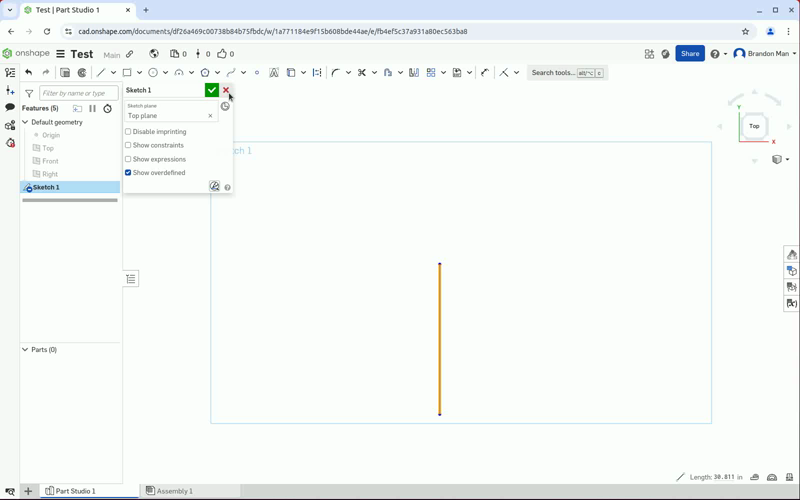
key(shift+h)
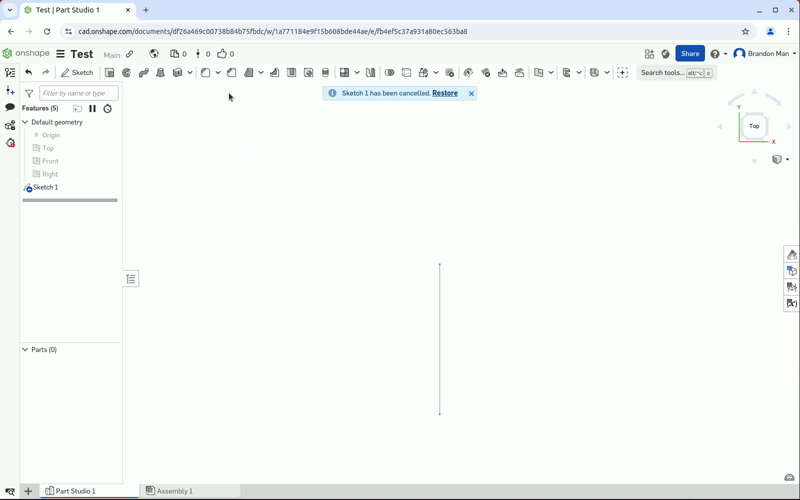
key(shift+s)
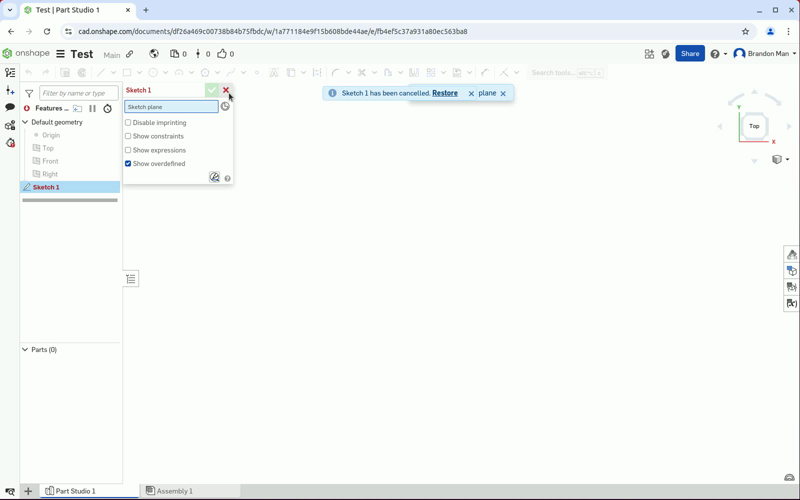
mouse_move(73, 150)
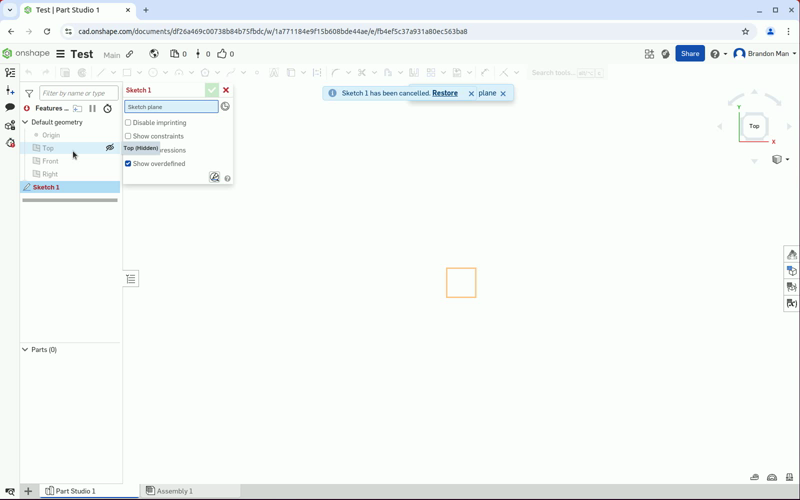
click(73, 150)
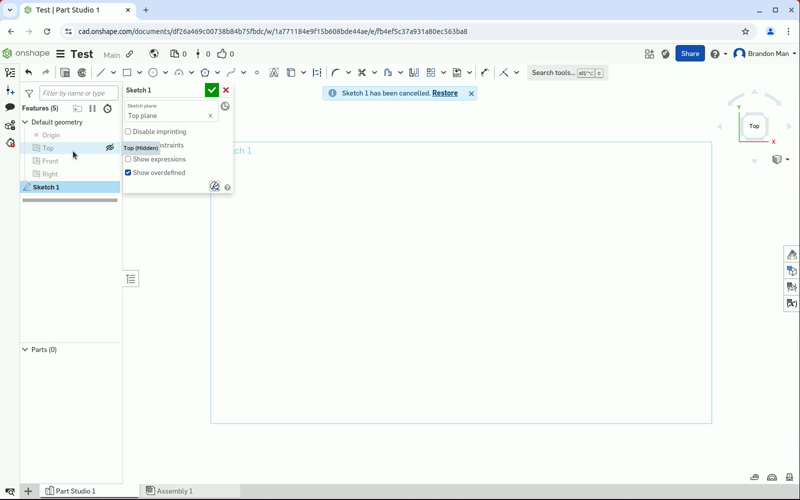
mouse_move(73, 352)
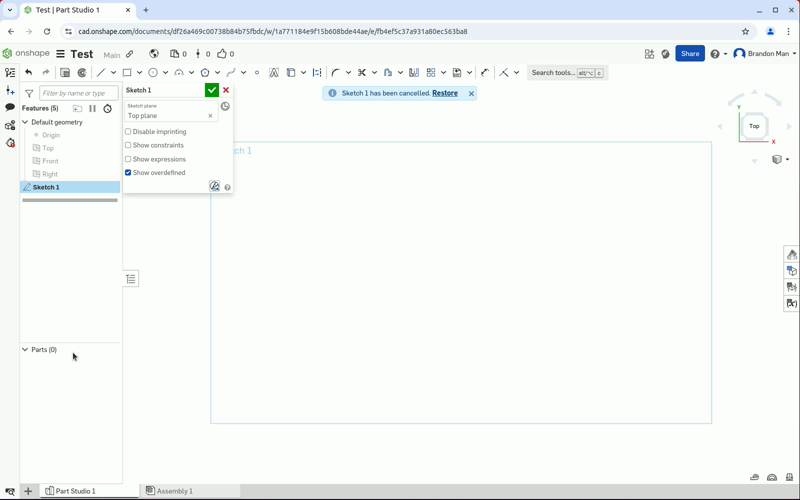
key(y)
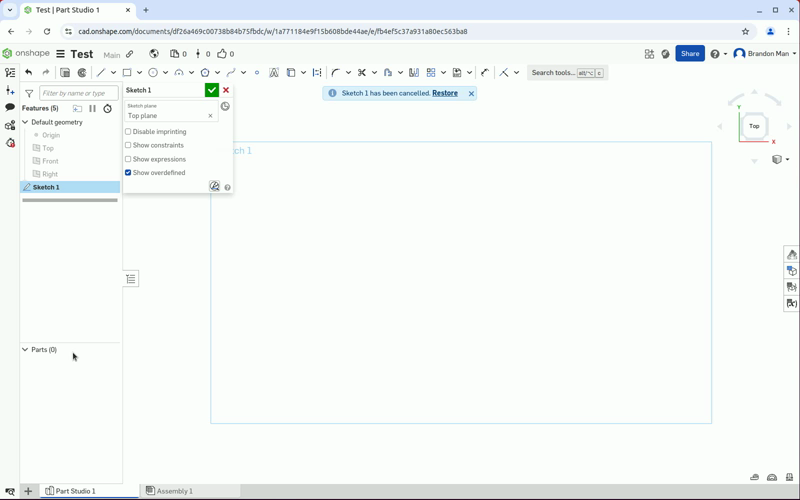
key(a)
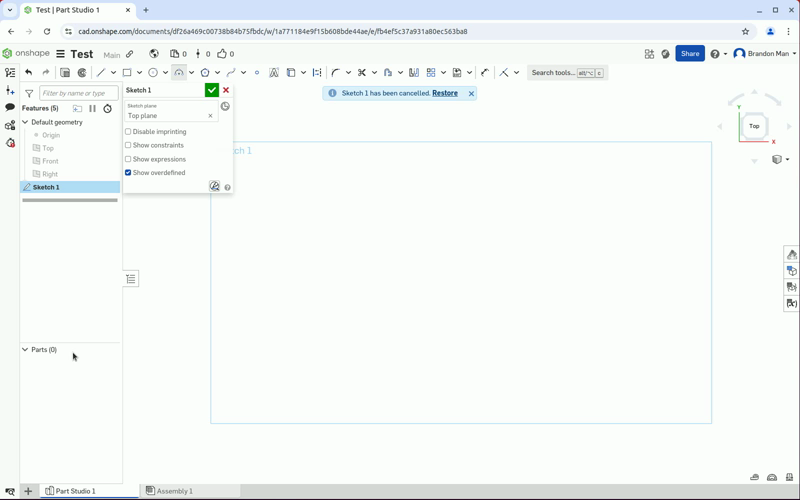
key_down(shift)
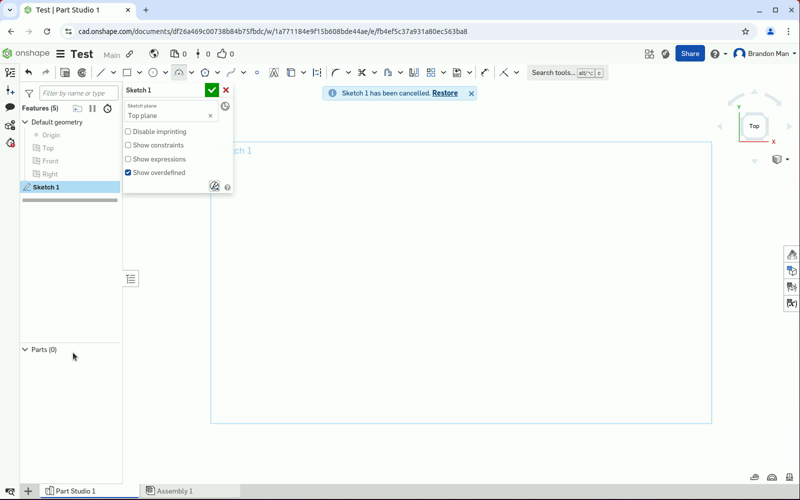
mouse_move(374, 318)
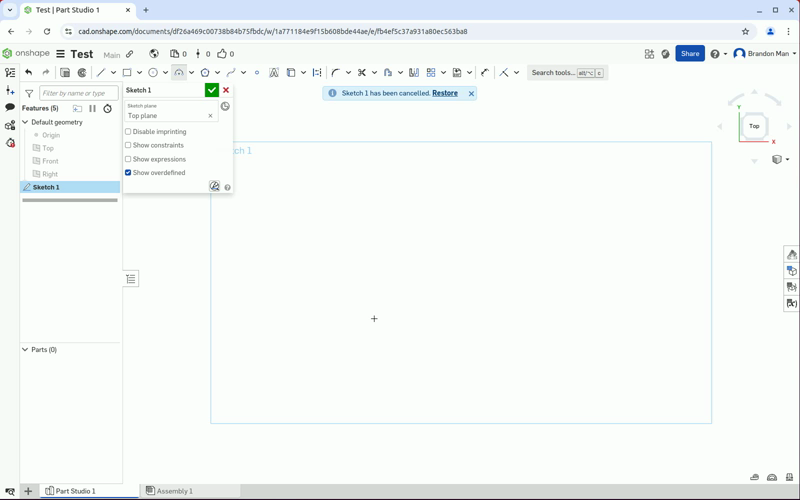
click(374, 318)
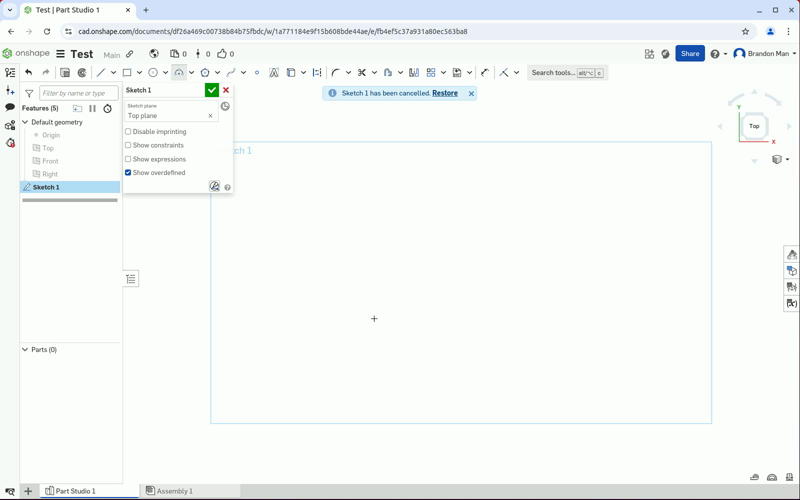
key_up(shift)
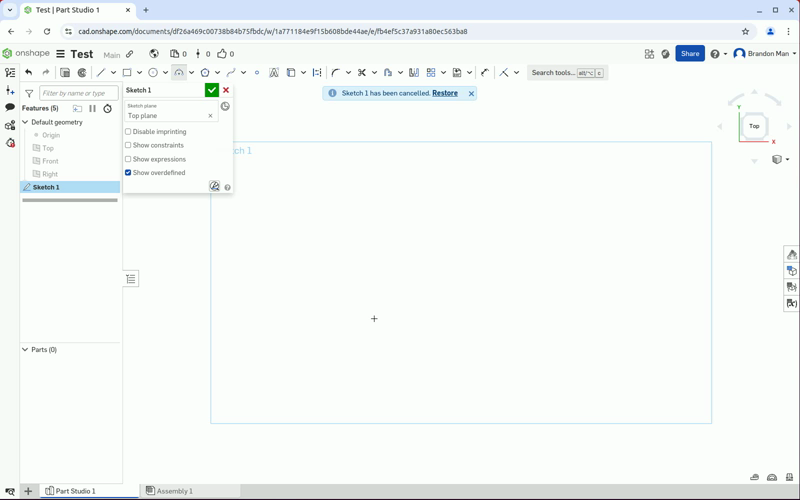
key_down(shift)
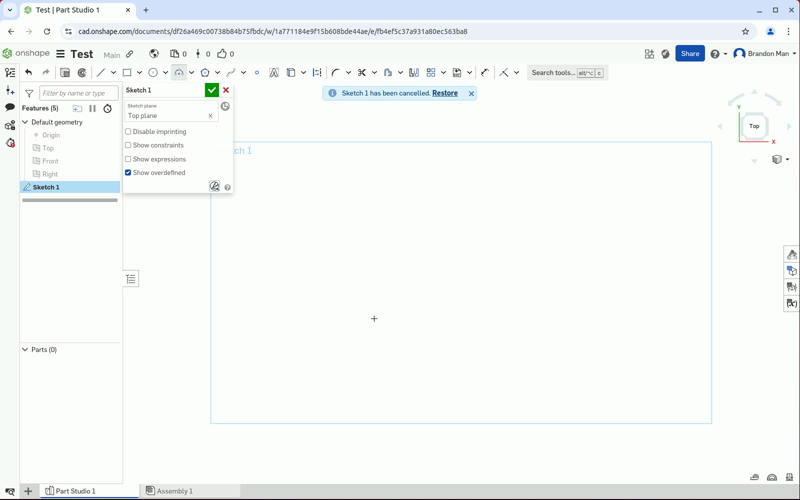
mouse_move(428, 372)
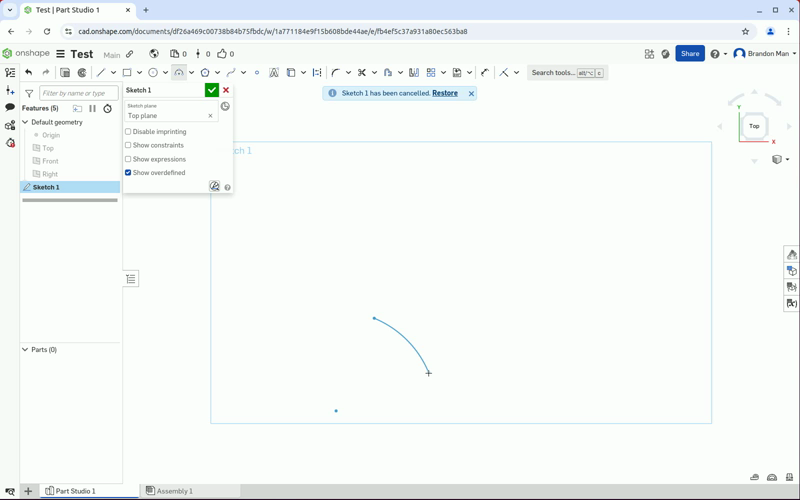
click(428, 372)
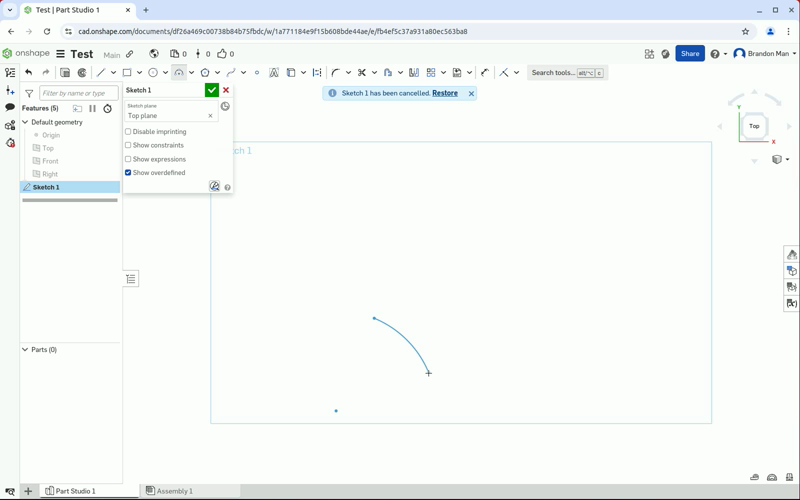
mouse_move(389, 356)
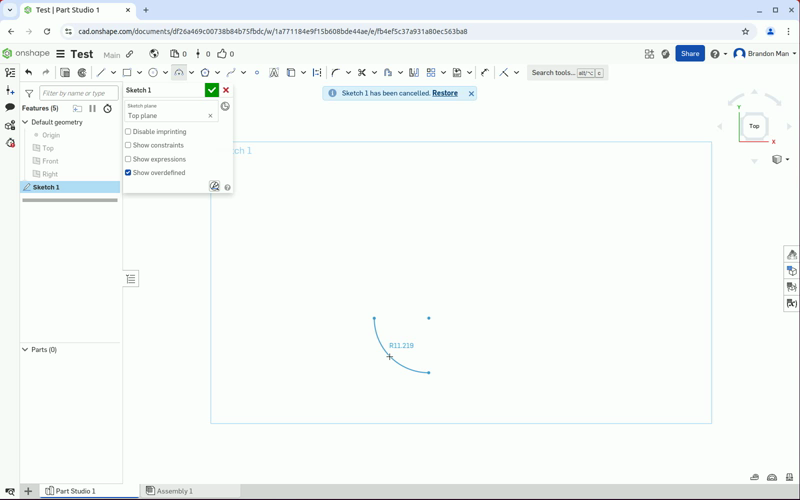
click(389, 356)
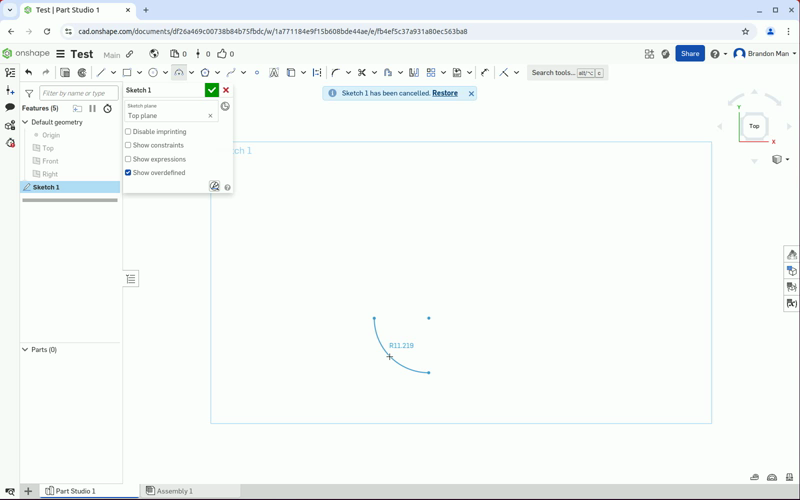
key_up(shift)
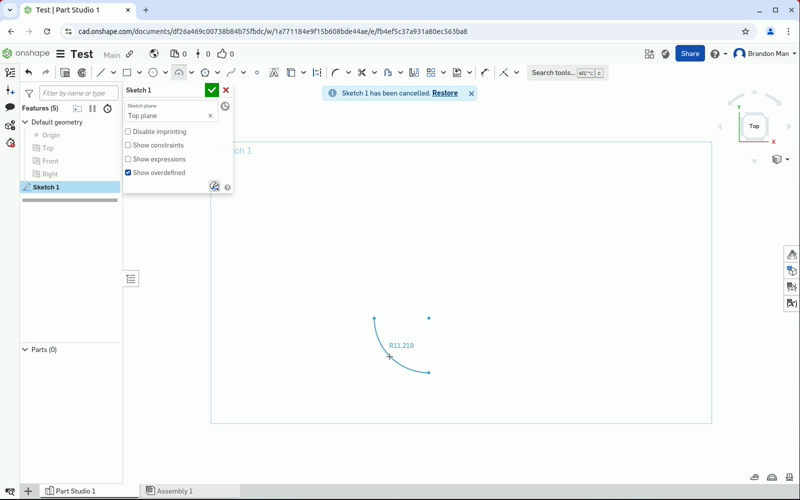
key(esc)
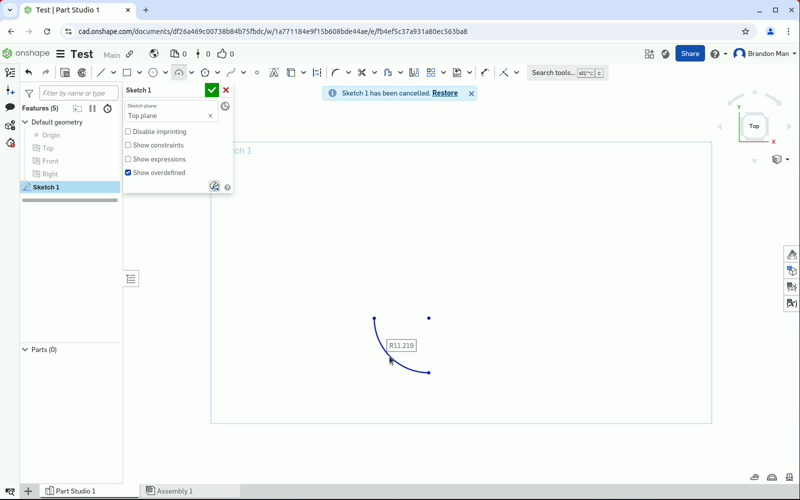
key(l)
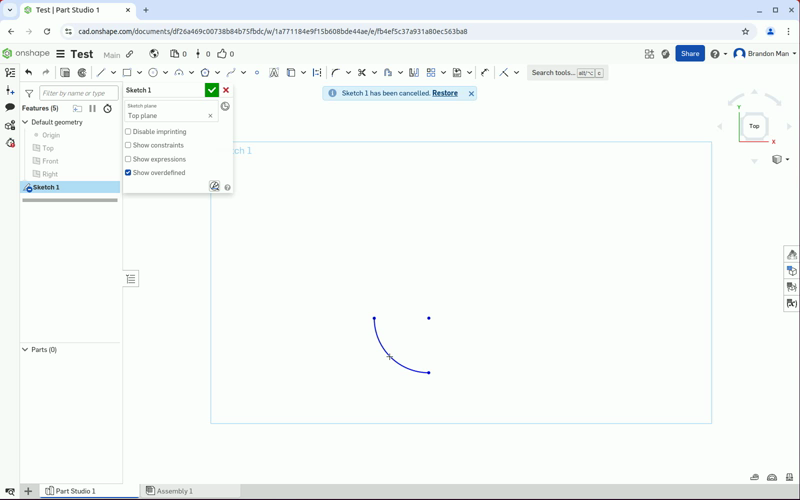
mouse_move(428, 372)
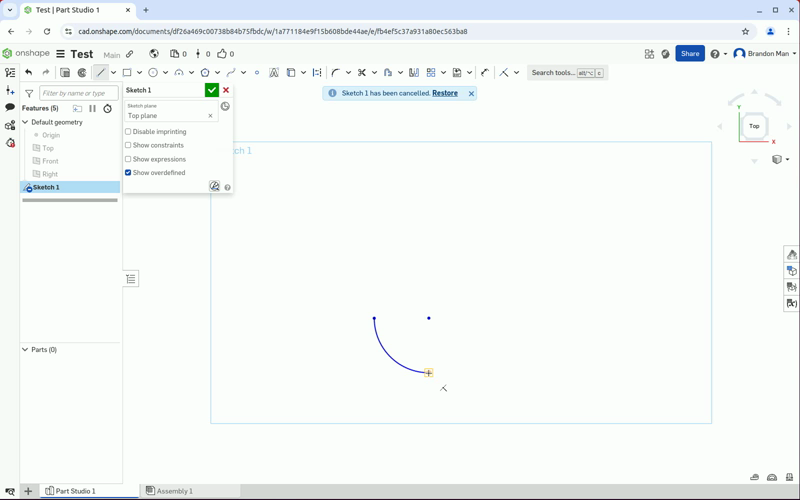
click(428, 372)
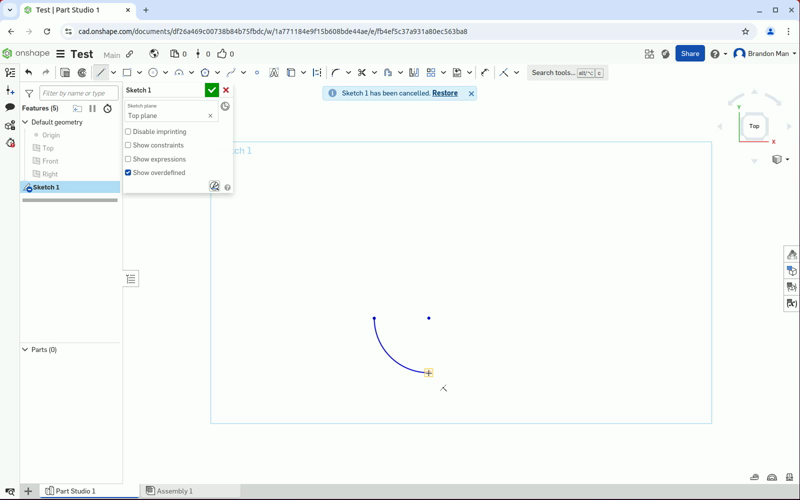
key_down(shift)
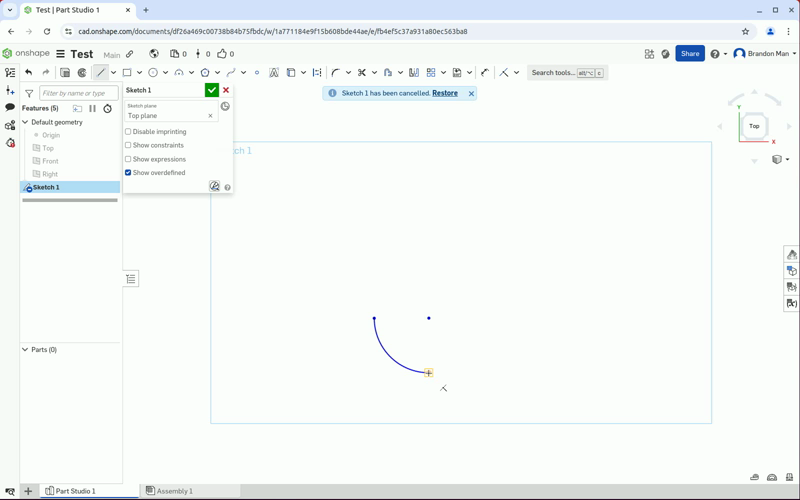
mouse_move(458, 372)
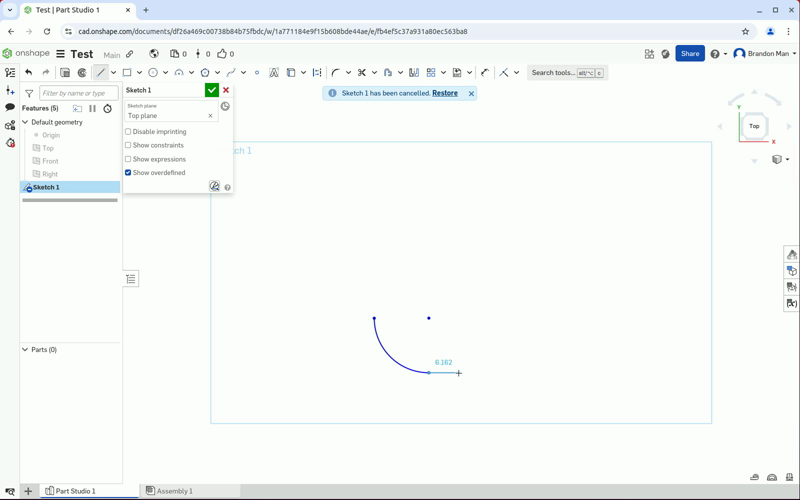
mouse_move(428, 318)
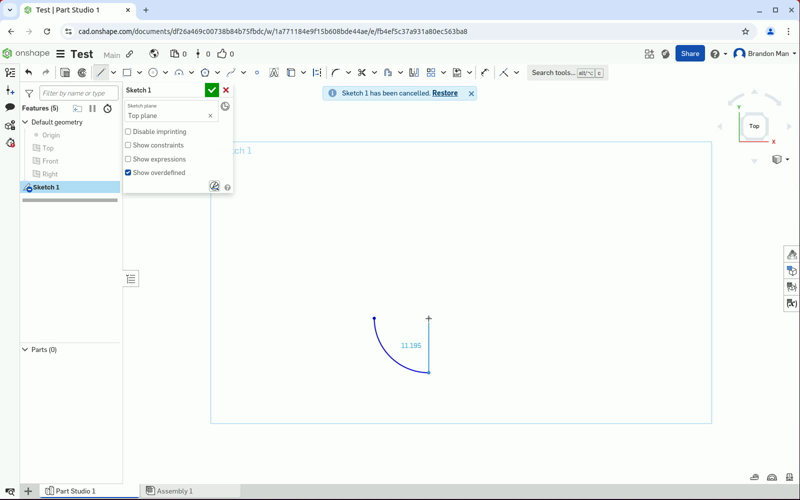
click(428, 318)
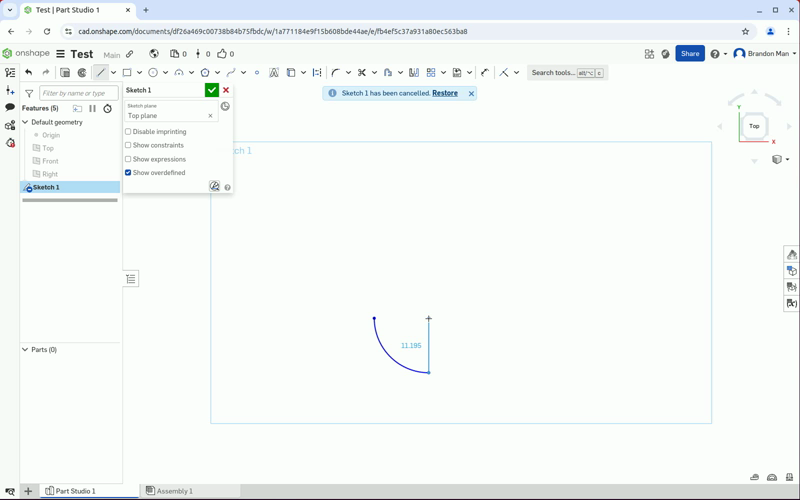
key_up(shift)
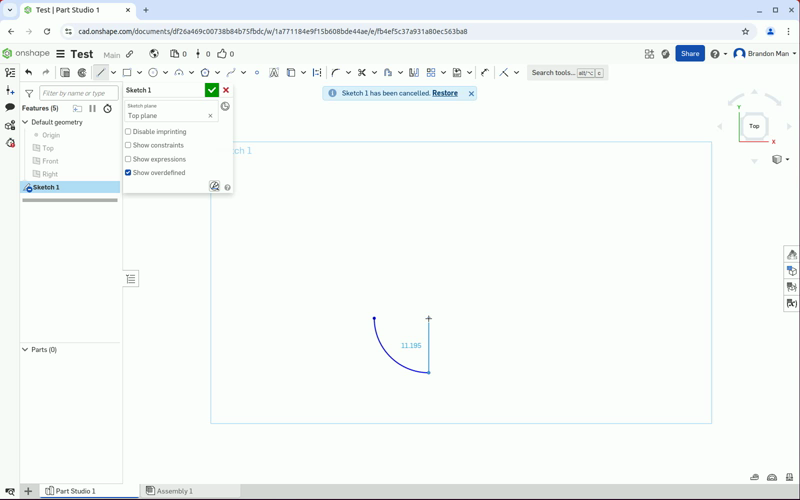
mouse_move(458, 318)
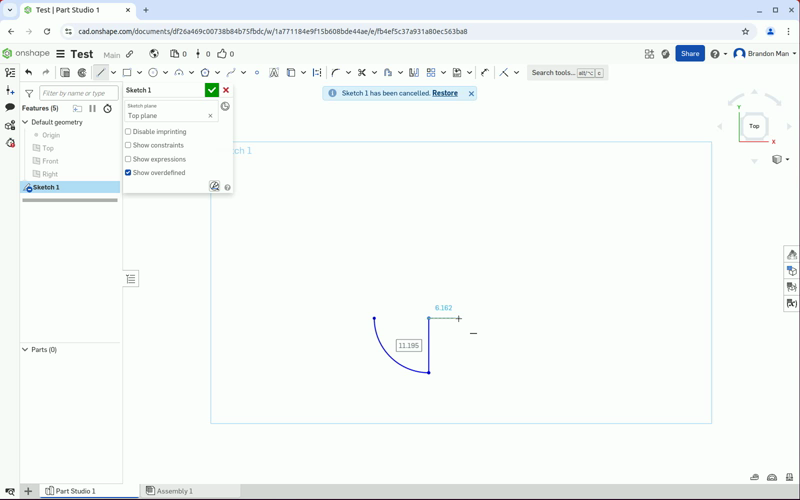
key_down(shift)
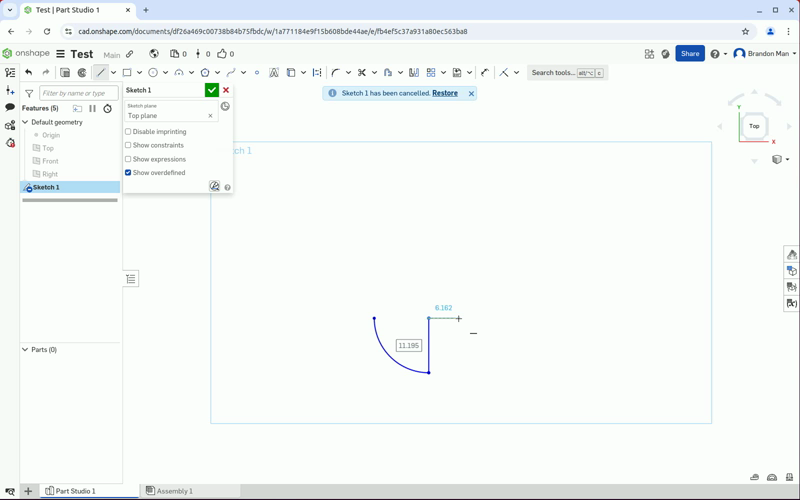
mouse_move(374, 318)
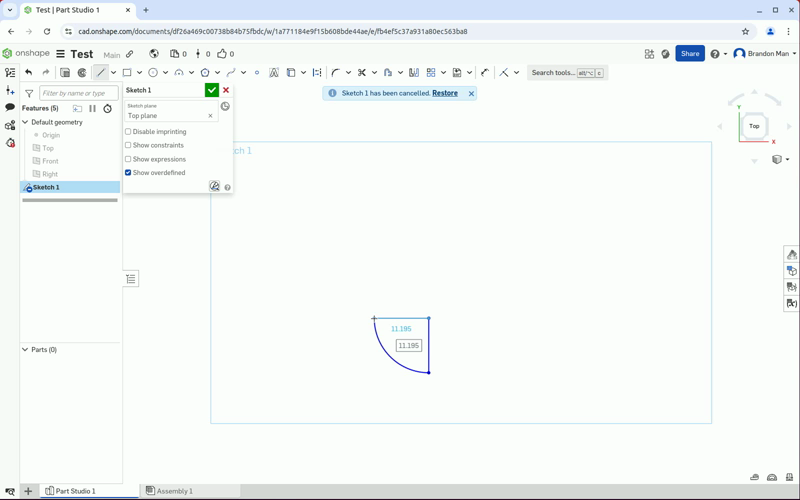
key_up(shift)
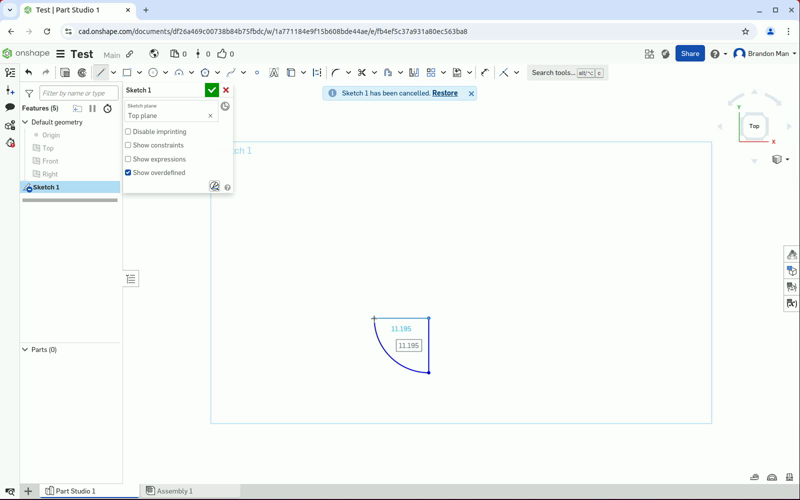
click(374, 318)
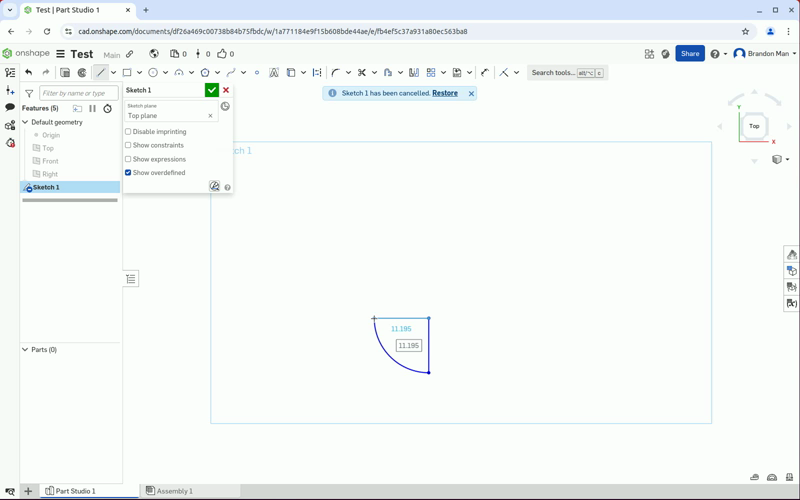
key(esc)
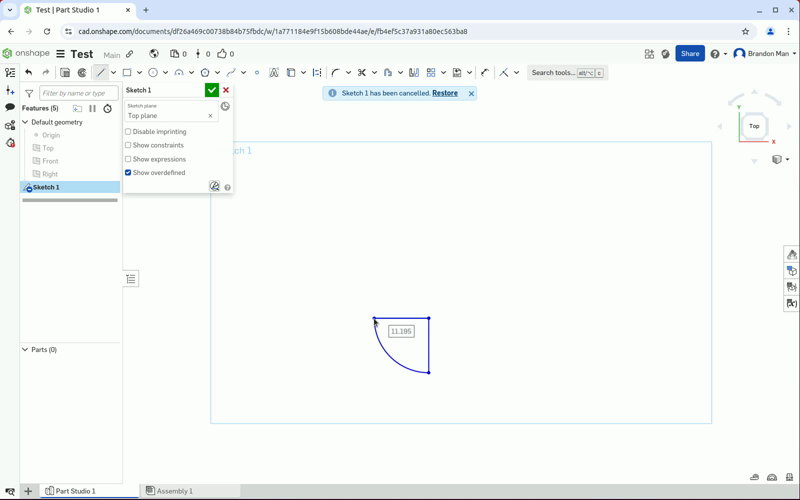
mouse_move(418, 342)
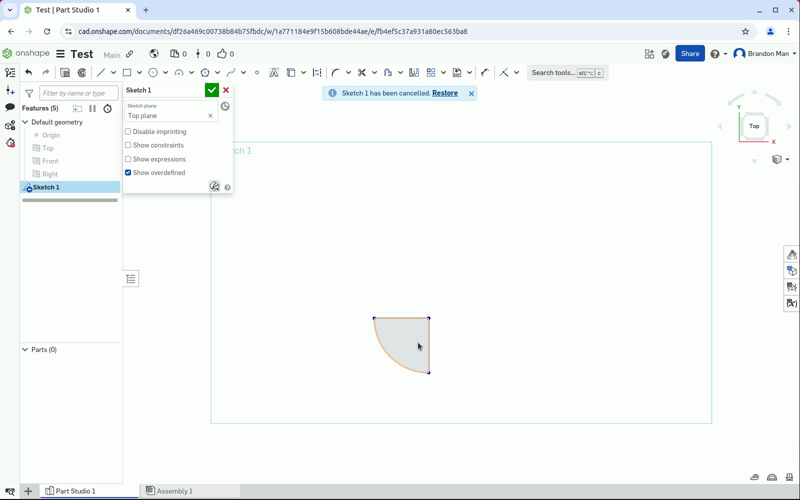
scroll(6)
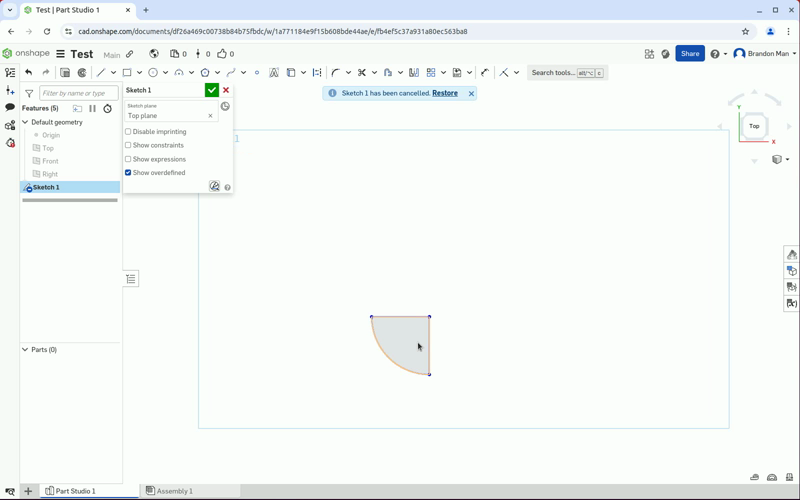
scroll(6)
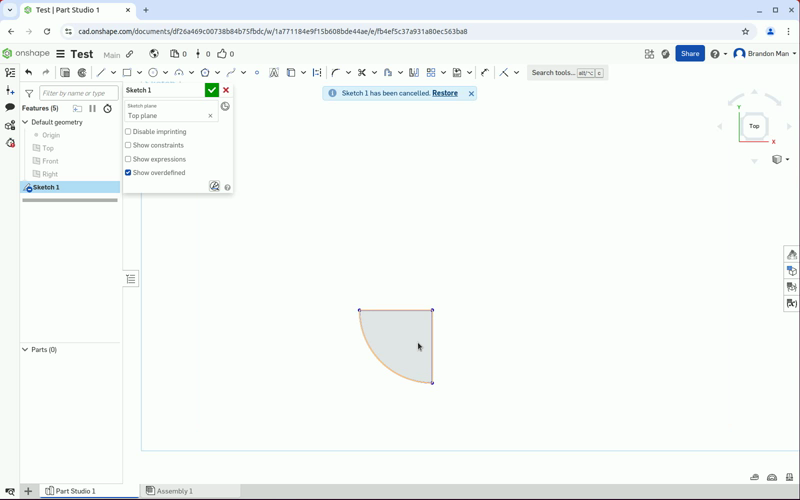
scroll(6)
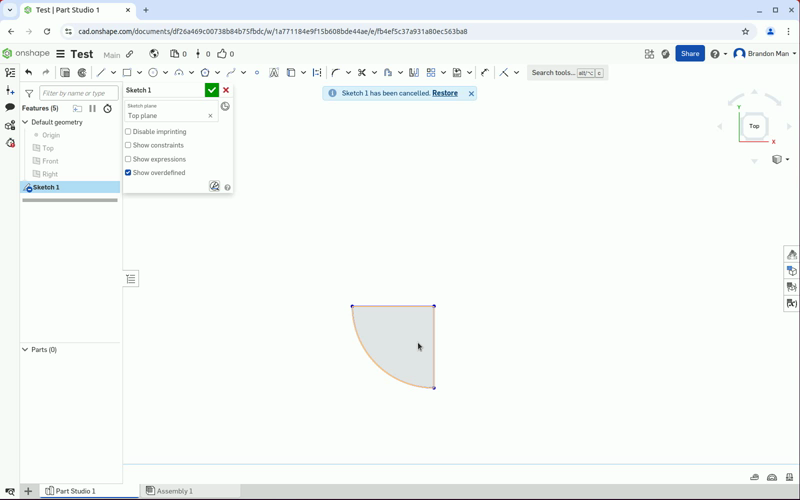
scroll(6)
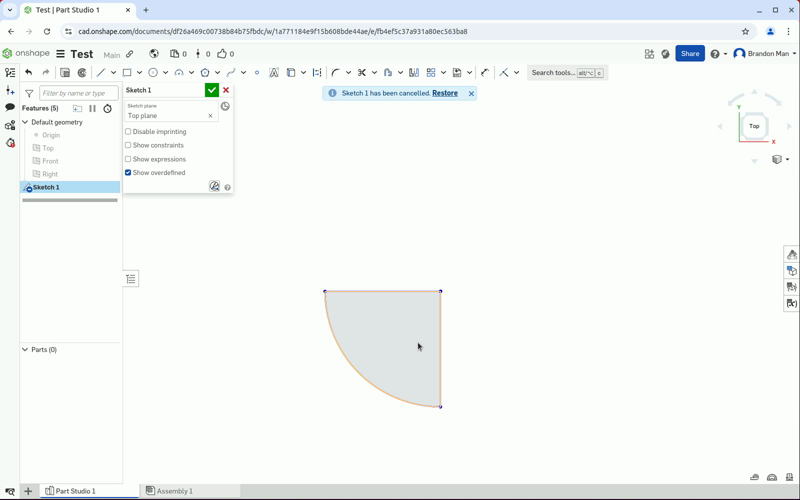
scroll(6)
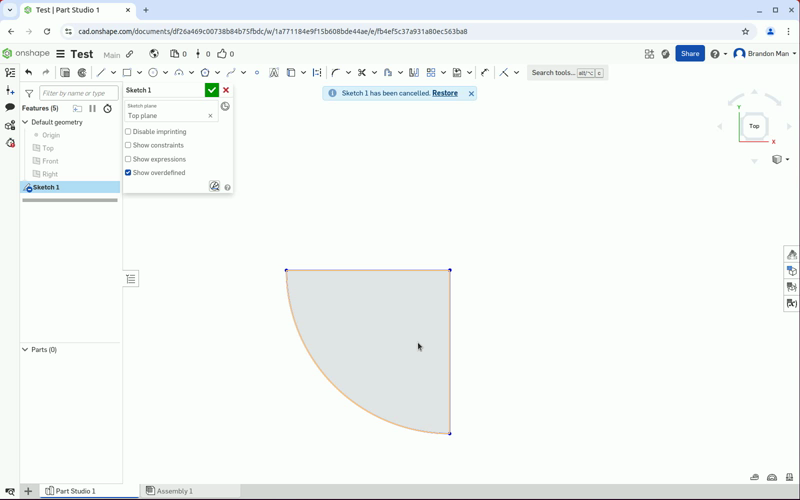
scroll(6)
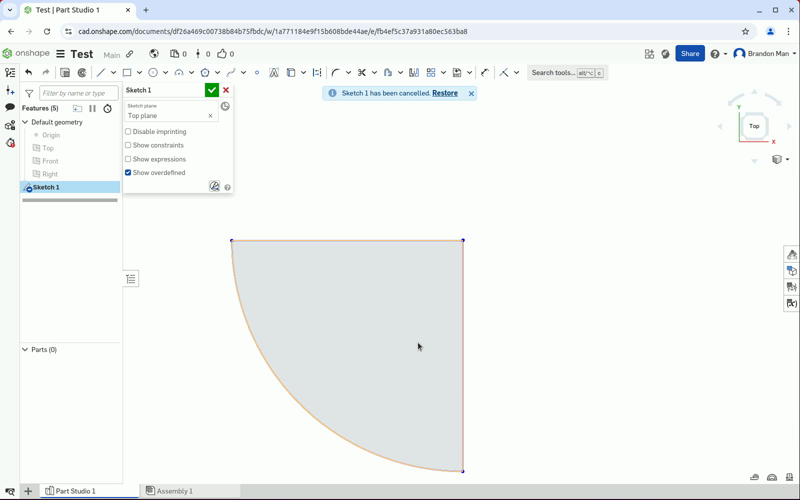
scroll(6)
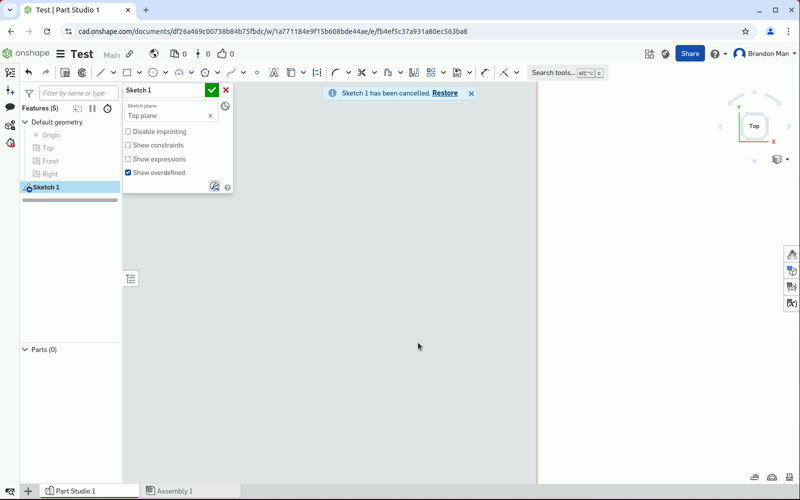
click(418, 342)
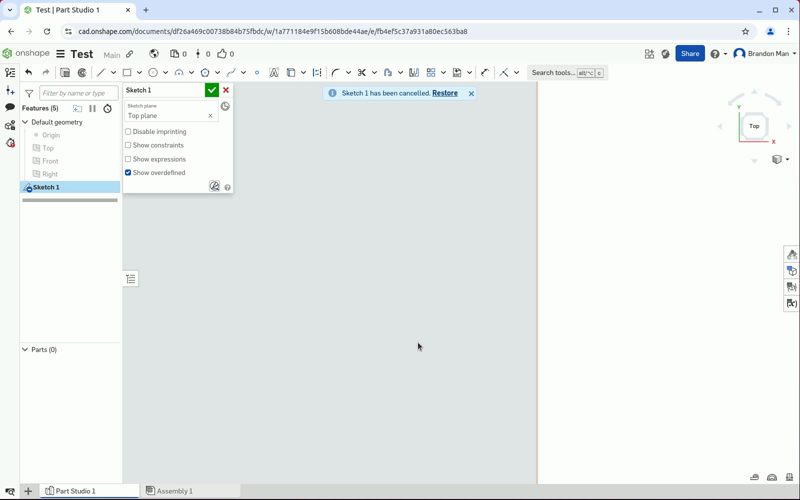
scroll(-6)
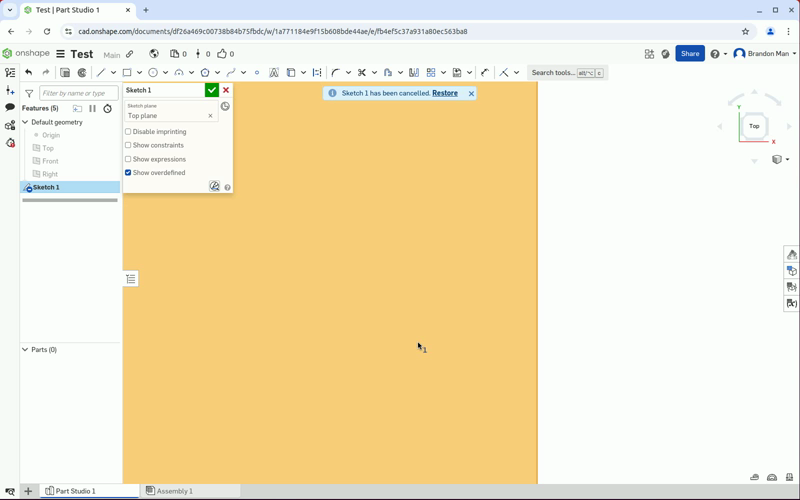
scroll(-6)
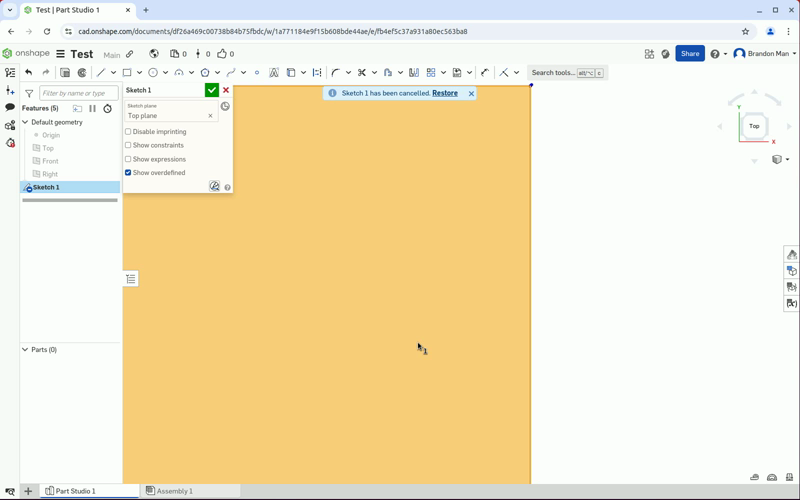
scroll(-6)
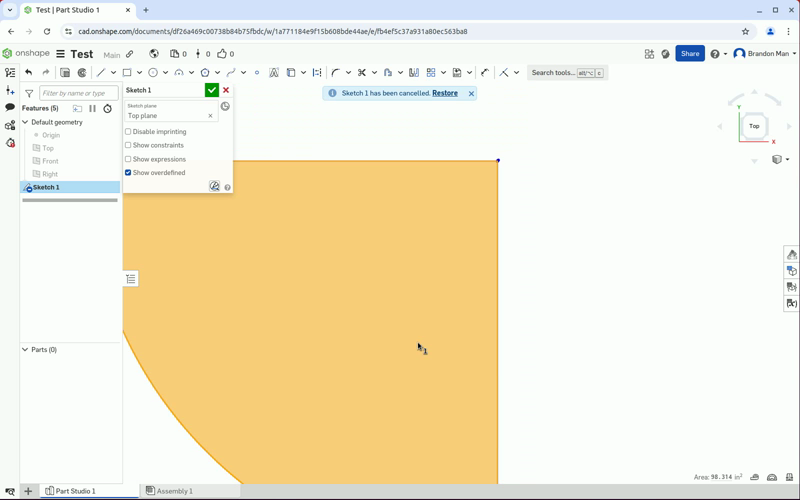
scroll(-6)
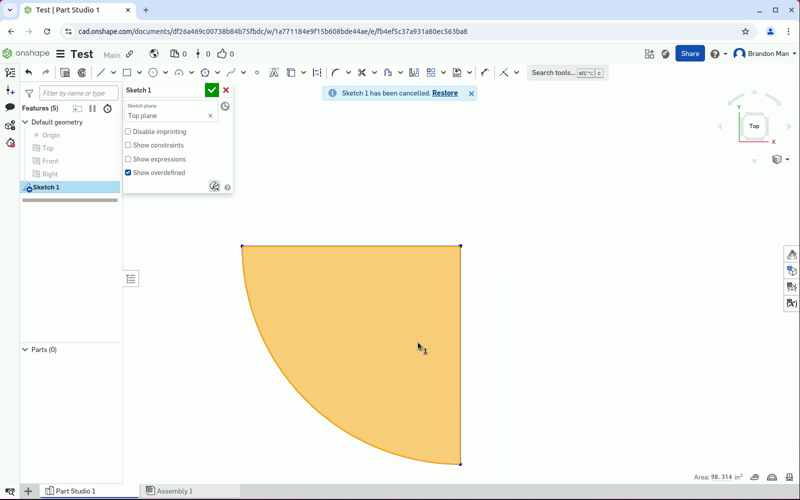
scroll(-6)
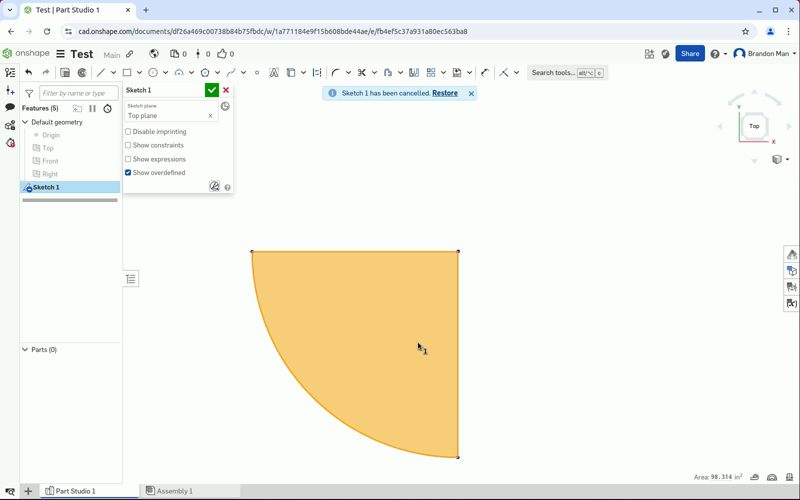
scroll(-6)
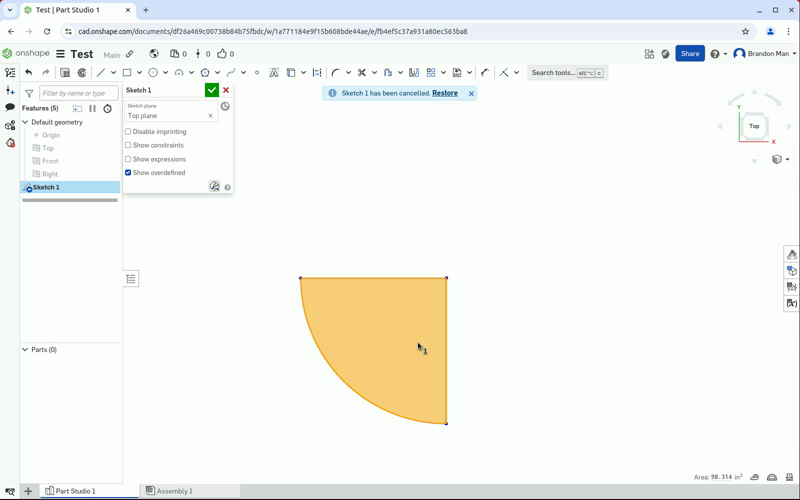
scroll(-6)
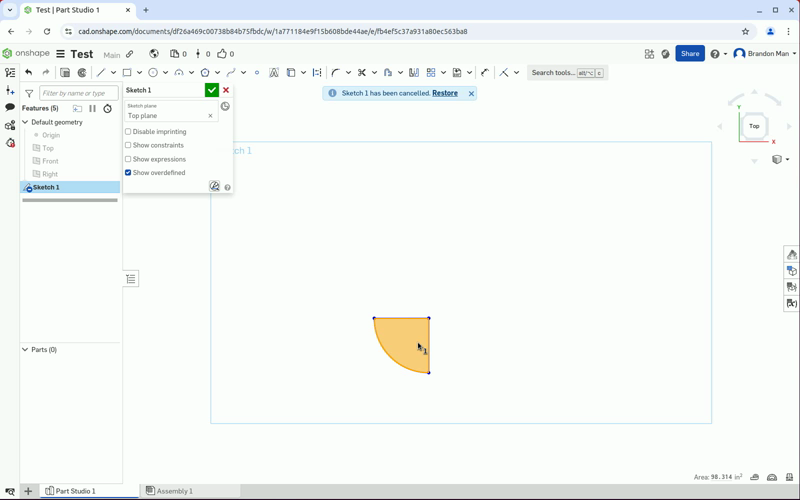
mouse_move(73, 352)
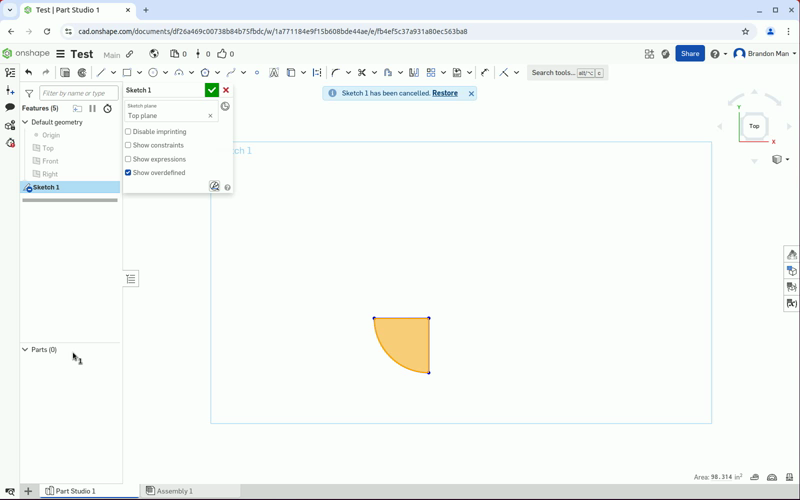
key(shift+y)
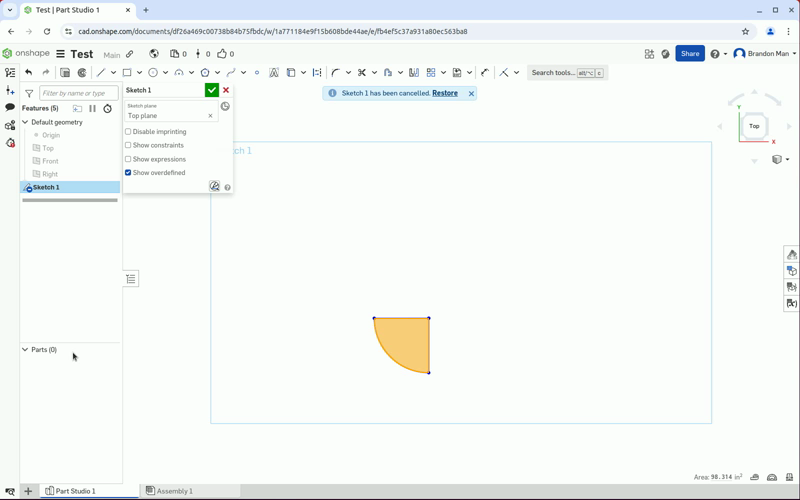
key(shift+e)
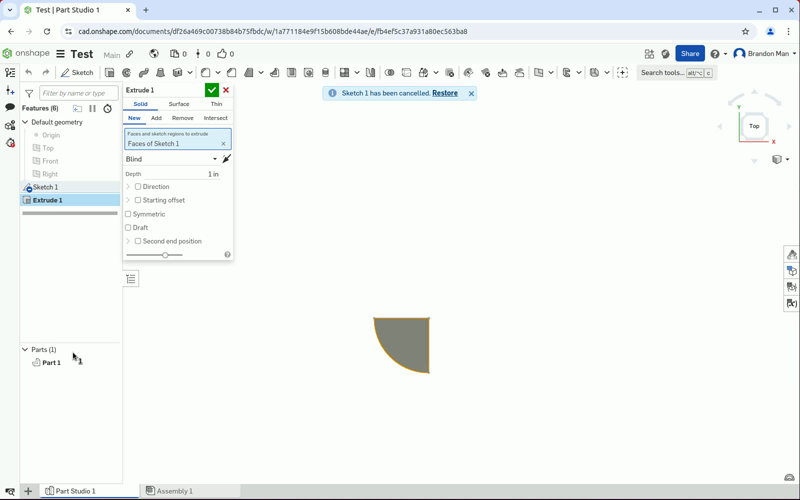
mouse_move(143, 106)
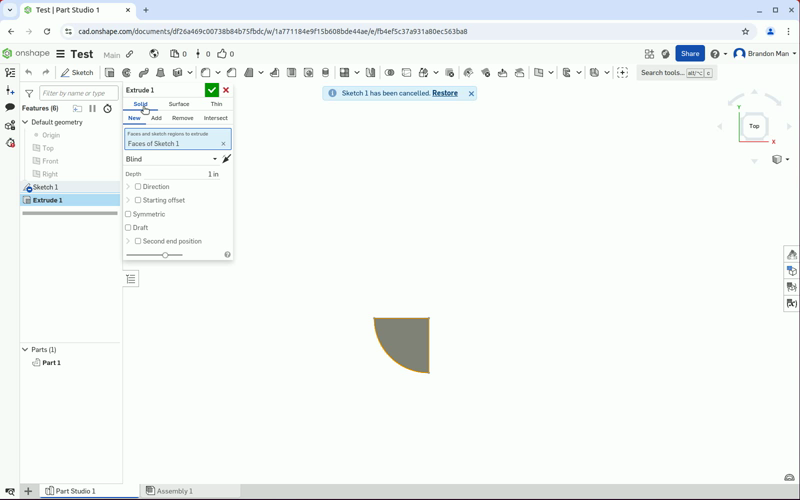
click(143, 106)
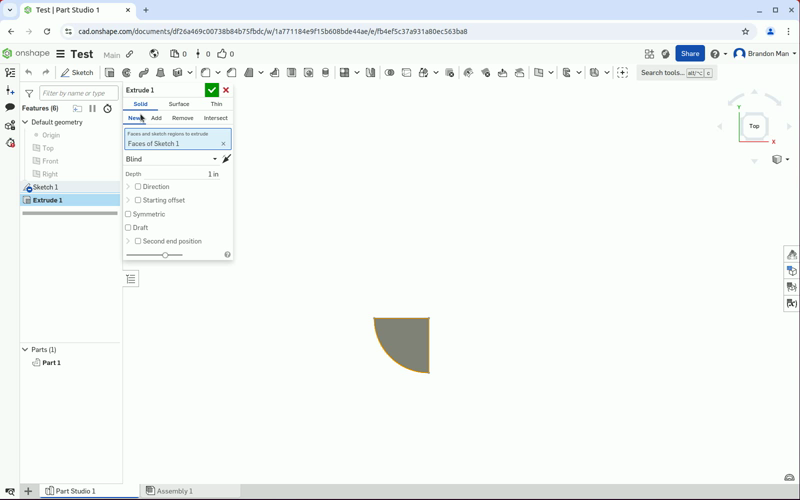
mouse_move(137, 120)
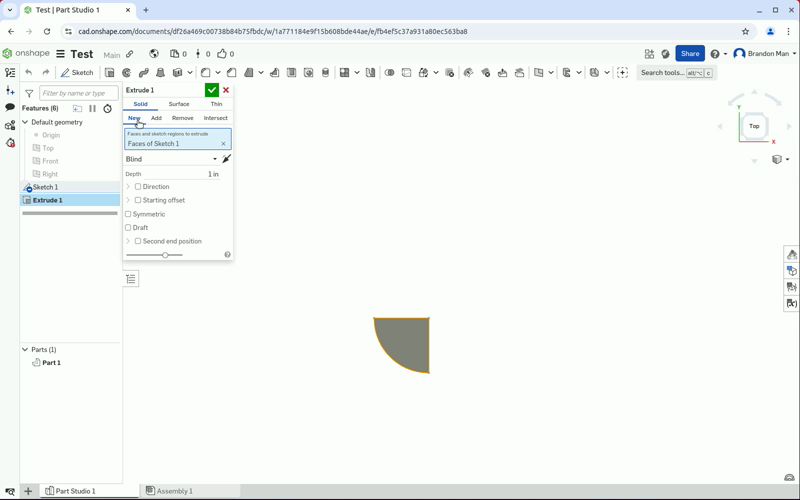
click(137, 120)
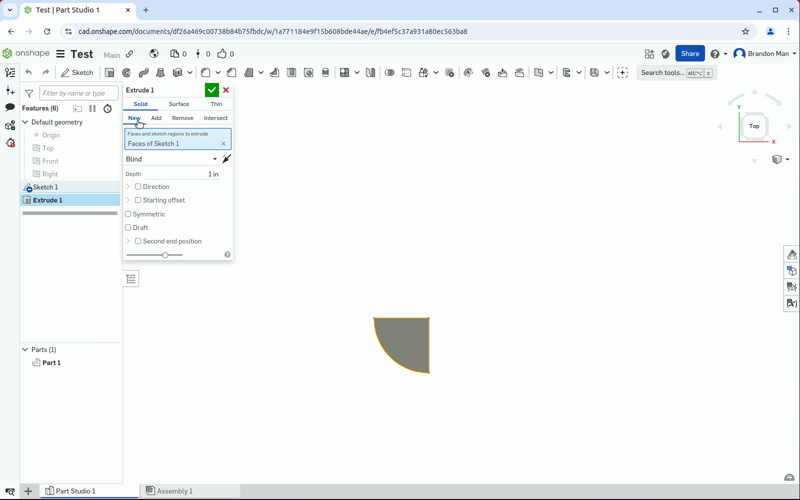
key(tab, 4)
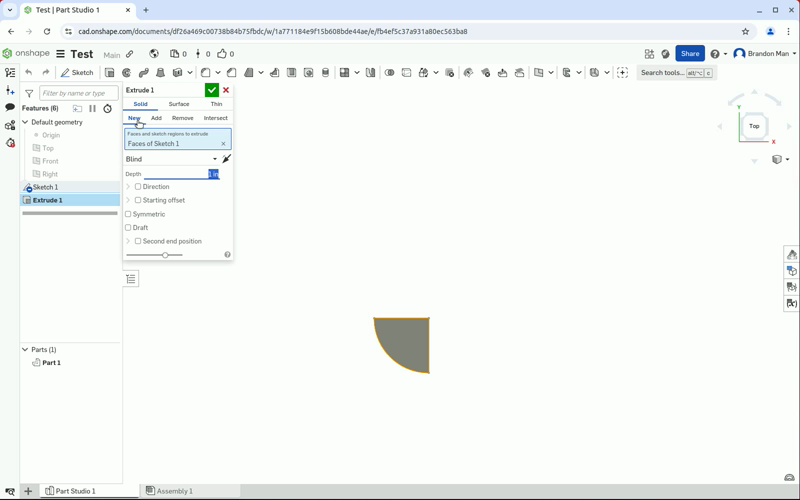
text(4.574)
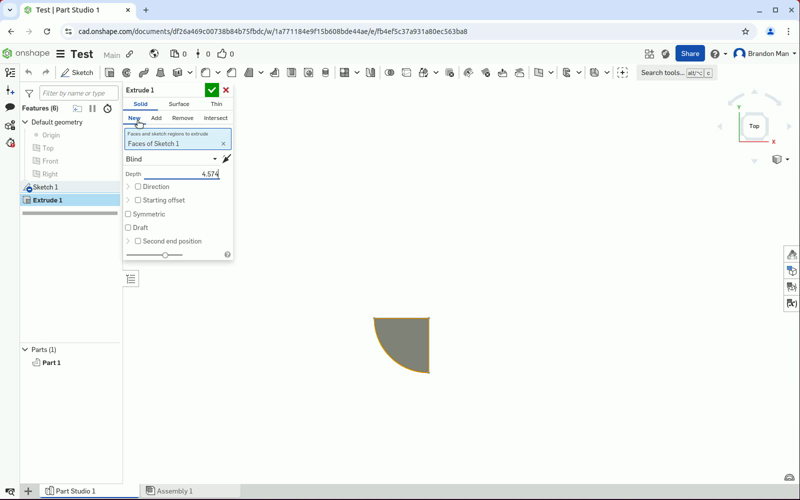
key(enter)
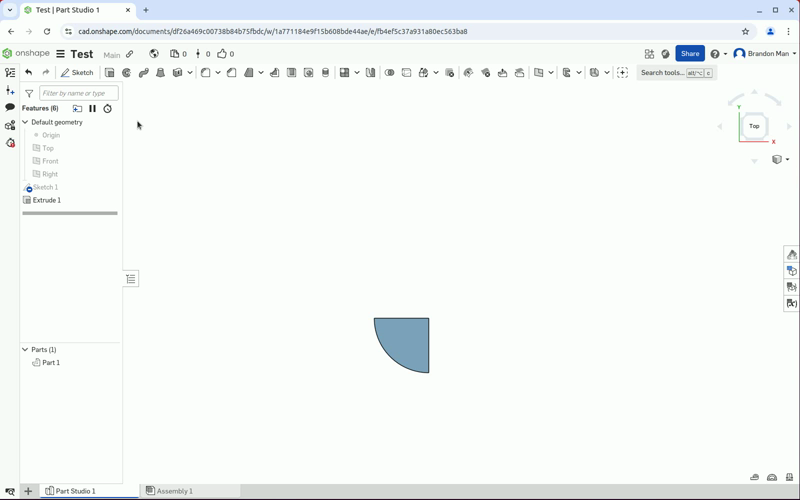
key(shift+h)
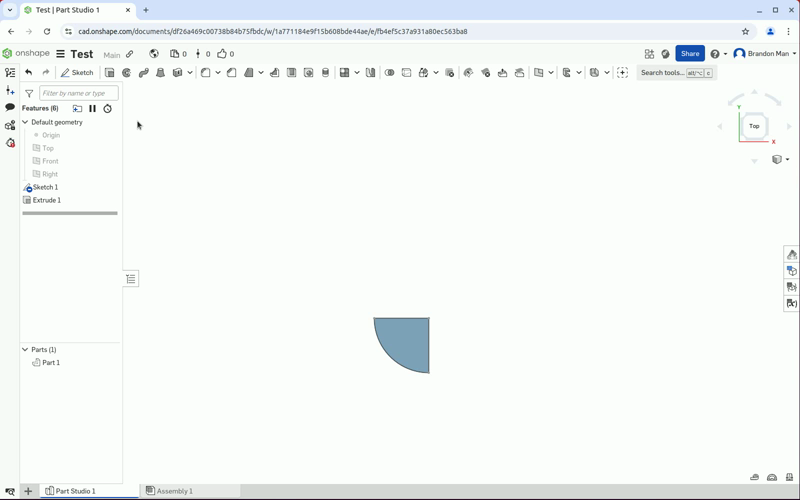
key(shift+h)
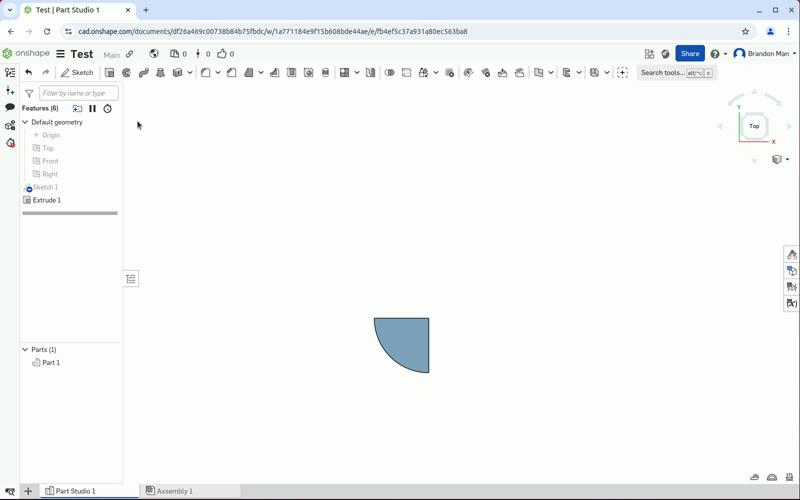
mouse_move(73, 189)
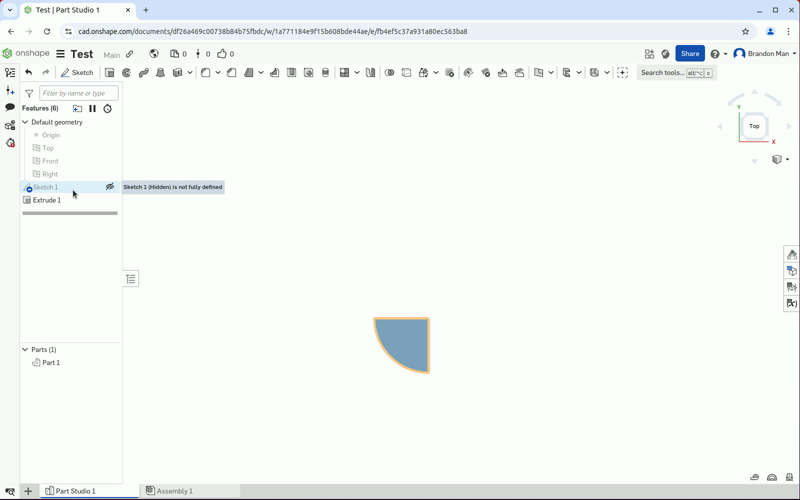
click(73, 189)
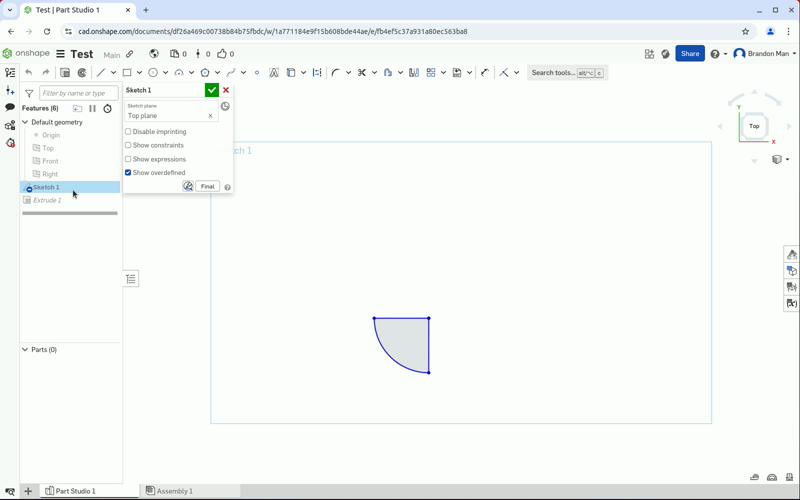
mouse_move(229, 92)
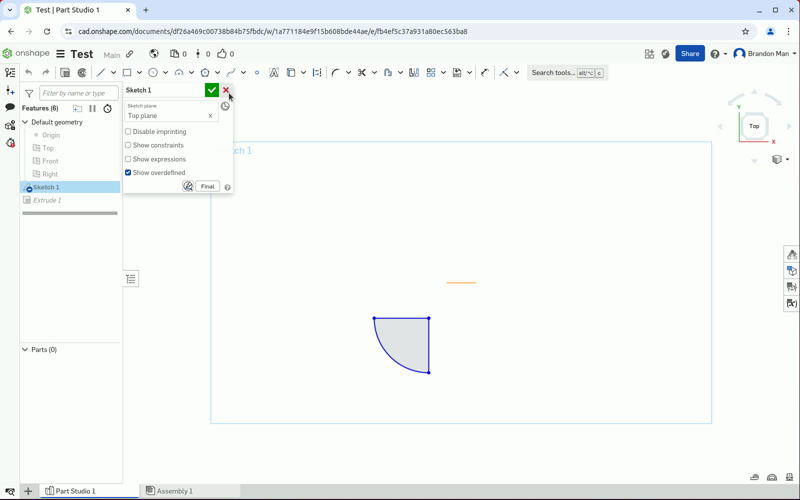
click(229, 92)
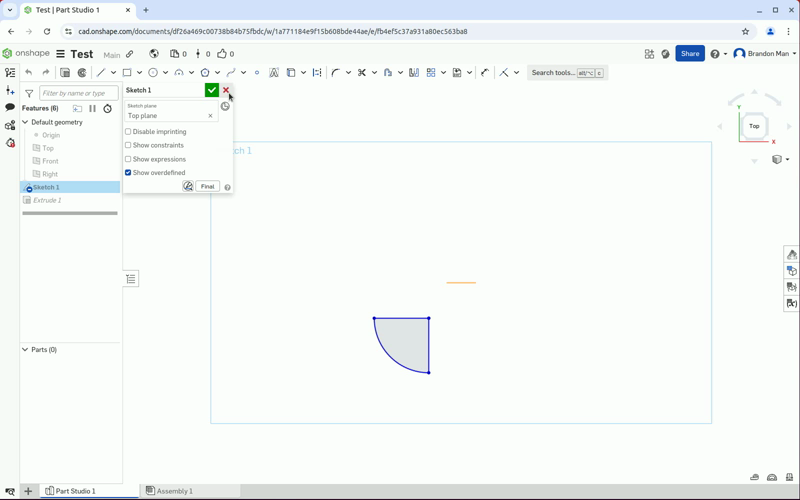
key(shift+s)
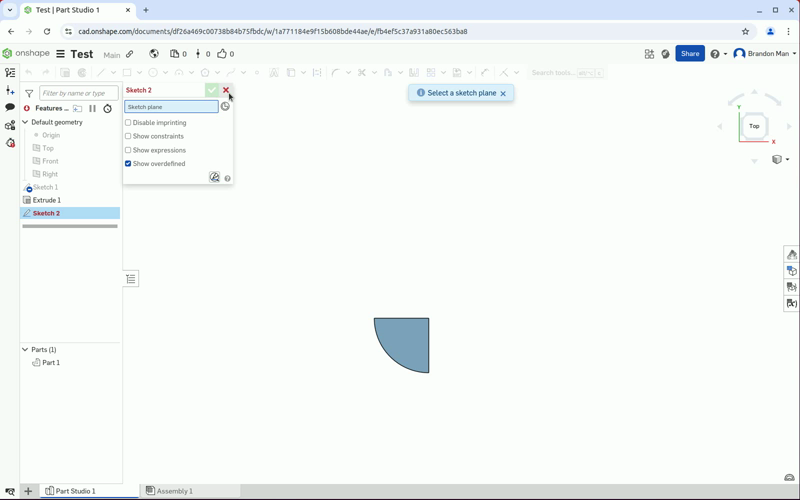
mouse_move(73, 150)
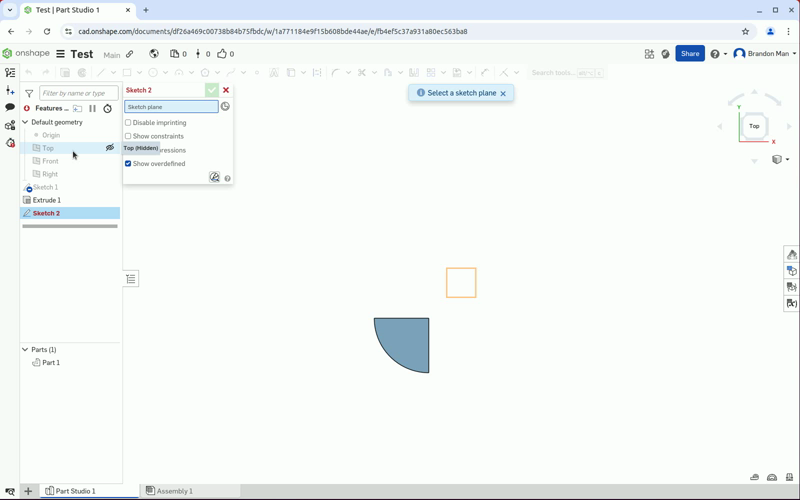
click(73, 150)
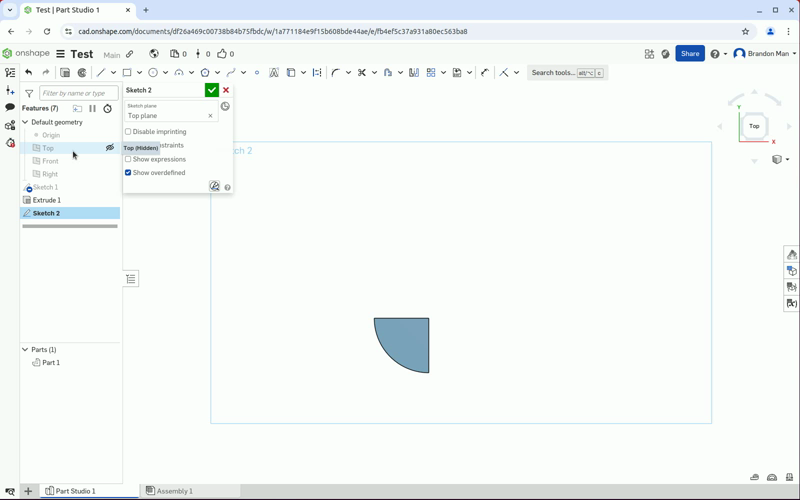
mouse_move(73, 352)
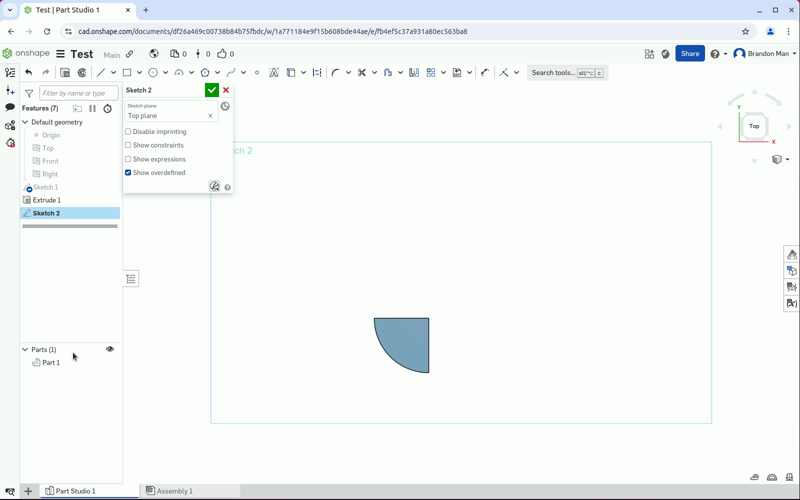
key(y)
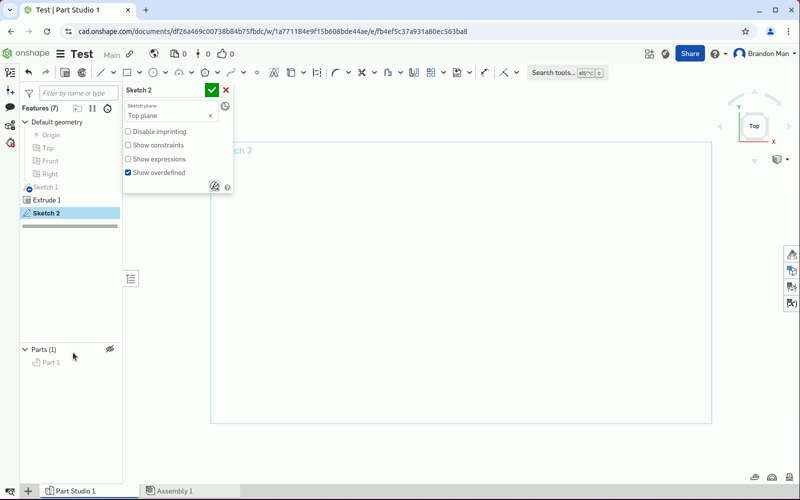
key(l)
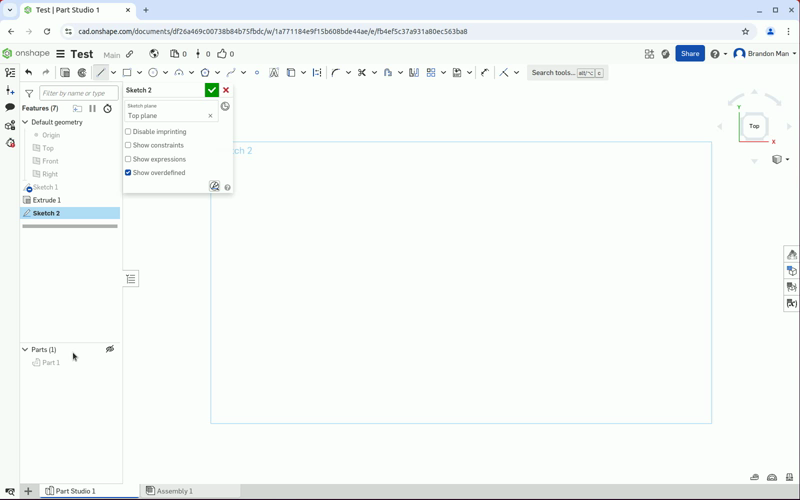
key_down(shift)
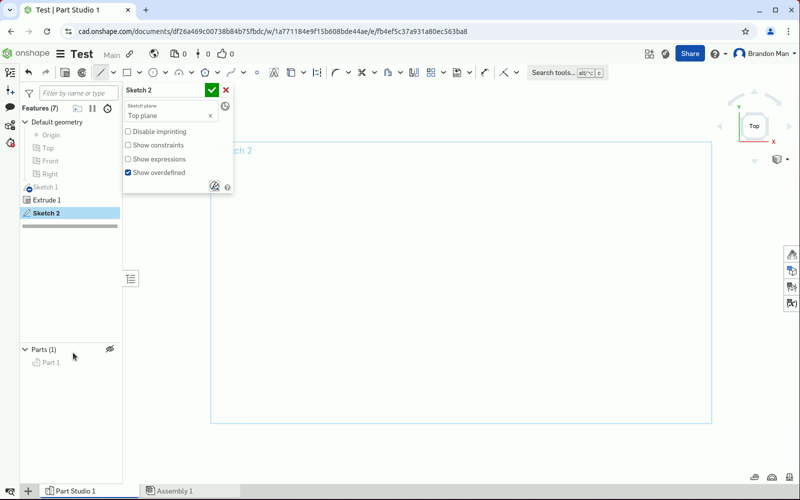
mouse_move(348, 391)
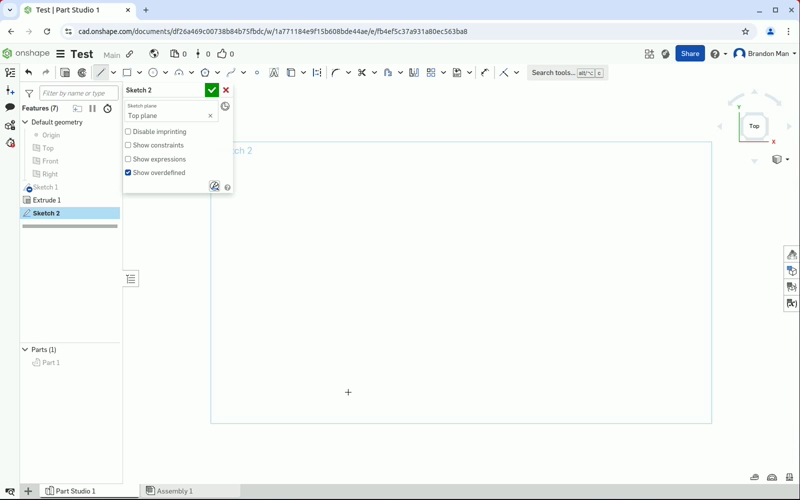
click(348, 391)
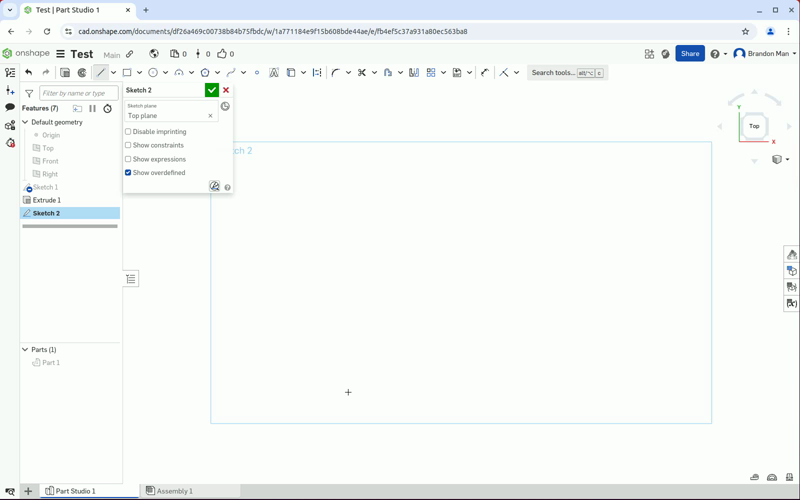
key_up(shift)
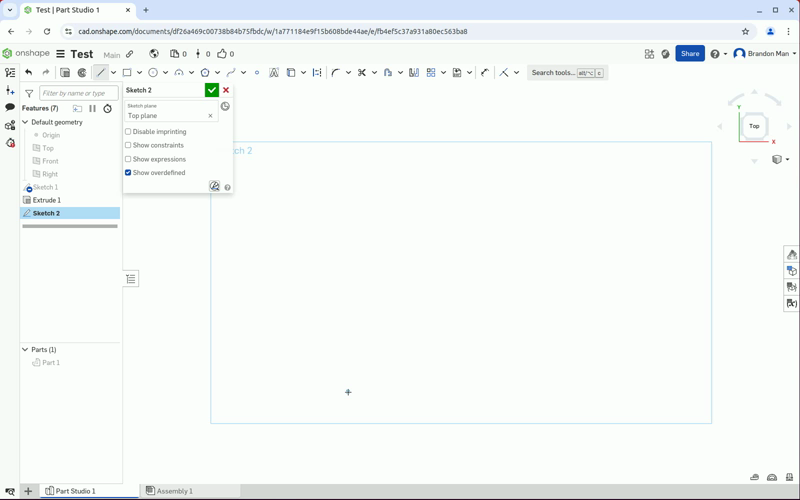
key_down(shift)
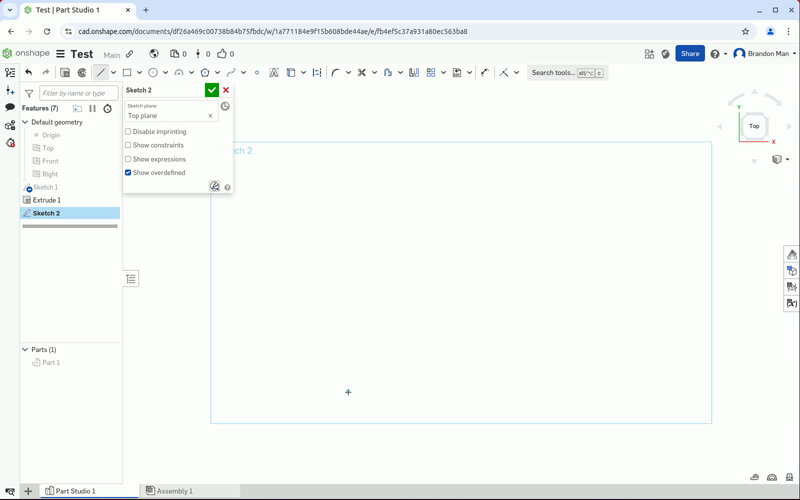
mouse_move(428, 391)
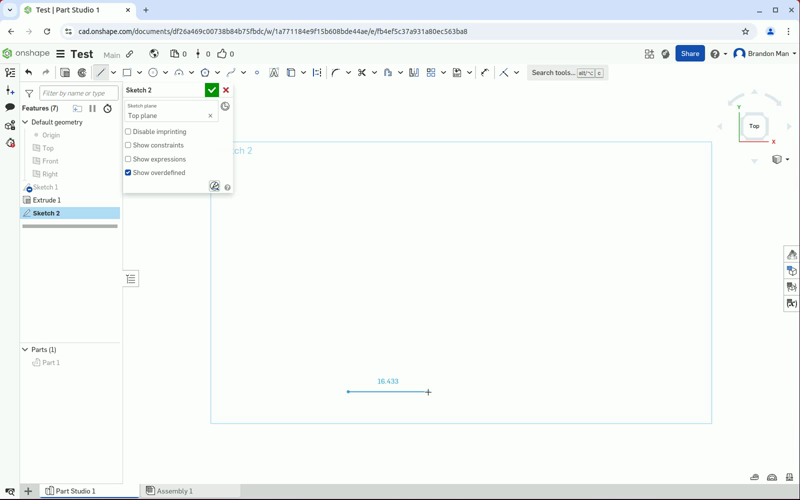
click(428, 391)
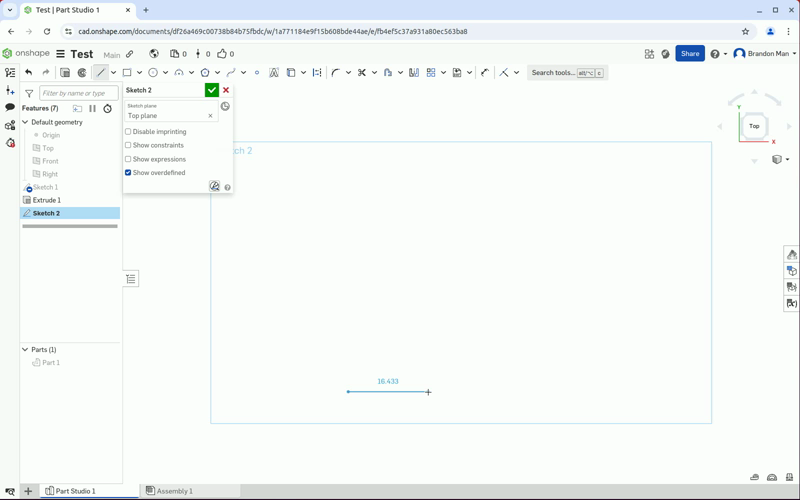
key_up(shift)
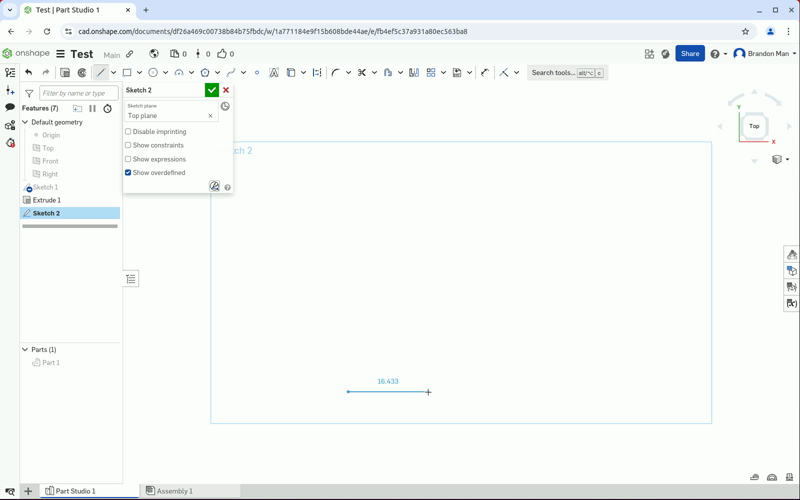
key_down(shift)
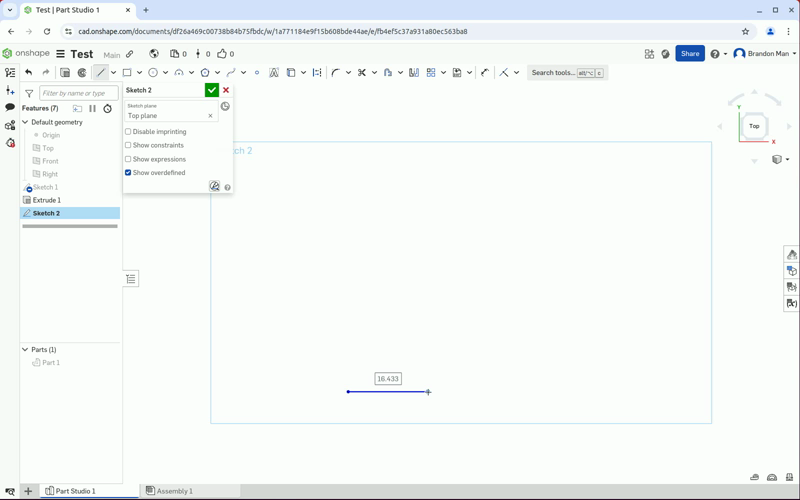
mouse_move(458, 391)
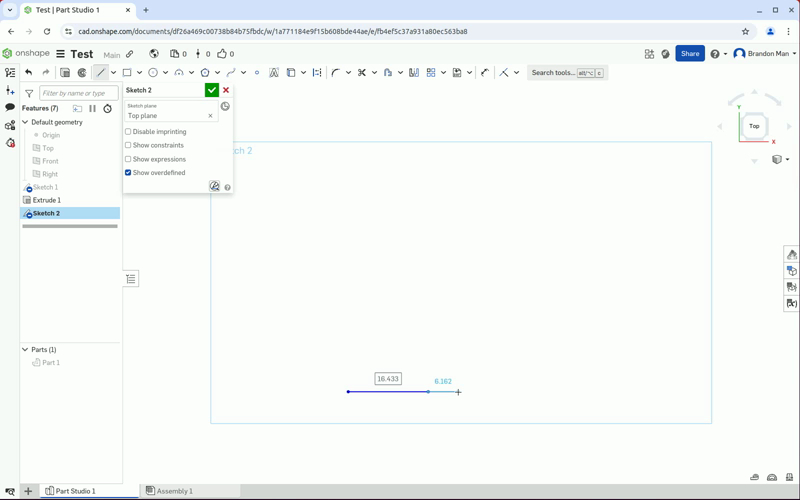
mouse_move(428, 371)
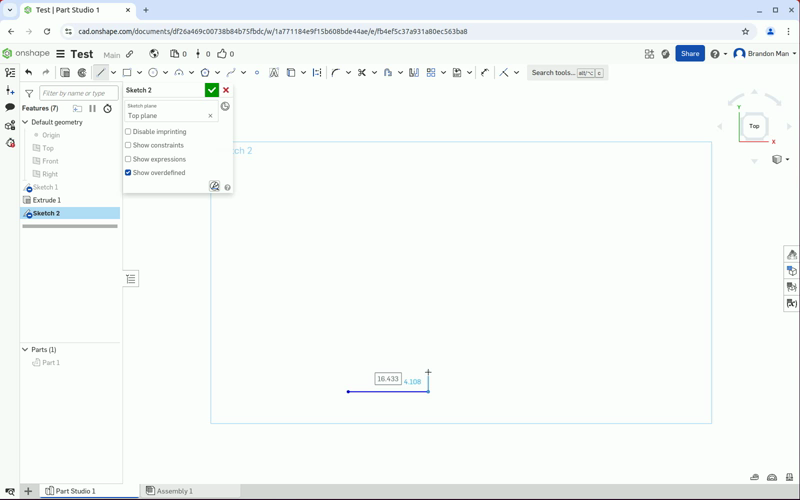
click(428, 371)
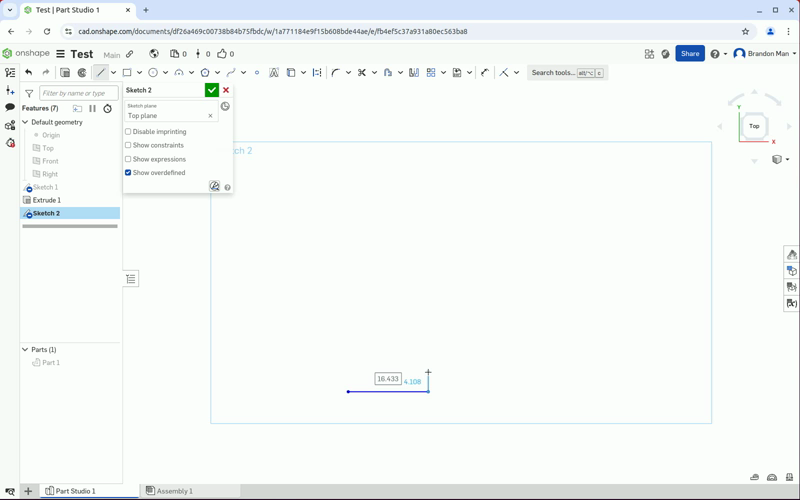
key_up(shift)
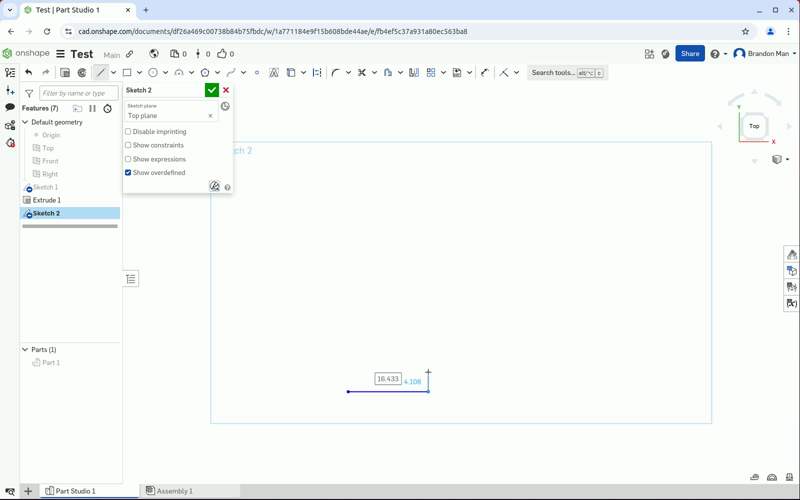
key(esc)
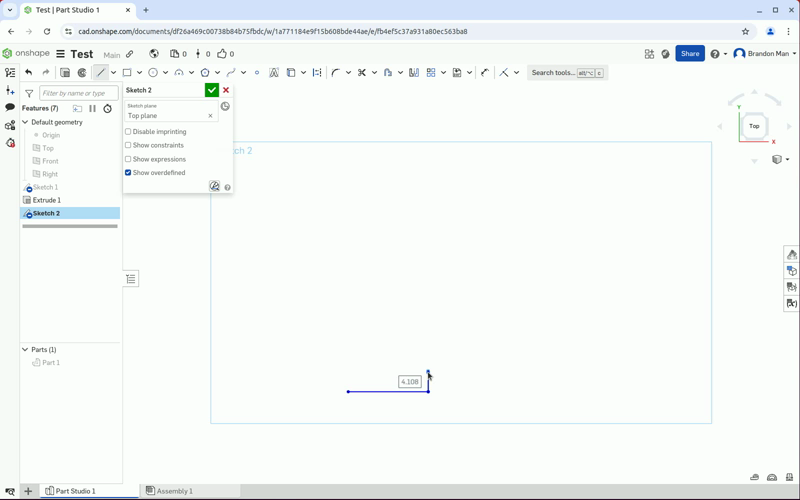
key(a)
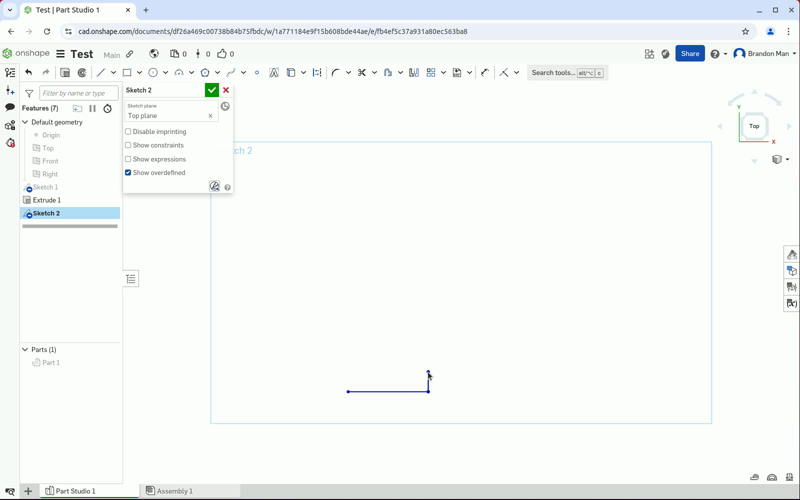
mouse_move(428, 371)
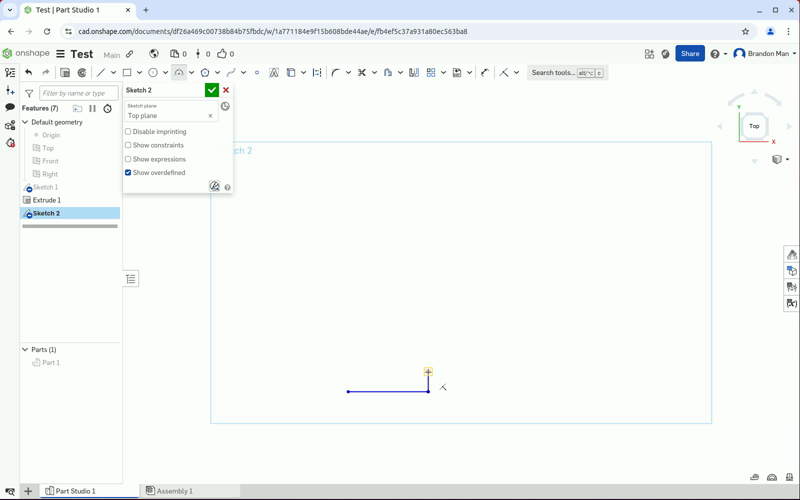
click(428, 371)
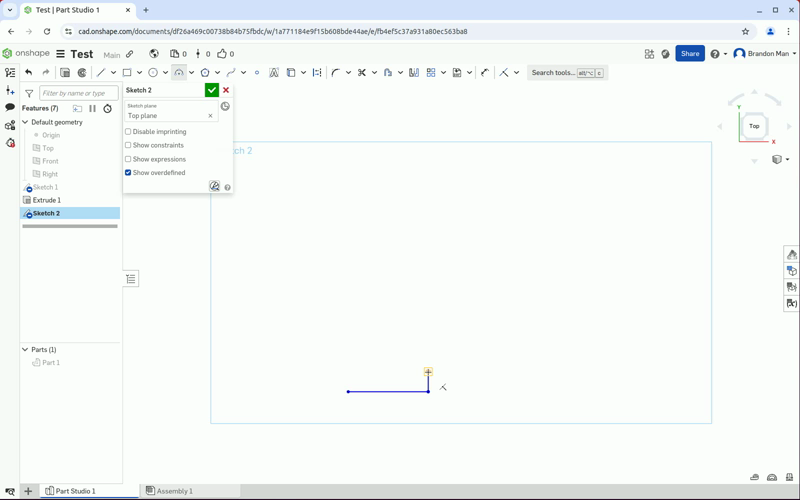
key_down(shift)
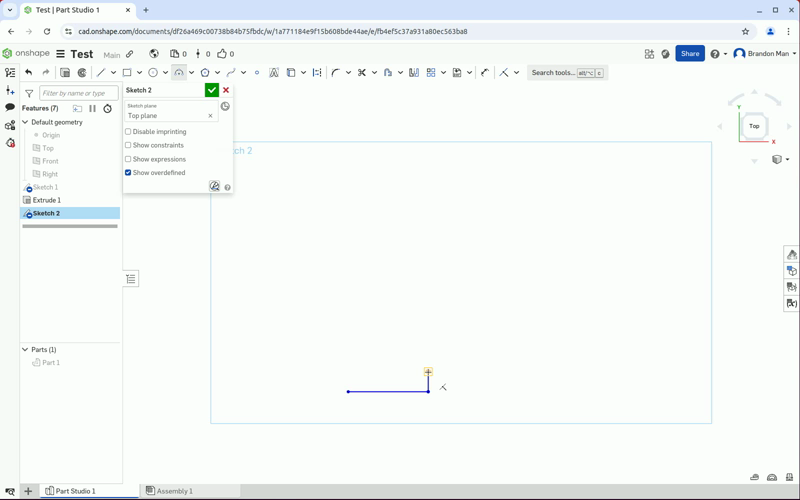
mouse_move(374, 317)
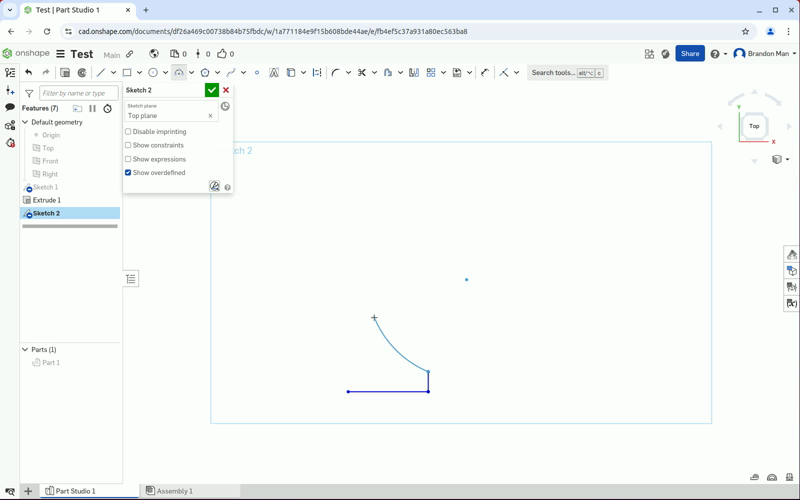
click(374, 317)
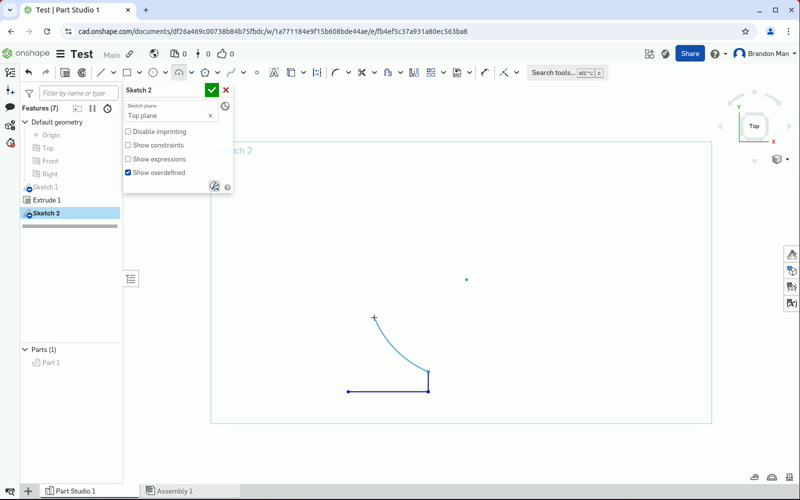
mouse_move(389, 355)
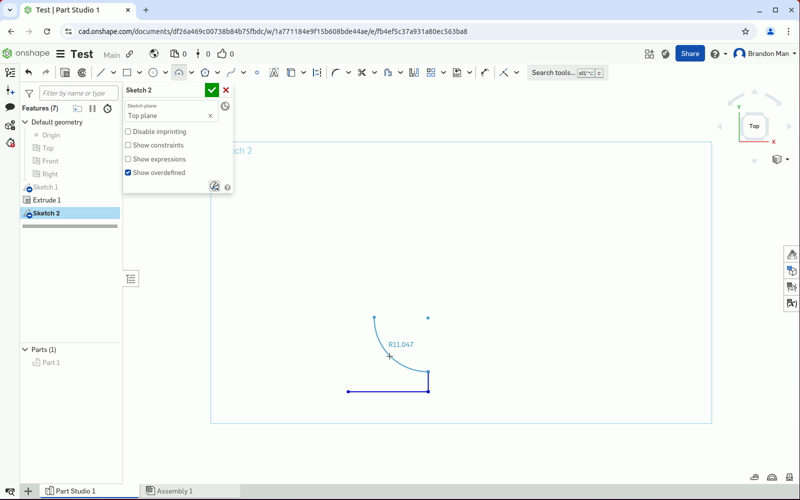
click(389, 355)
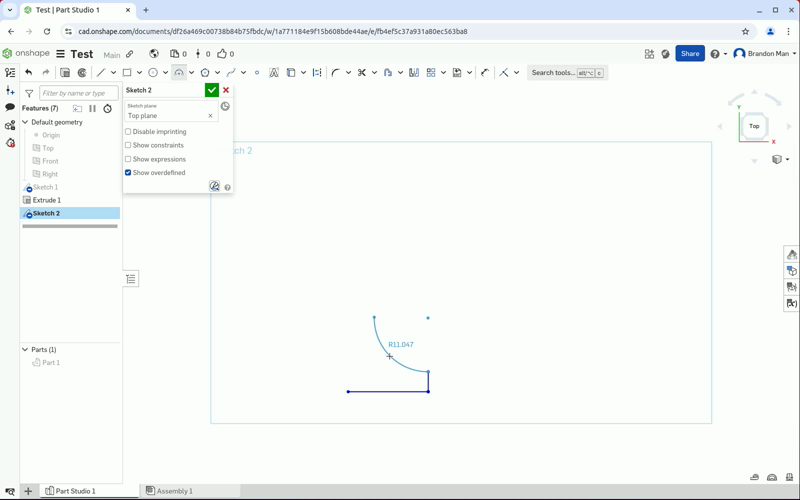
key_up(shift)
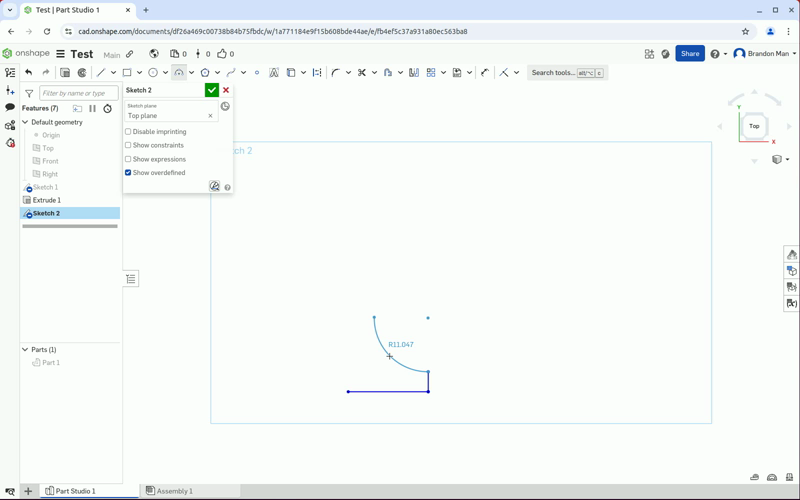
key(esc)
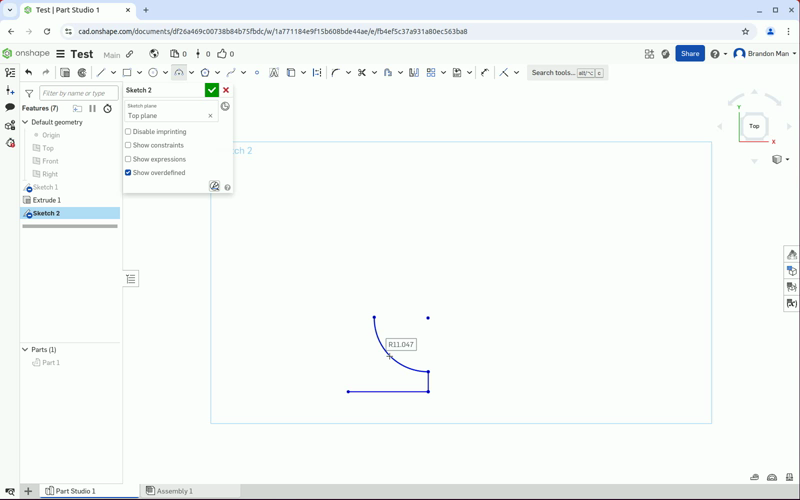
key(l)
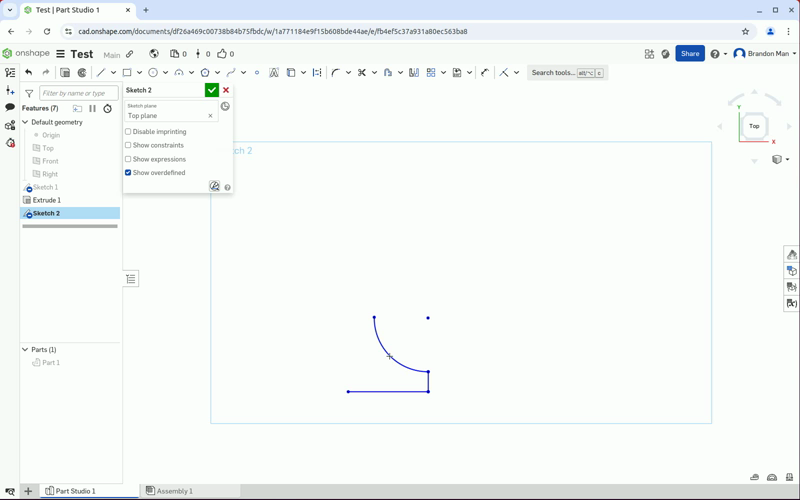
mouse_move(374, 317)
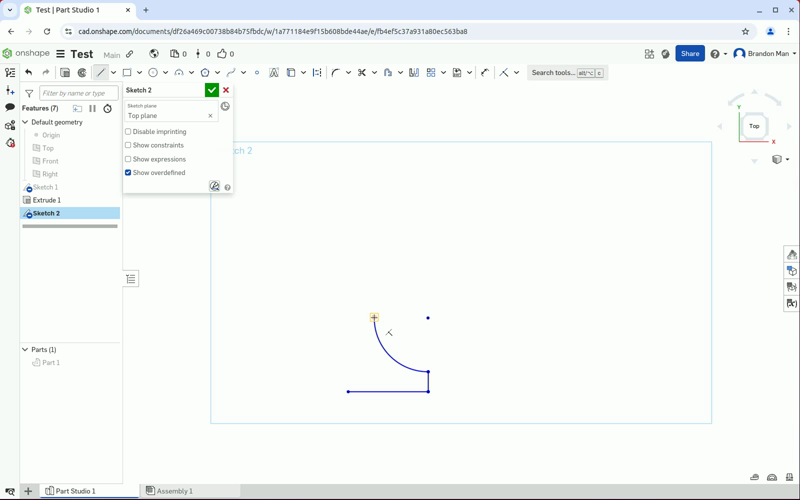
click(374, 317)
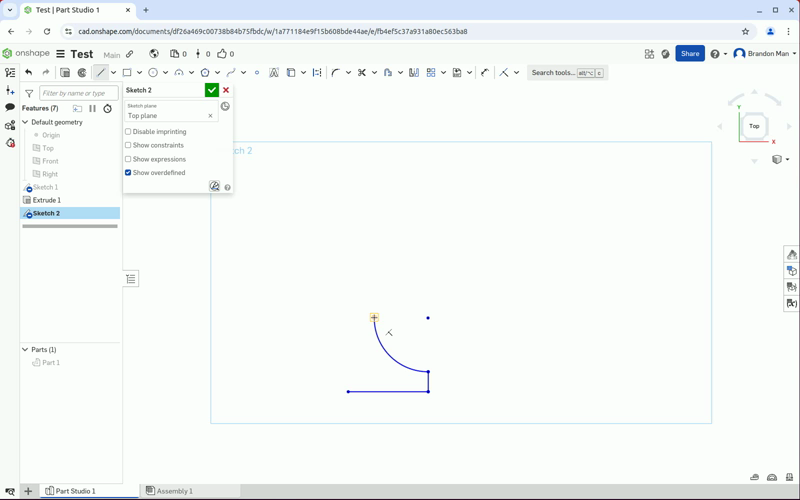
key_down(shift)
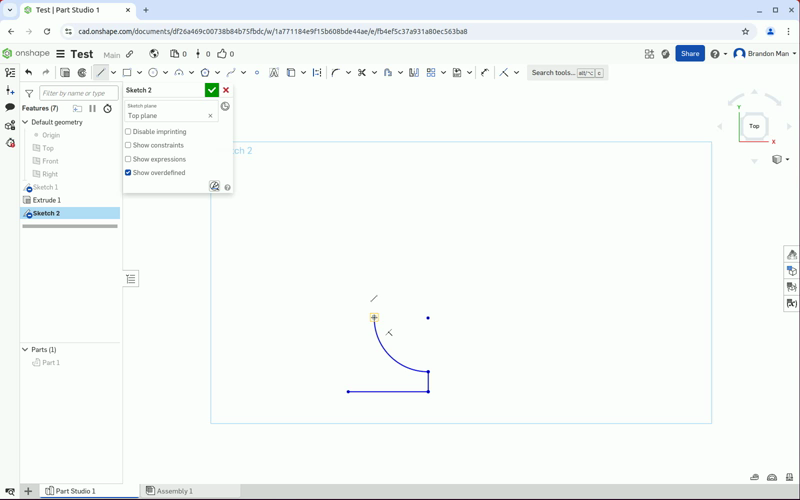
mouse_move(404, 317)
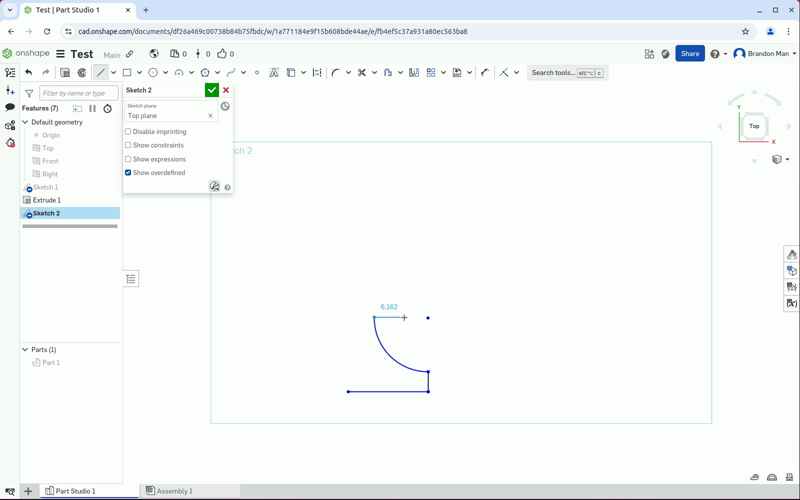
mouse_move(348, 317)
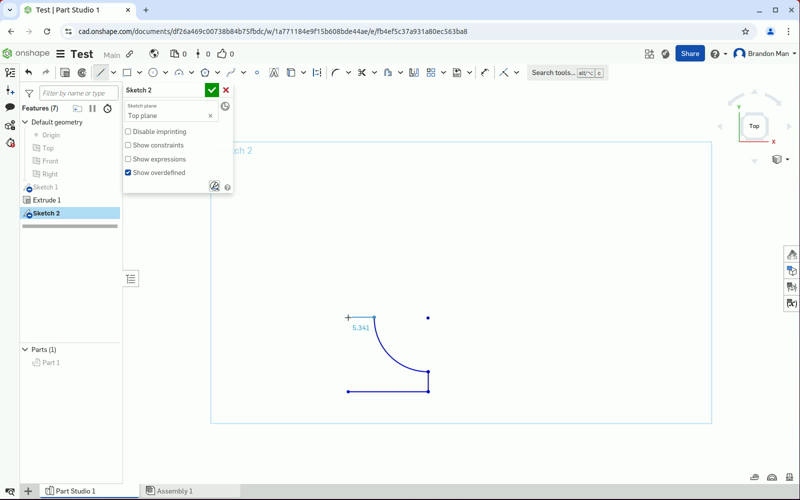
click(348, 317)
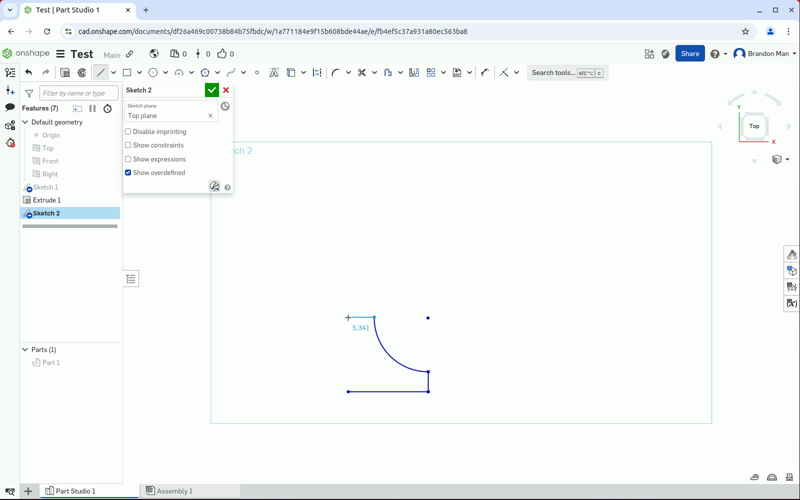
key_up(shift)
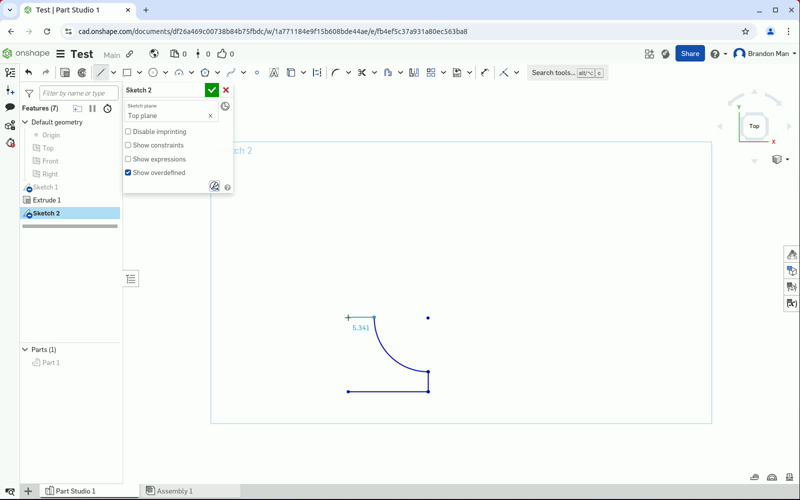
key_down(shift)
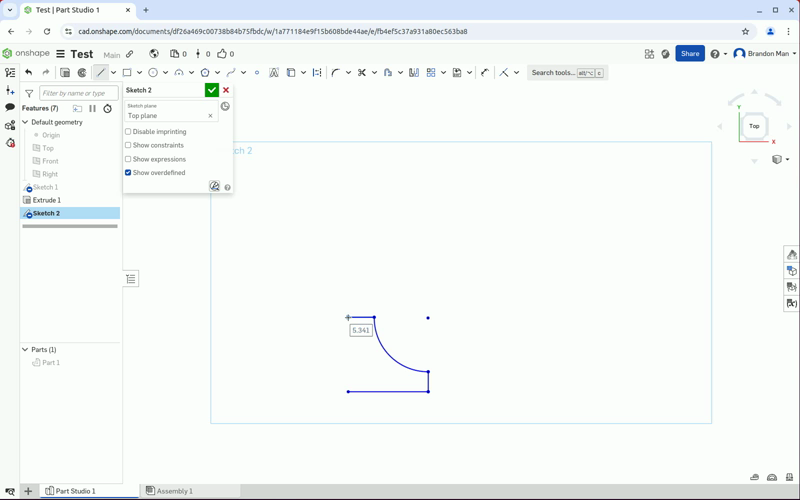
mouse_move(348, 391)
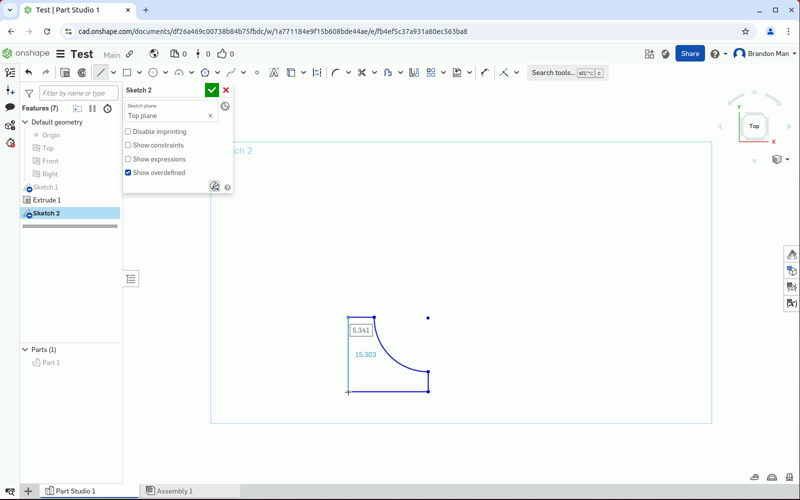
key_up(shift)
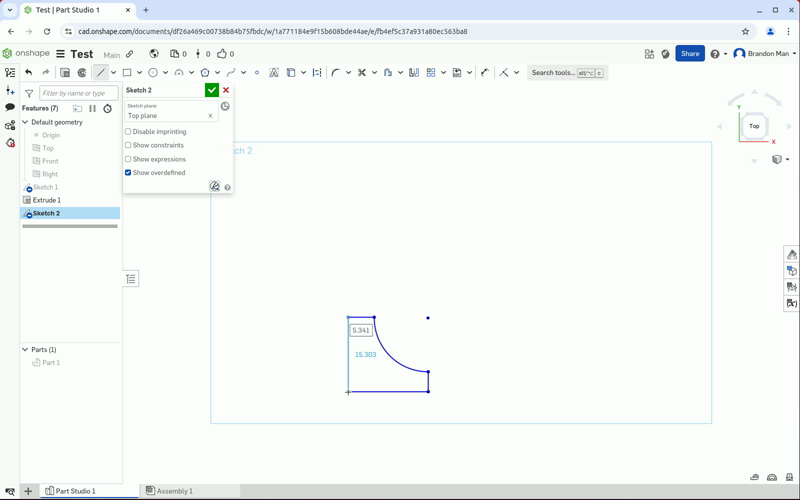
click(348, 391)
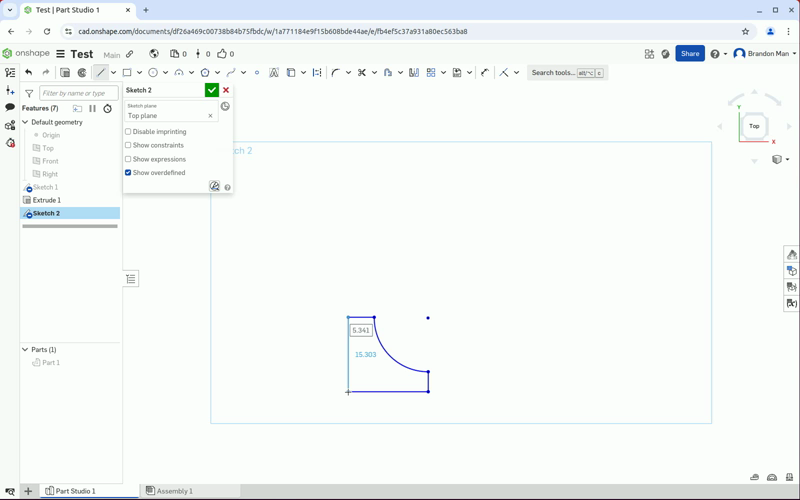
key(esc)
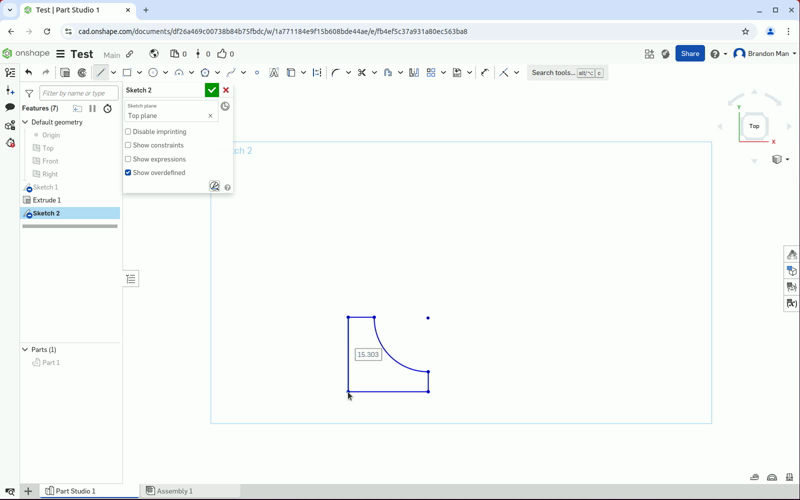
mouse_move(375, 385)
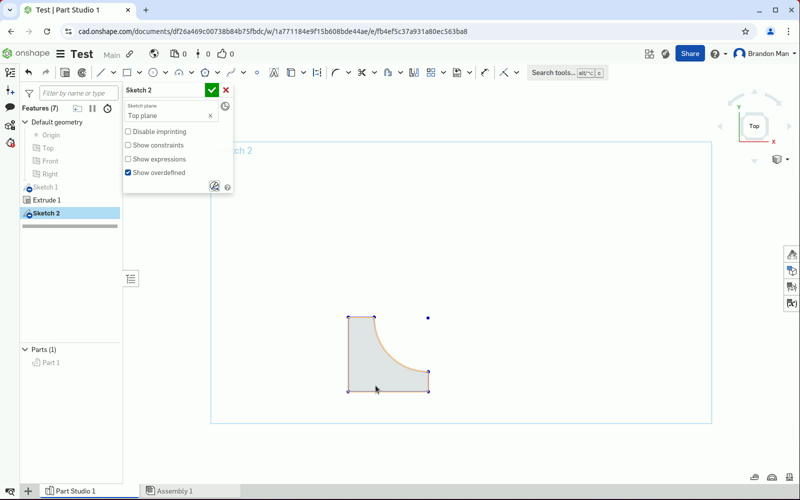
click(375, 385)
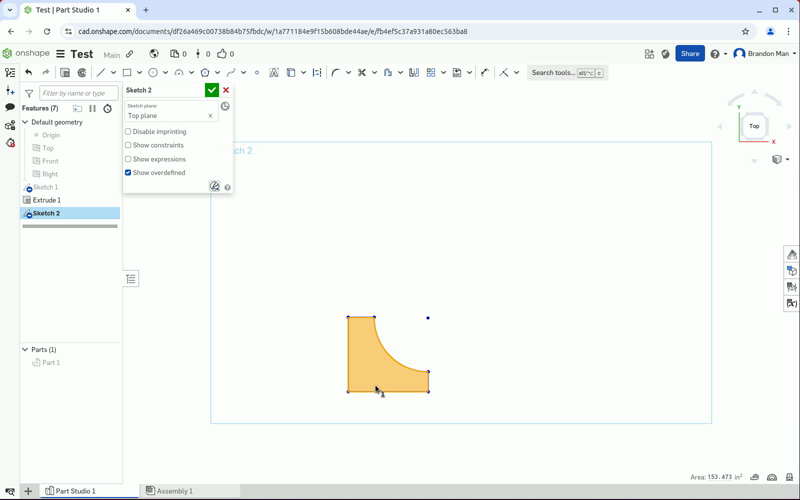
mouse_move(73, 352)
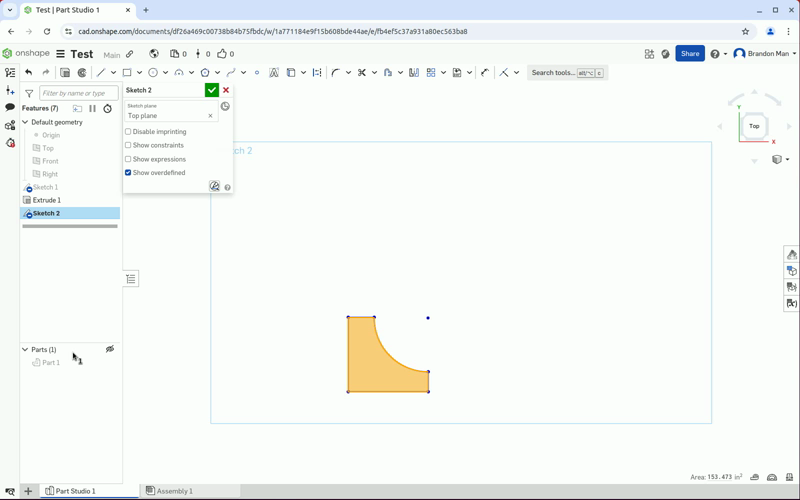
key(shift+y)
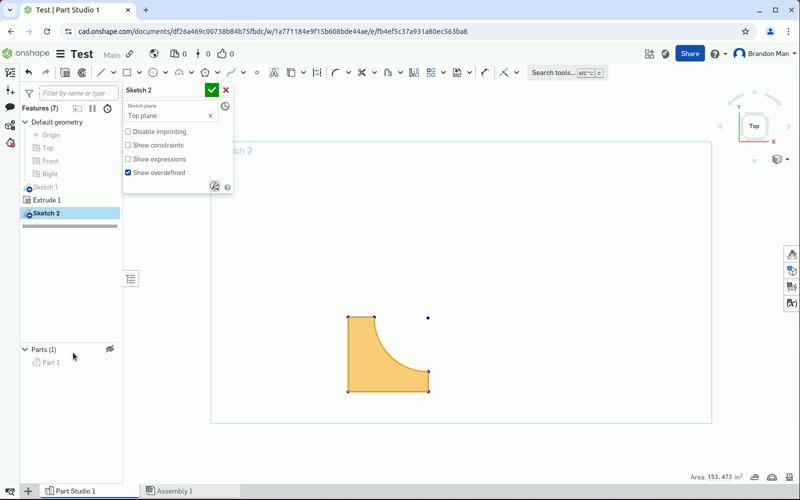
key(shift+e)
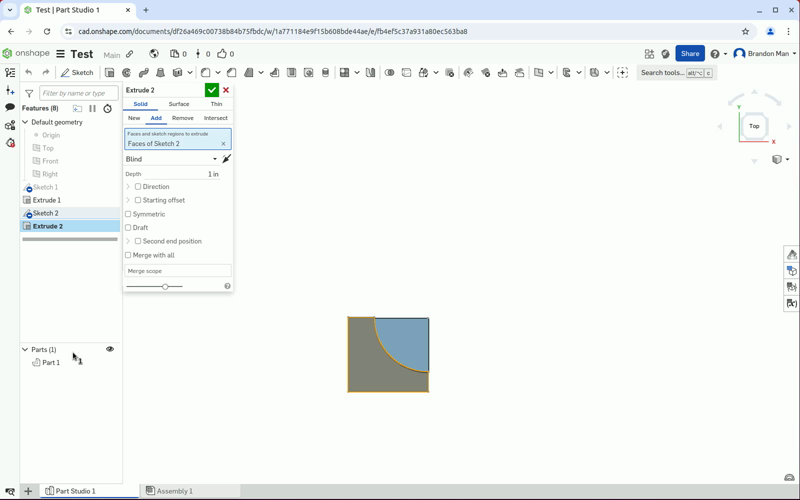
mouse_move(143, 106)
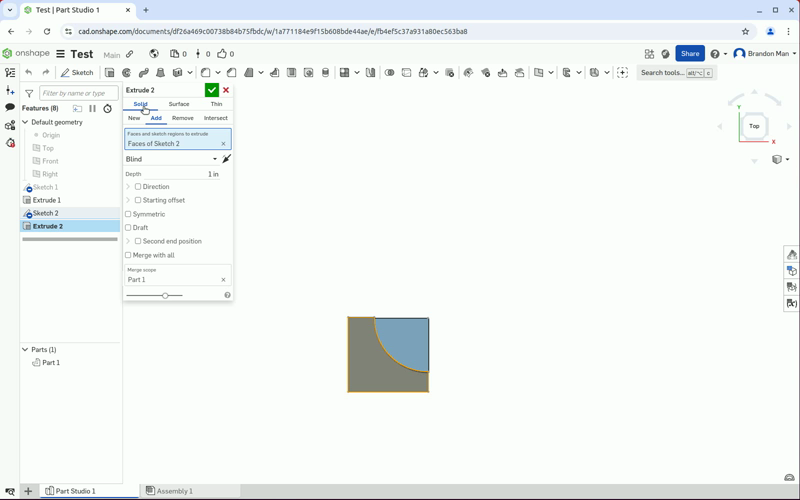
click(143, 106)
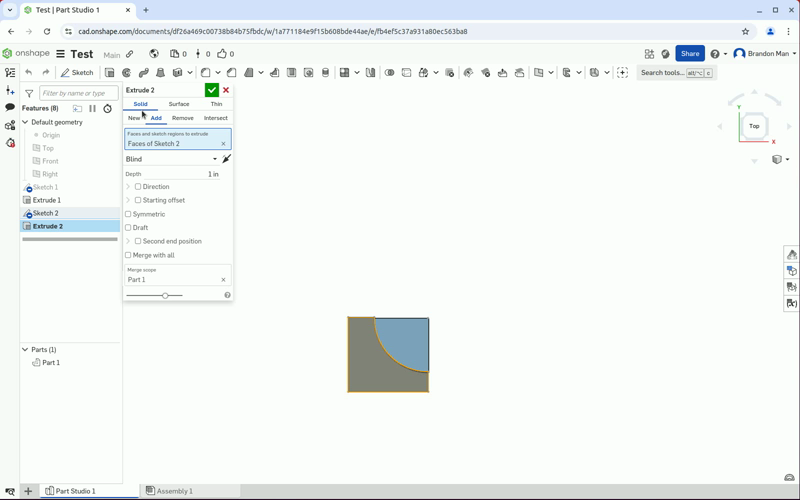
mouse_move(137, 120)
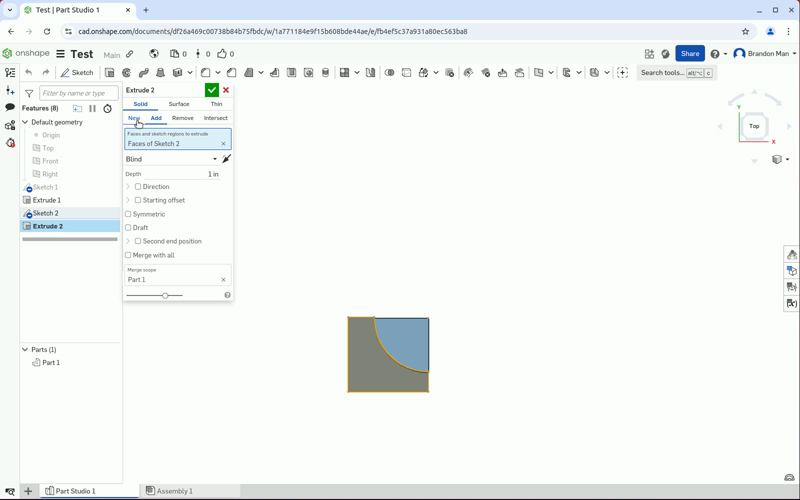
click(137, 120)
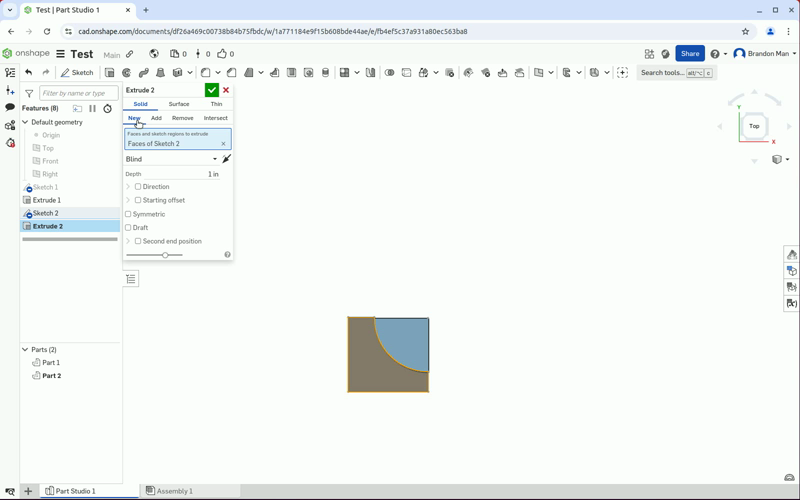
key(tab, 4)
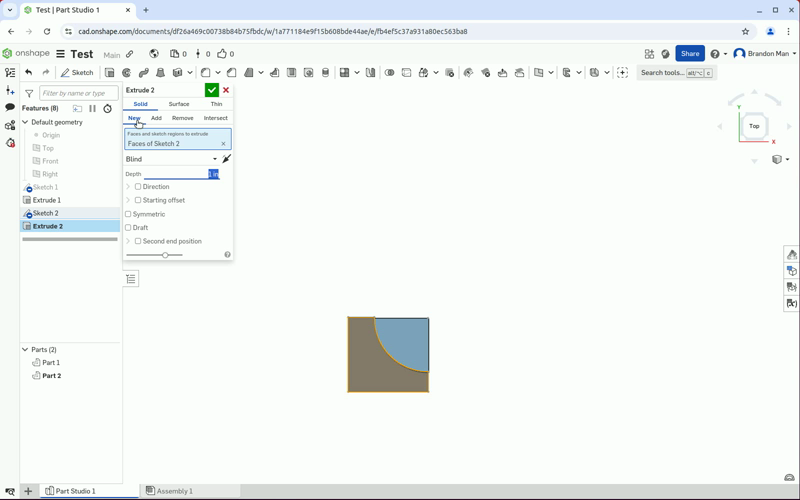
text(4.574)
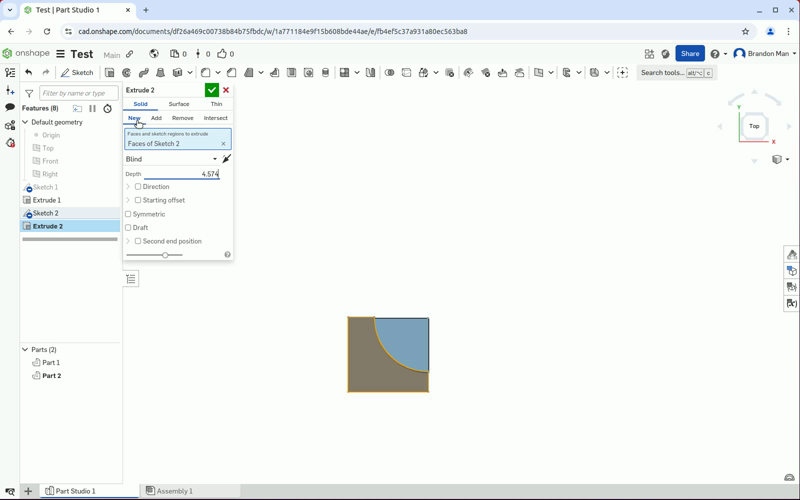
key(enter)
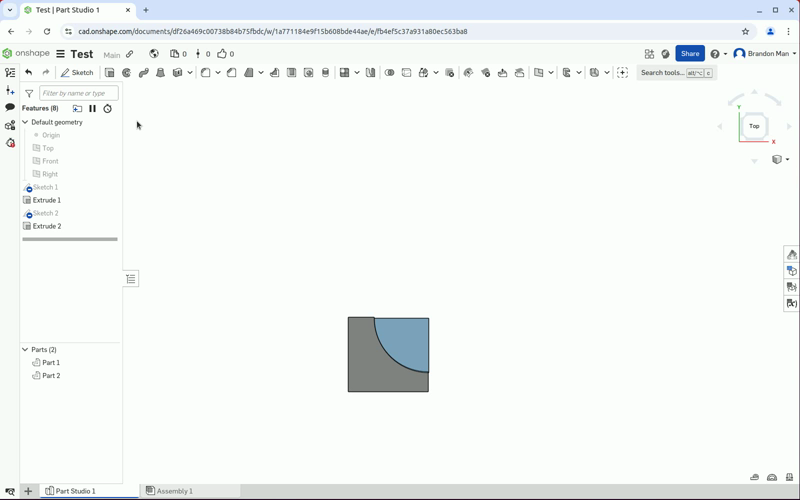
key(shift+h)
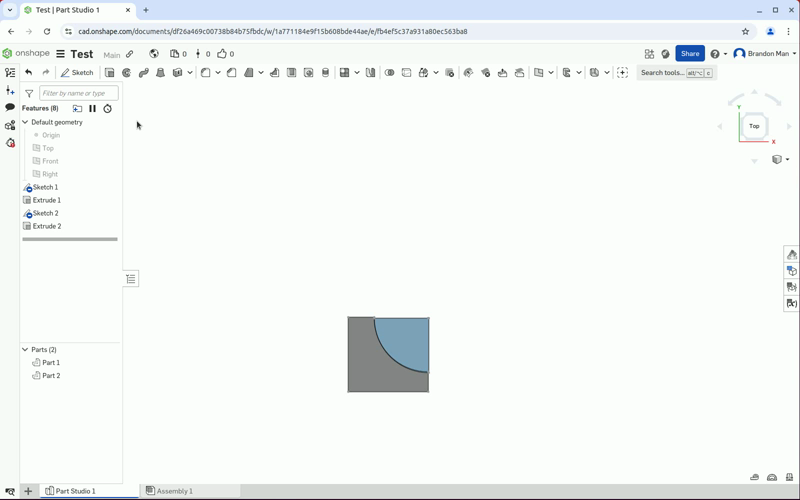
key(shift+h)
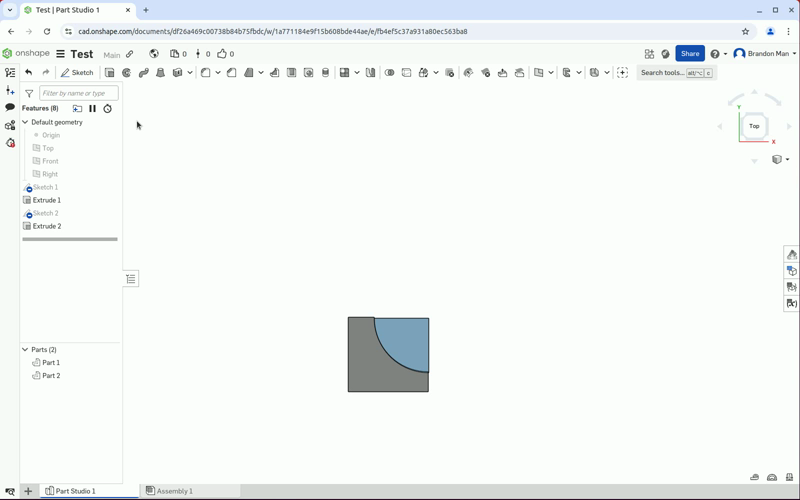
mouse_move(73, 189)
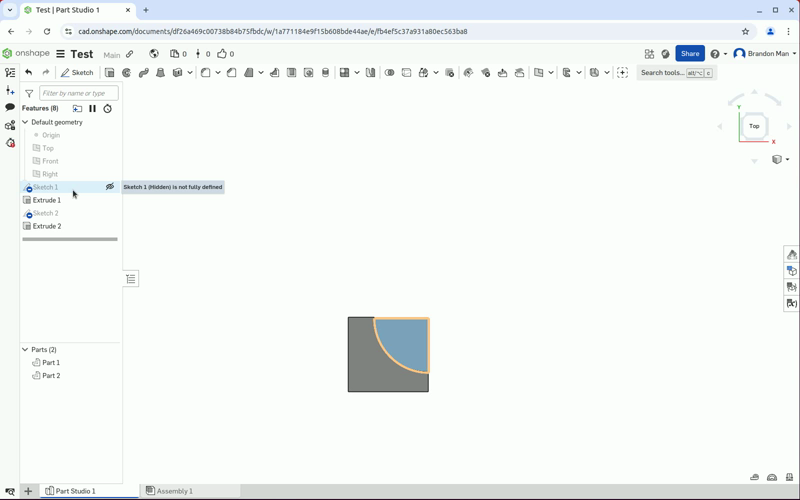
click(73, 189)
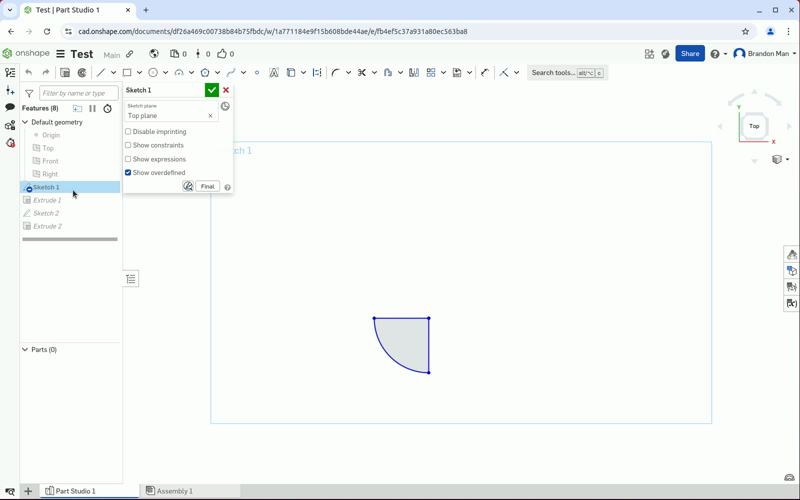
mouse_move(229, 92)
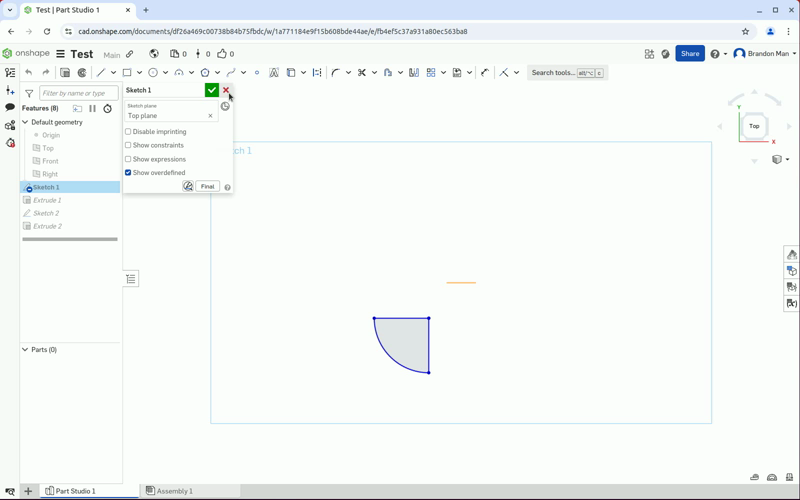
click(229, 92)
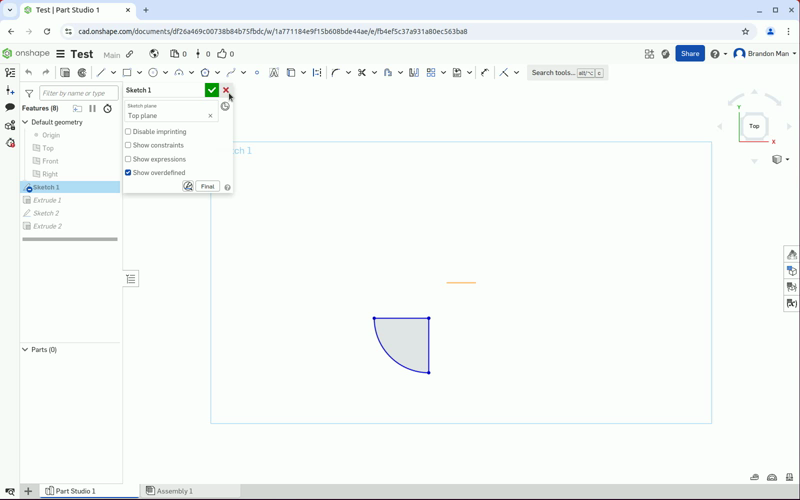
key(shift+s)
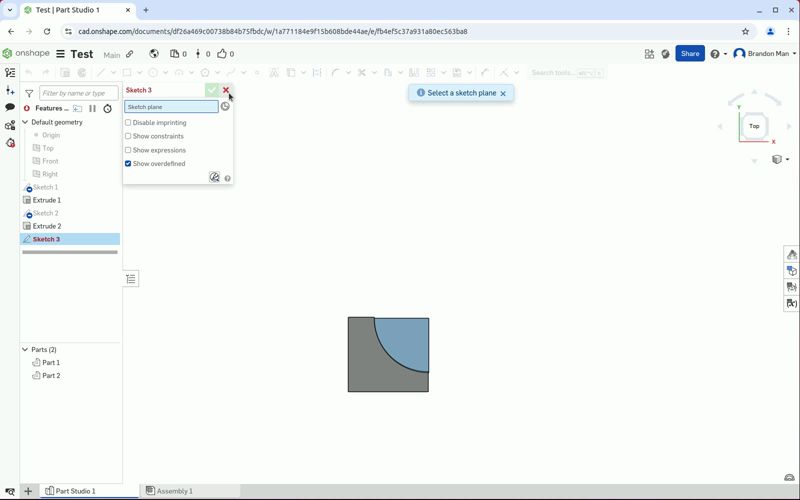
mouse_move(73, 150)
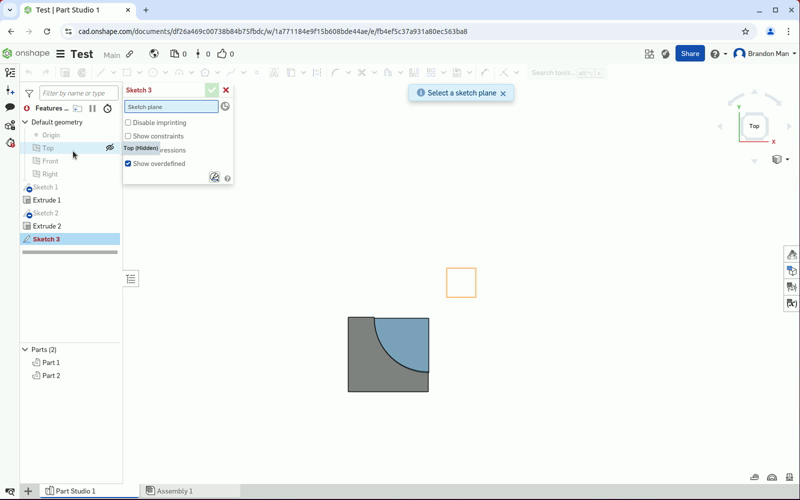
click(73, 150)
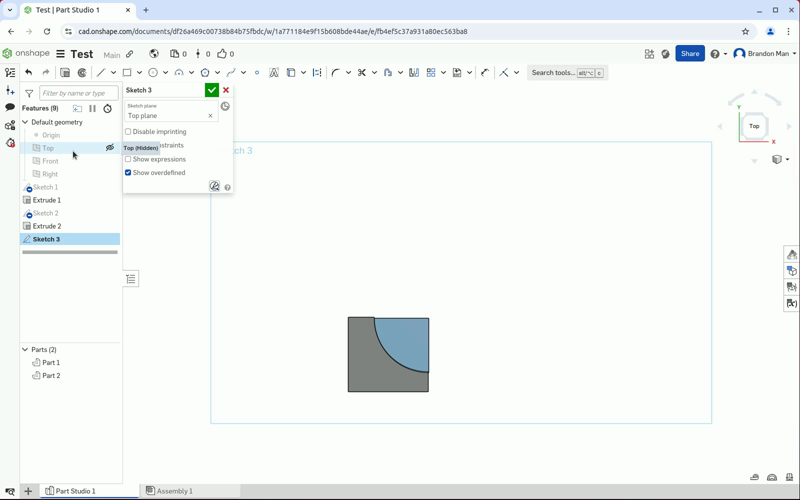
mouse_move(73, 352)
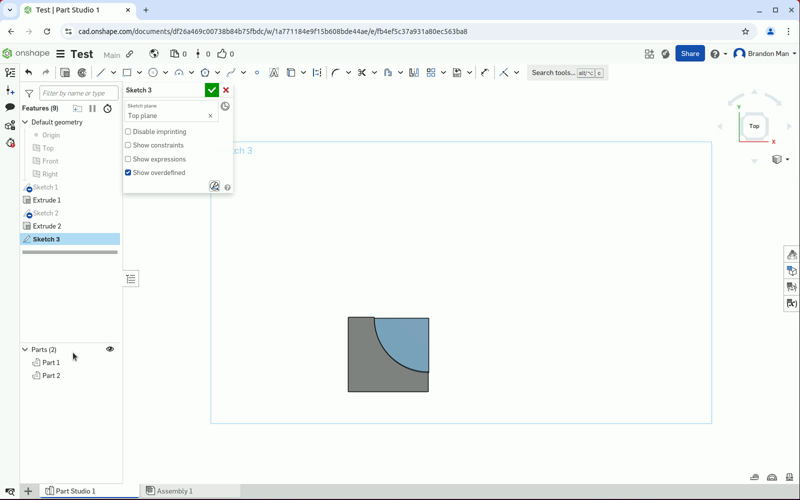
key(y)
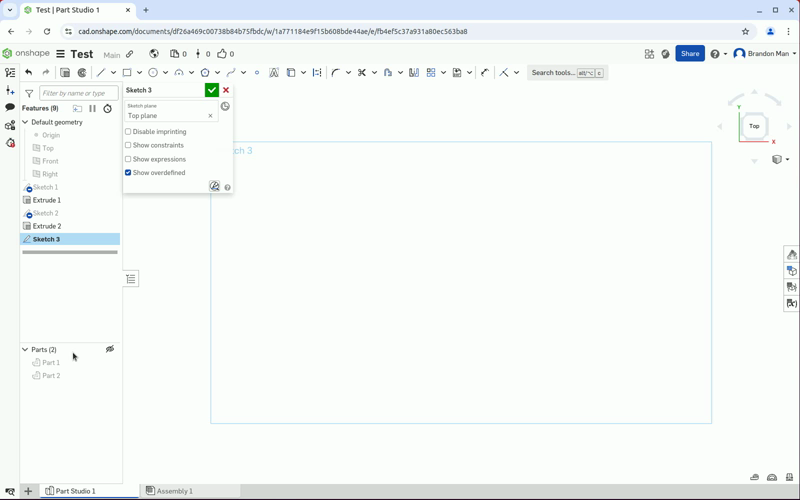
key(l)
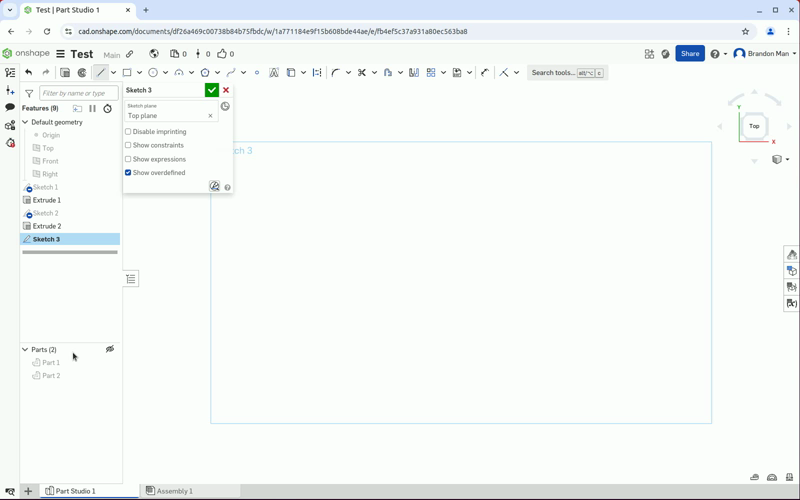
key_down(shift)
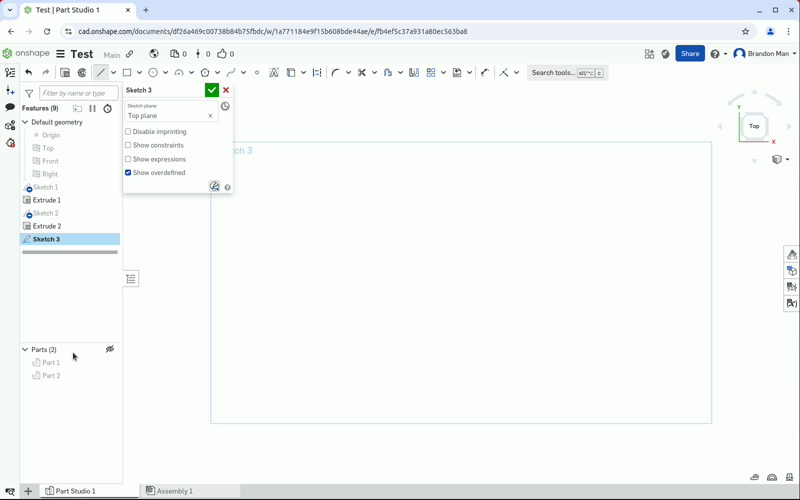
mouse_move(374, 318)
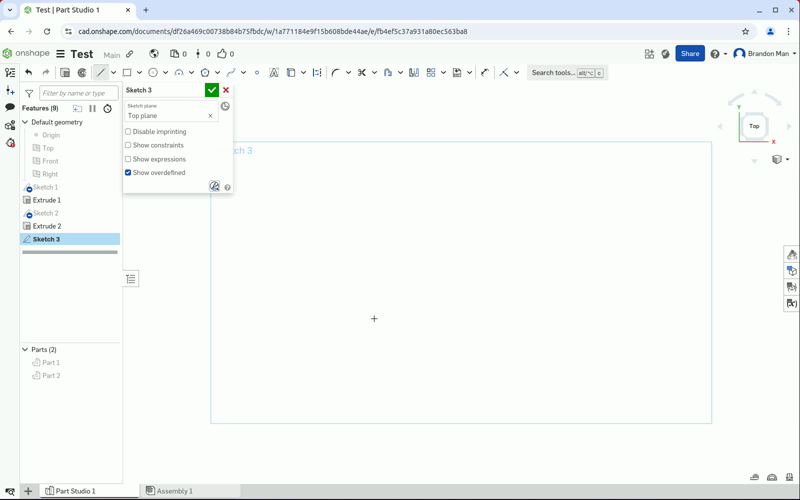
click(374, 318)
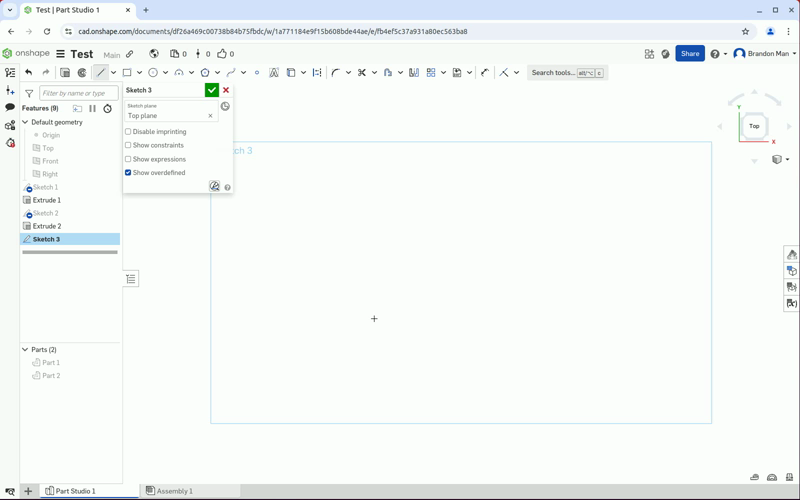
key_up(shift)
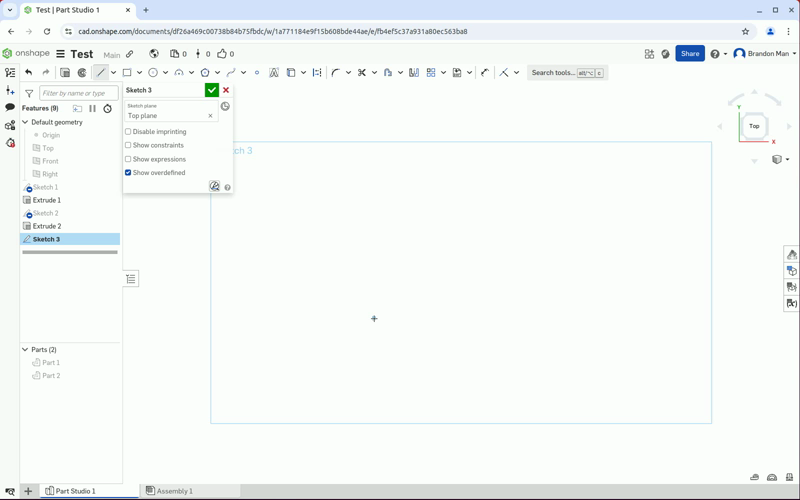
key_down(shift)
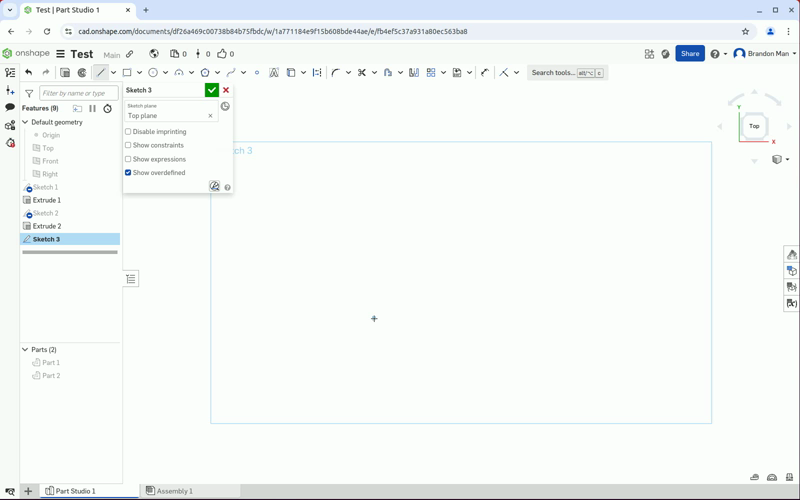
mouse_move(404, 318)
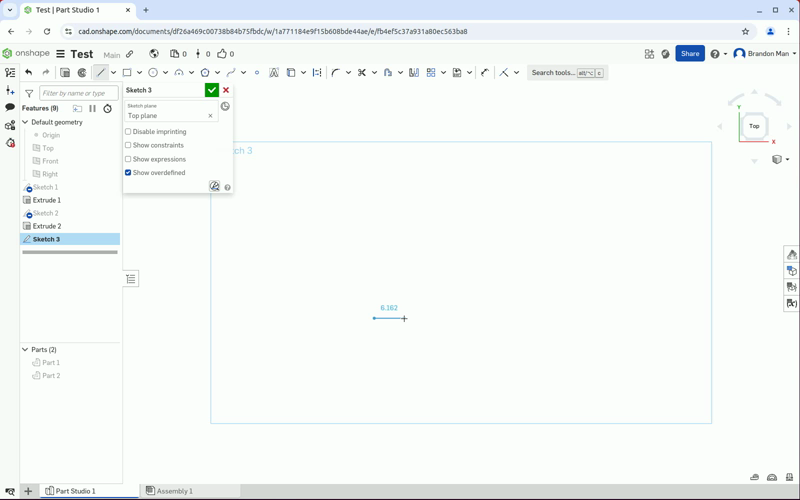
mouse_move(428, 318)
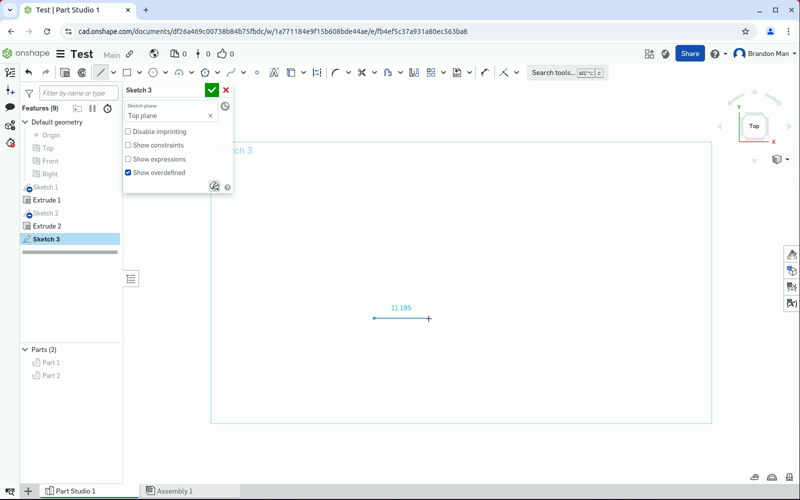
click(428, 318)
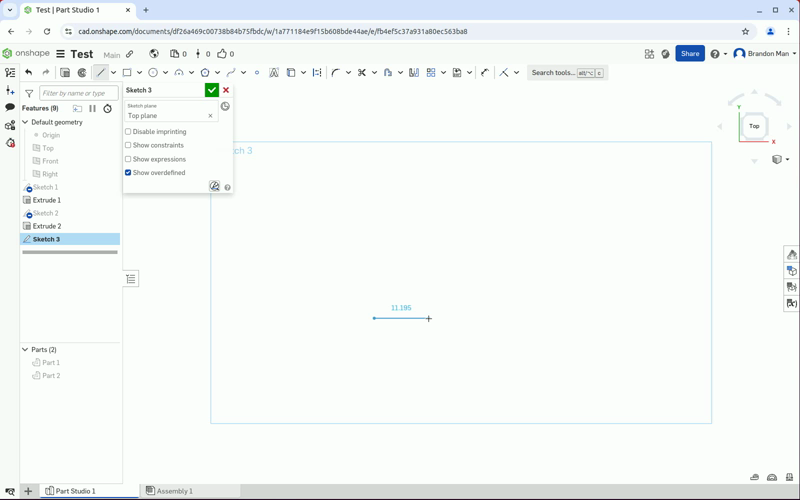
key_up(shift)
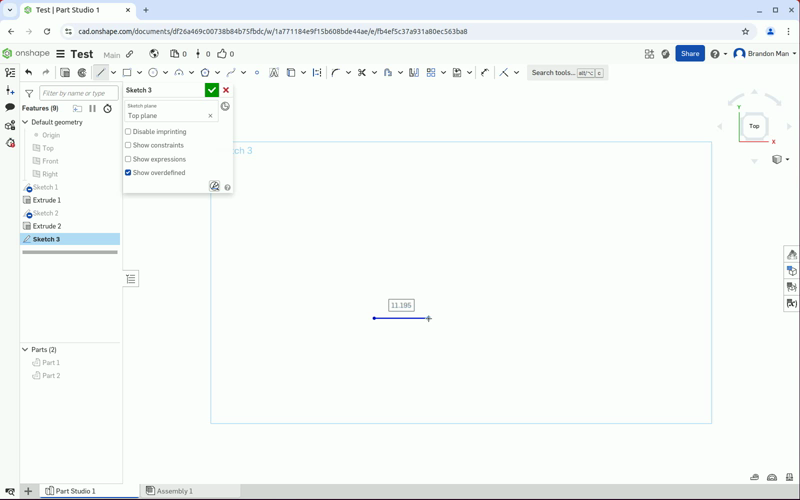
key_down(shift)
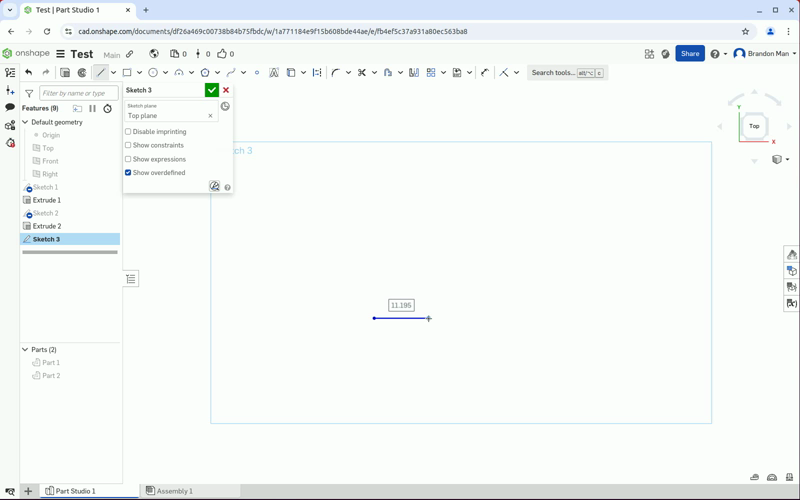
mouse_move(458, 318)
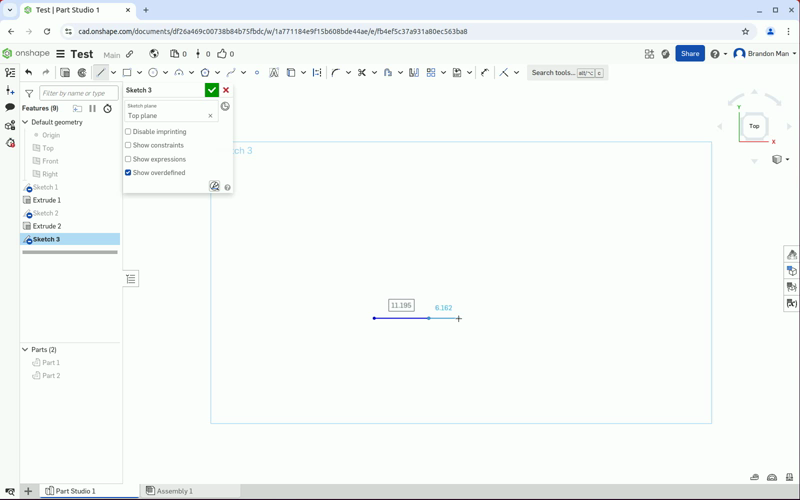
mouse_move(428, 372)
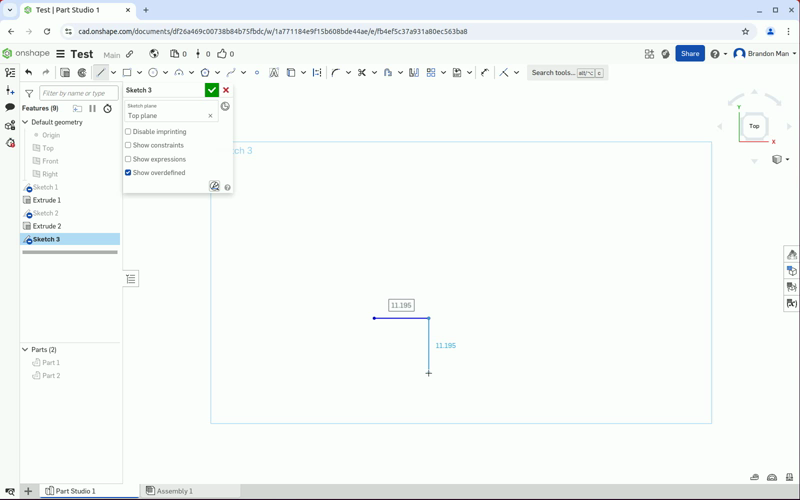
click(428, 372)
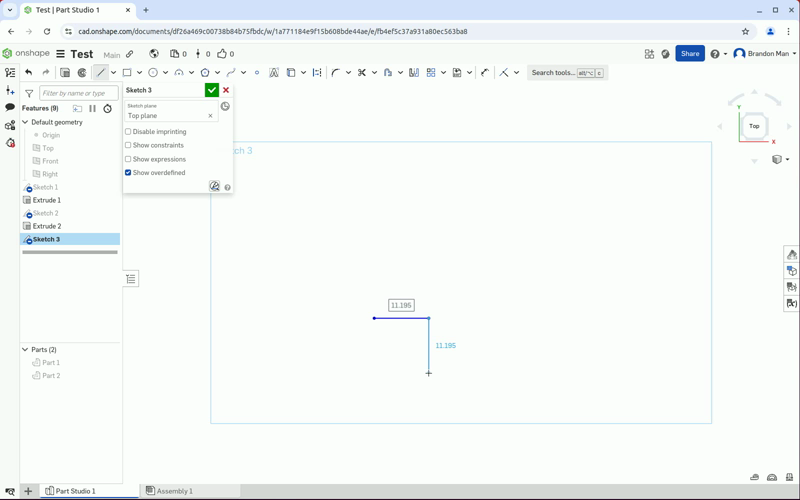
key_up(shift)
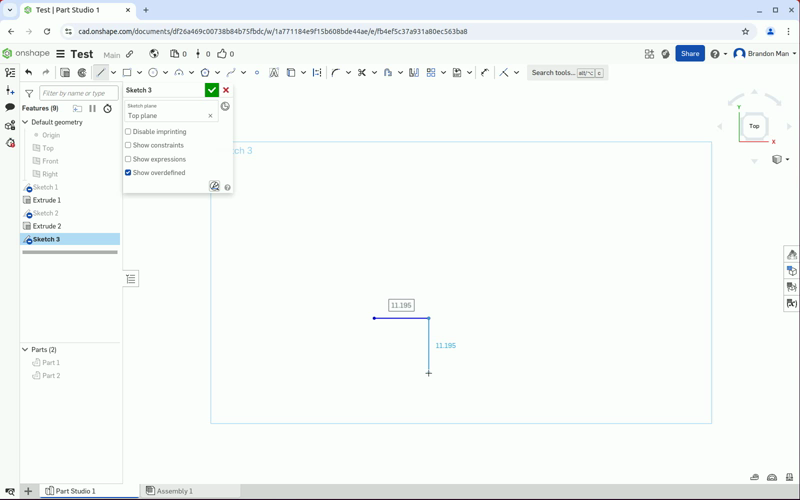
key(esc)
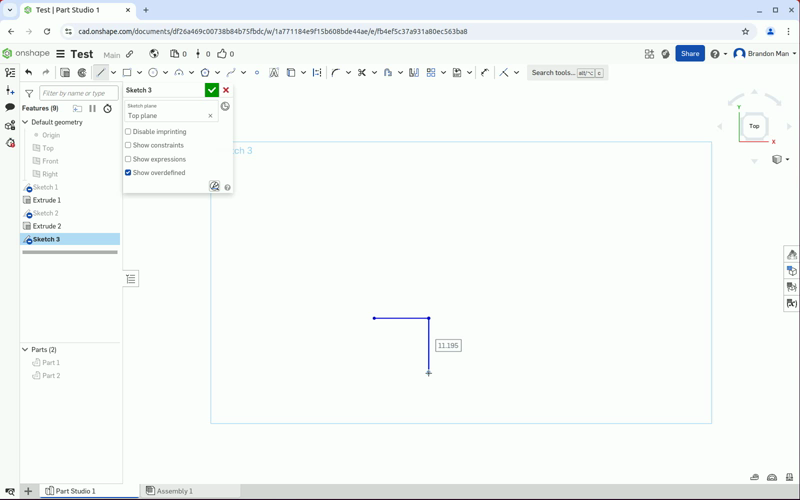
key(a)
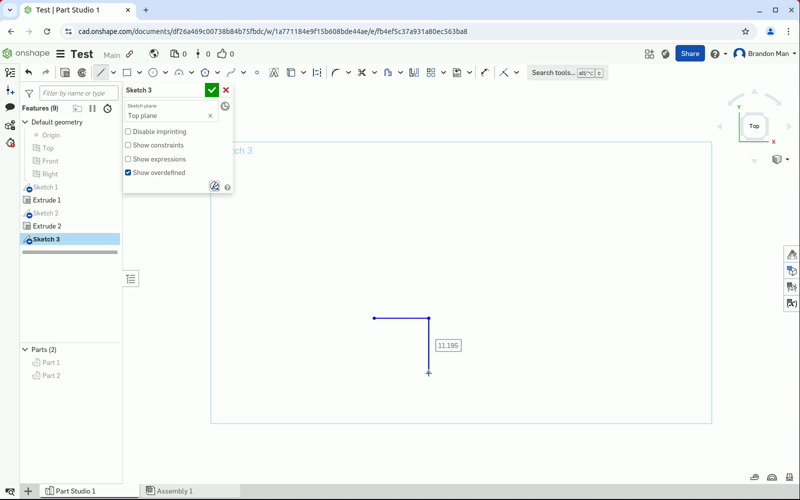
mouse_move(428, 372)
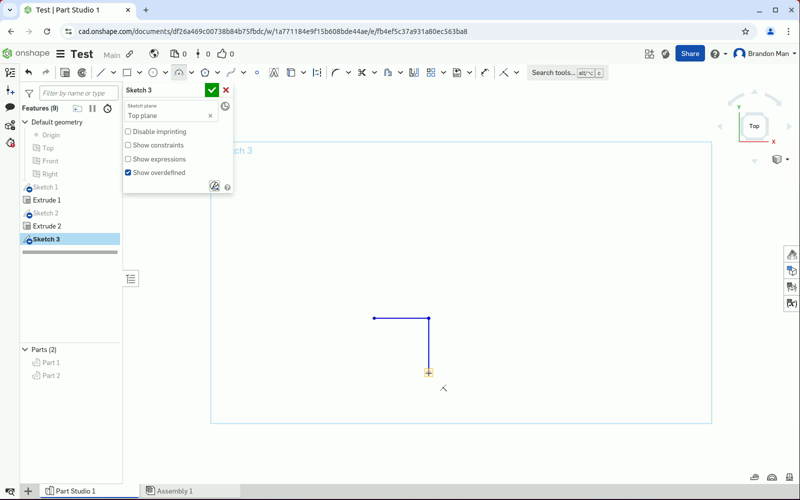
click(428, 372)
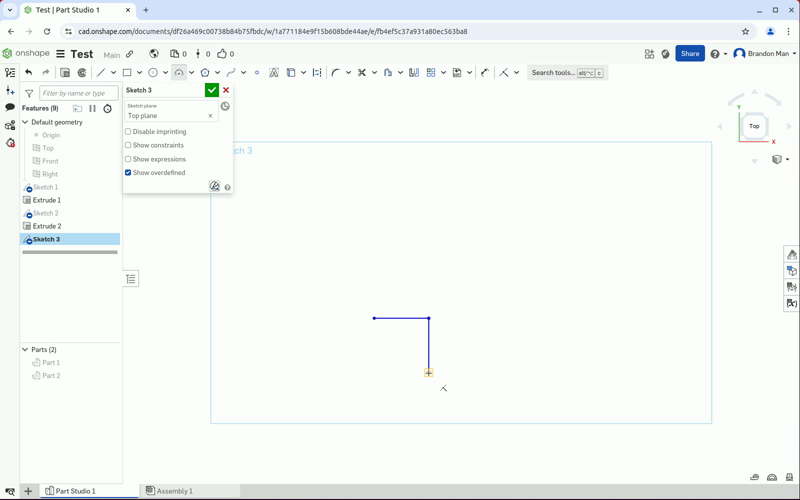
mouse_move(374, 318)
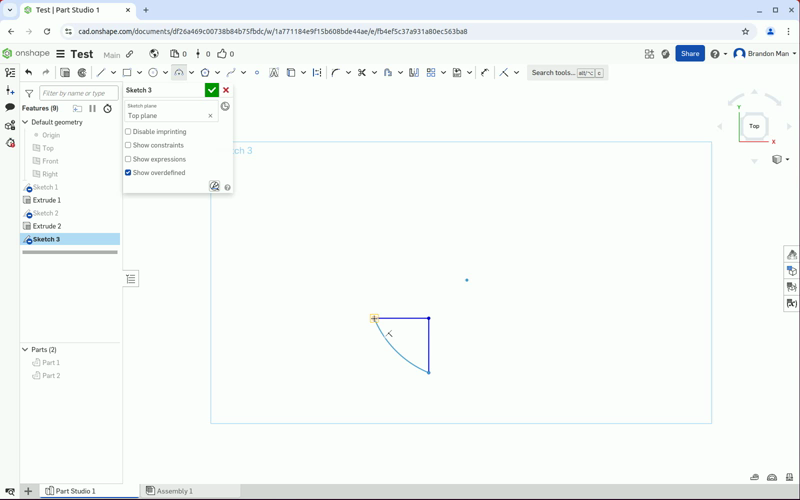
click(374, 318)
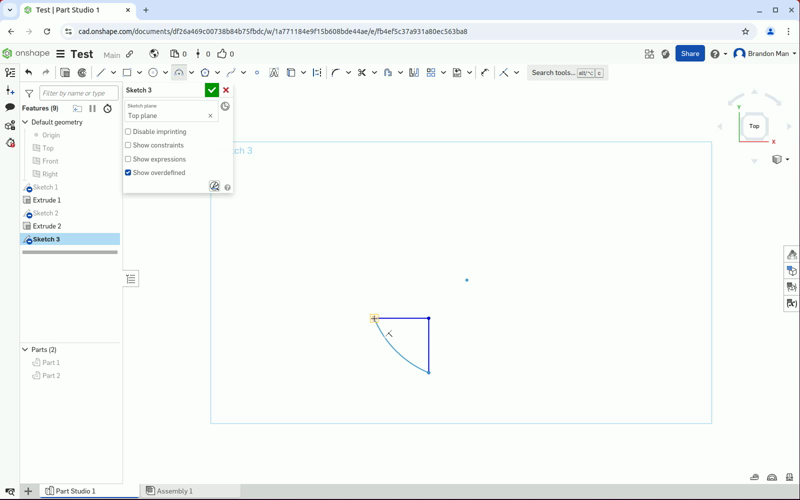
key_down(shift)
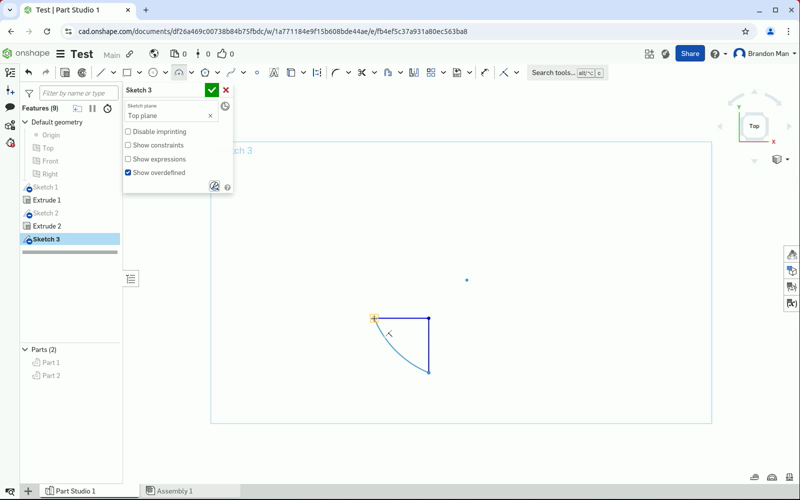
mouse_move(467, 279)
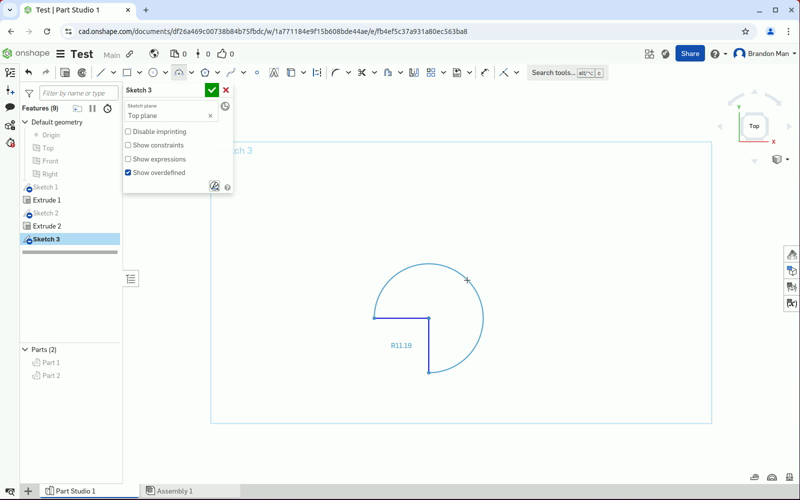
click(467, 279)
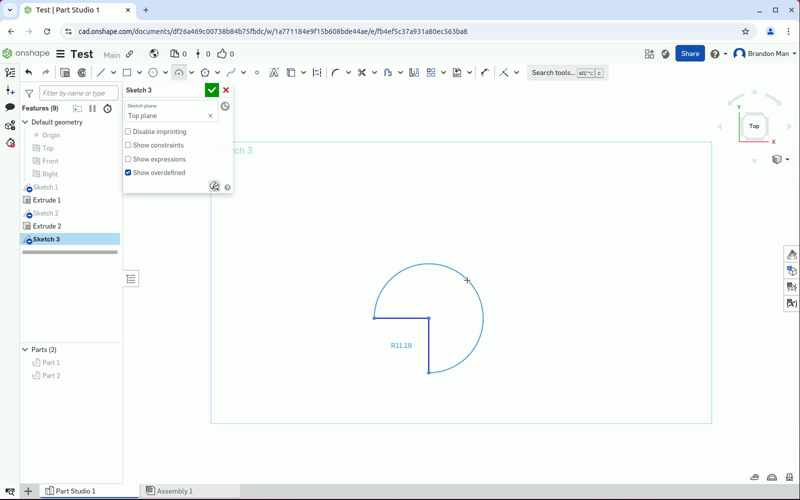
key_up(shift)
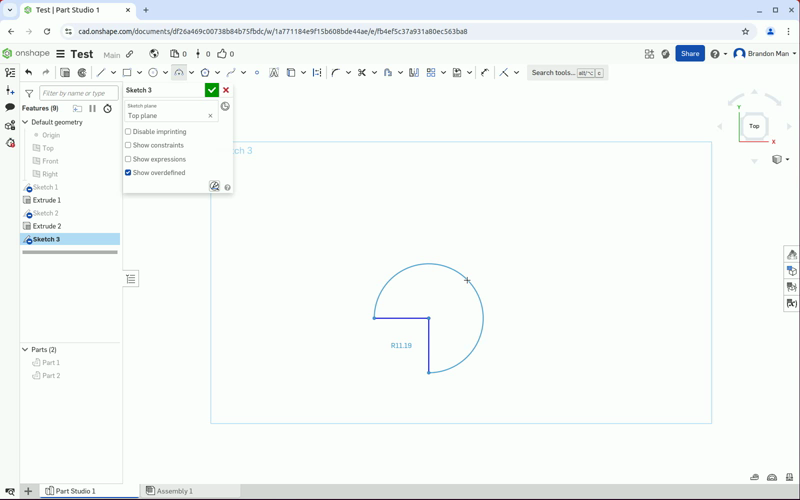
key(esc)
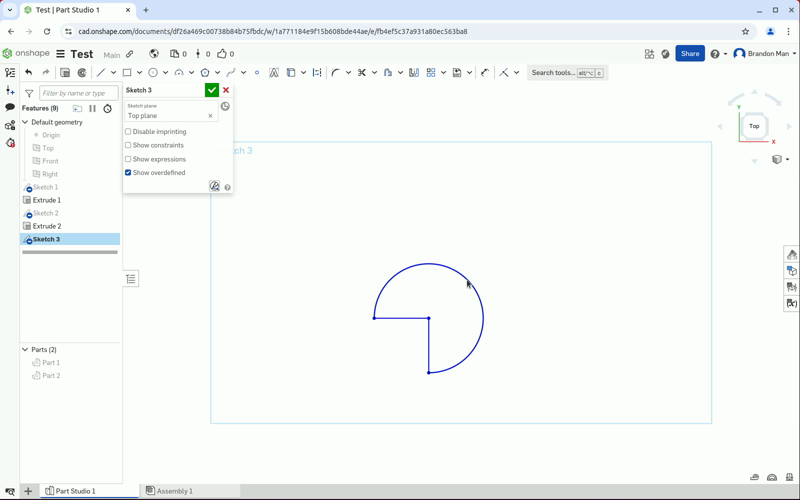
mouse_move(399, 288)
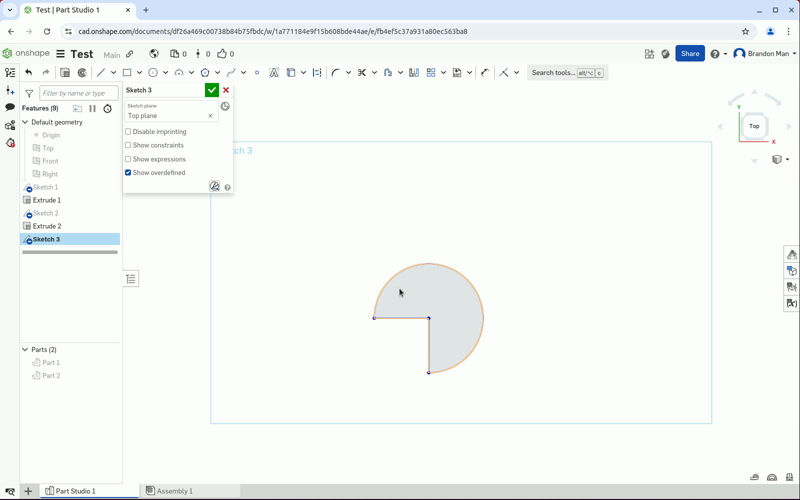
scroll(6)
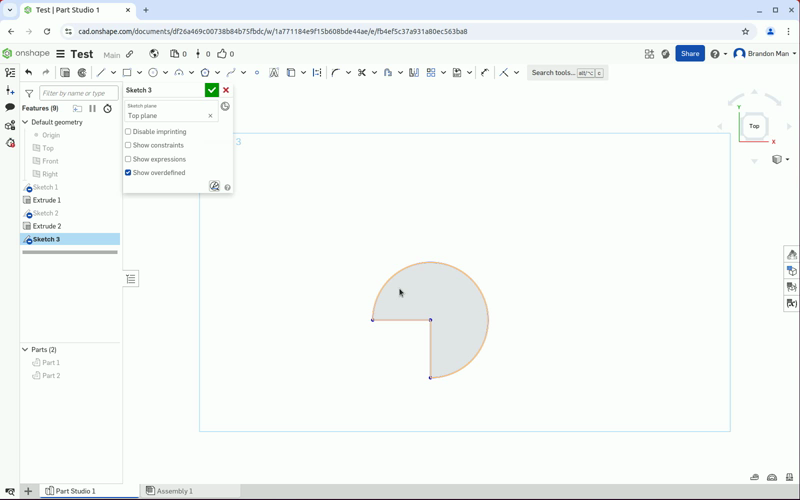
scroll(6)
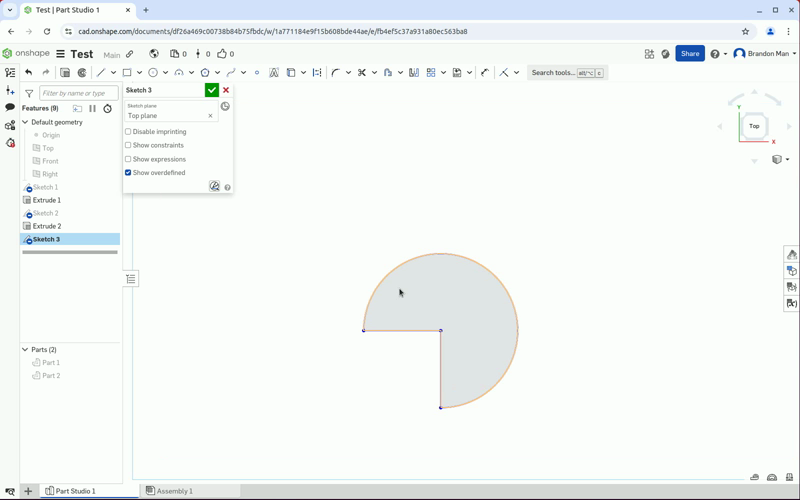
scroll(6)
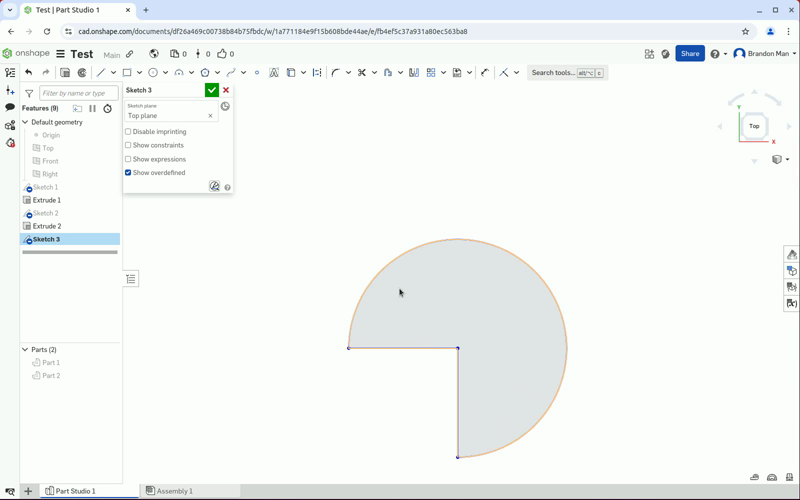
scroll(6)
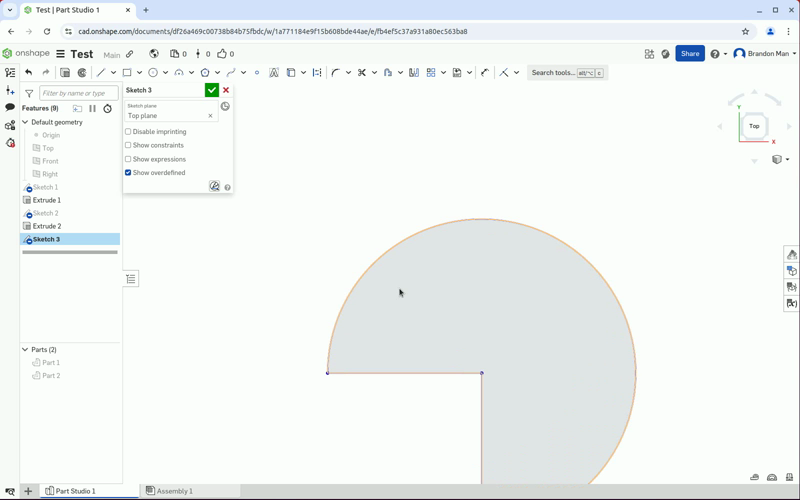
scroll(6)
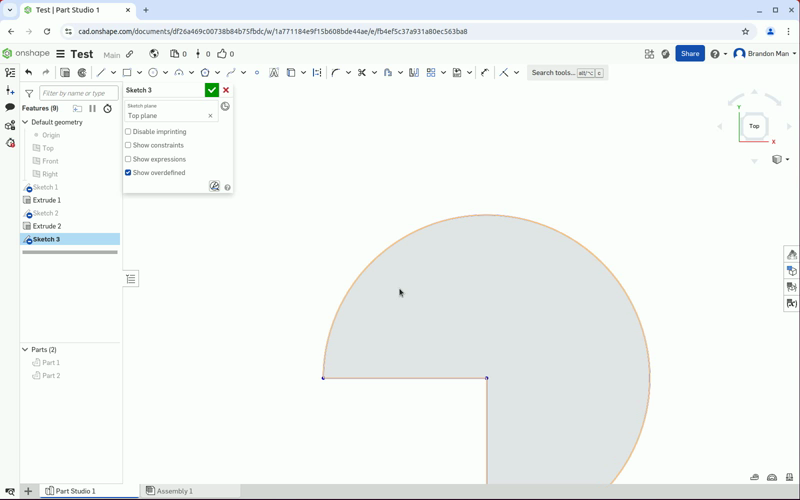
scroll(6)
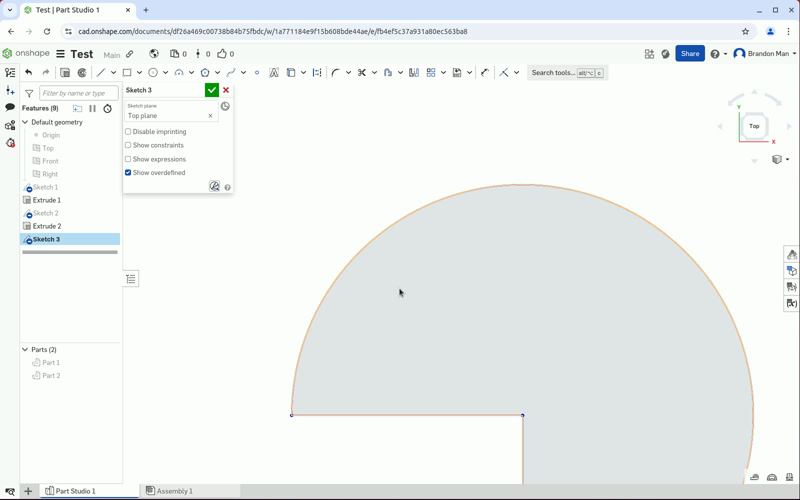
scroll(6)
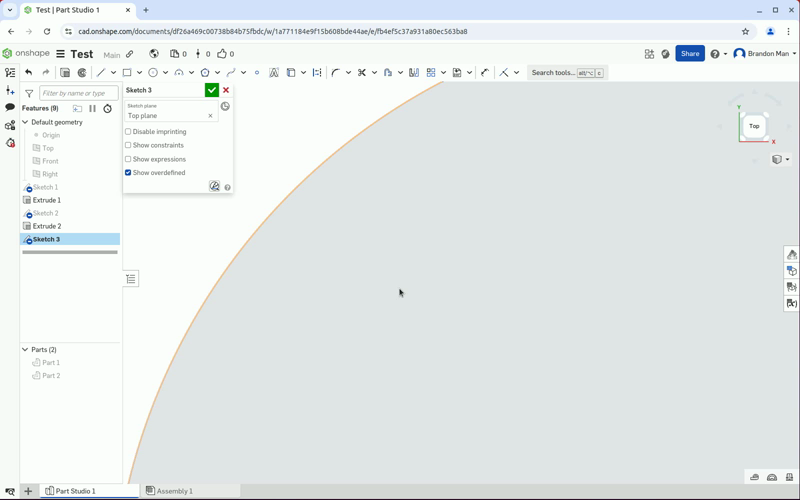
click(399, 288)
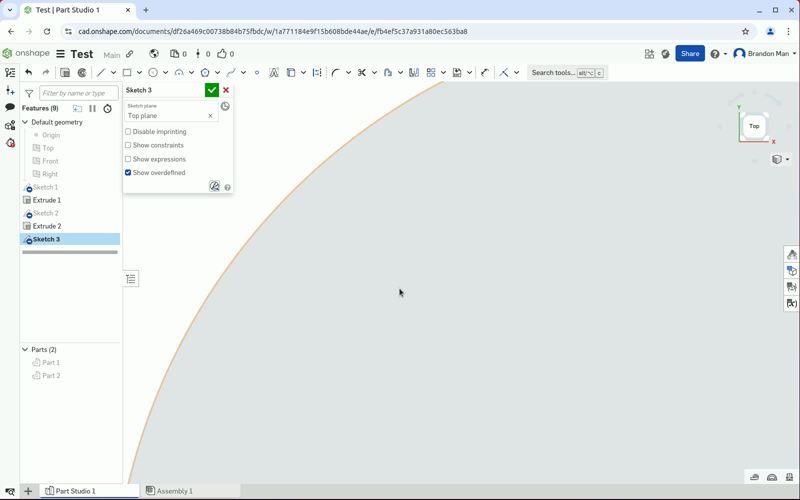
scroll(-6)
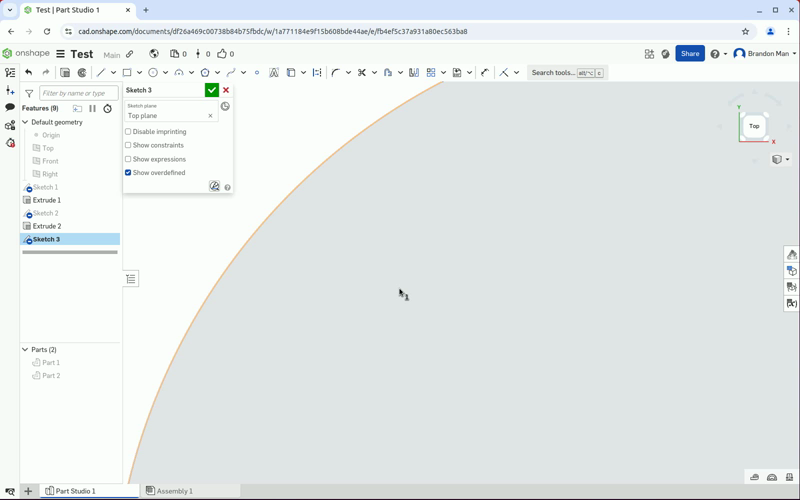
scroll(-6)
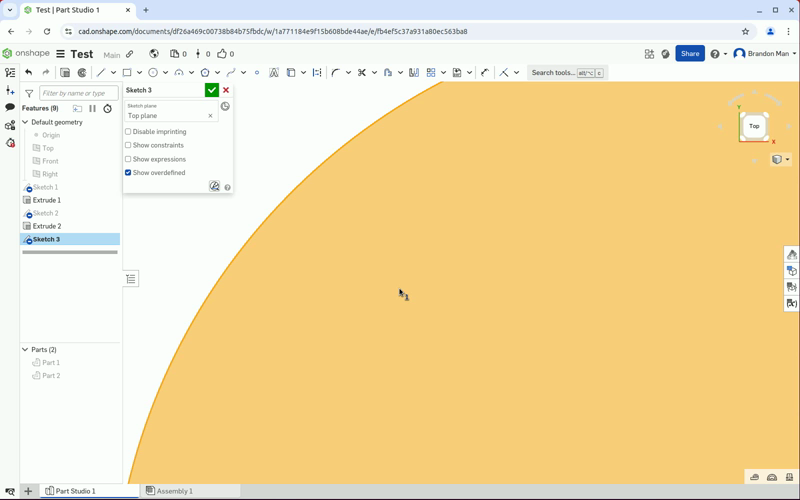
scroll(-6)
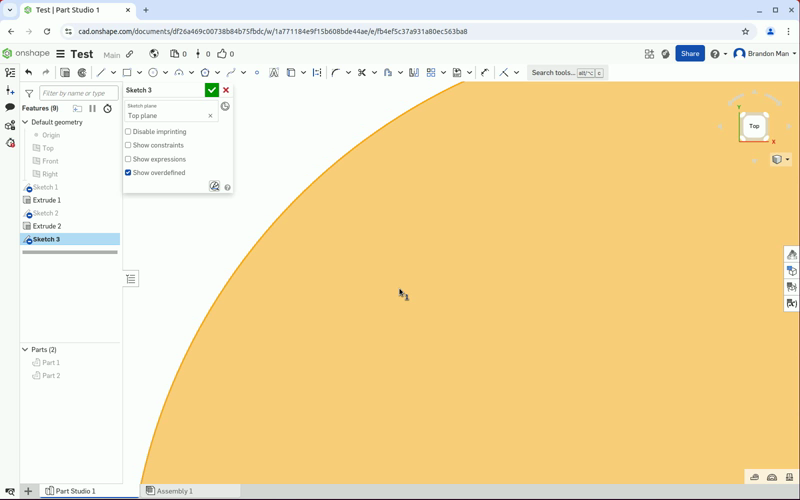
scroll(-6)
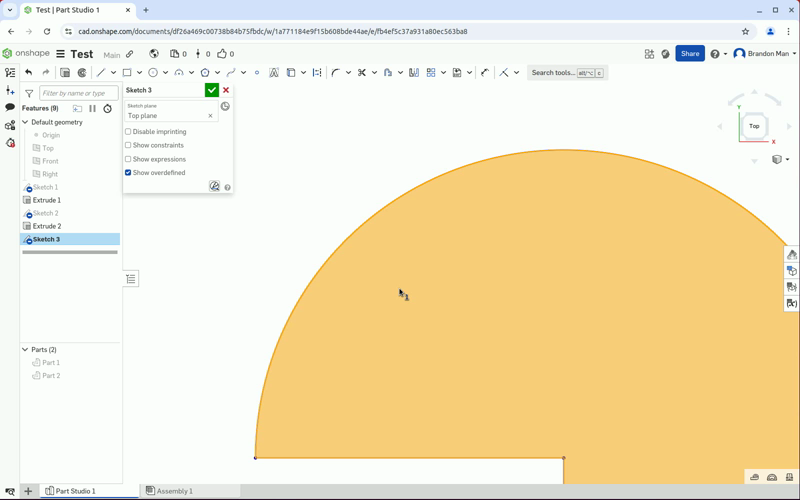
scroll(-6)
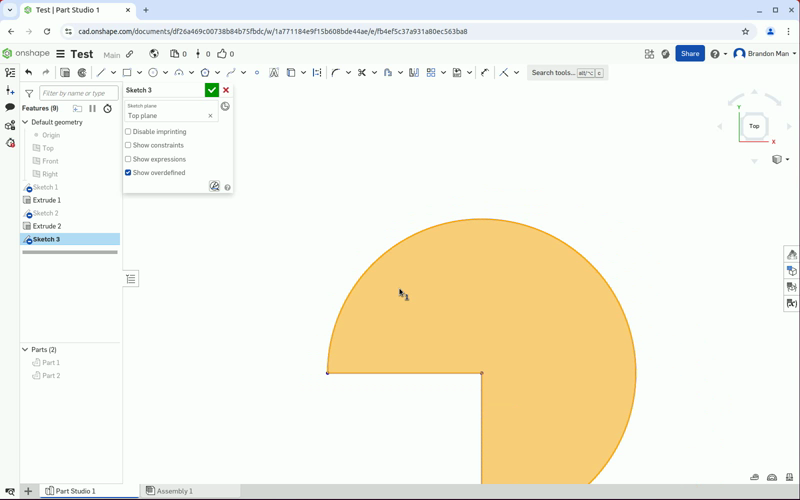
scroll(-6)
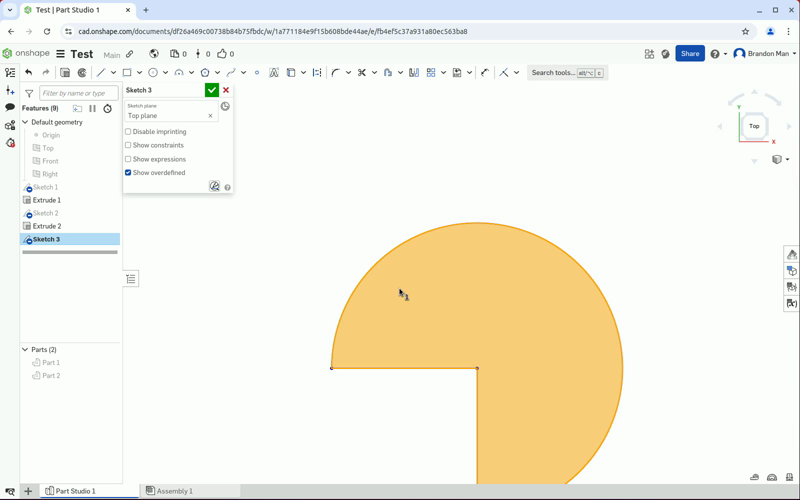
scroll(-6)
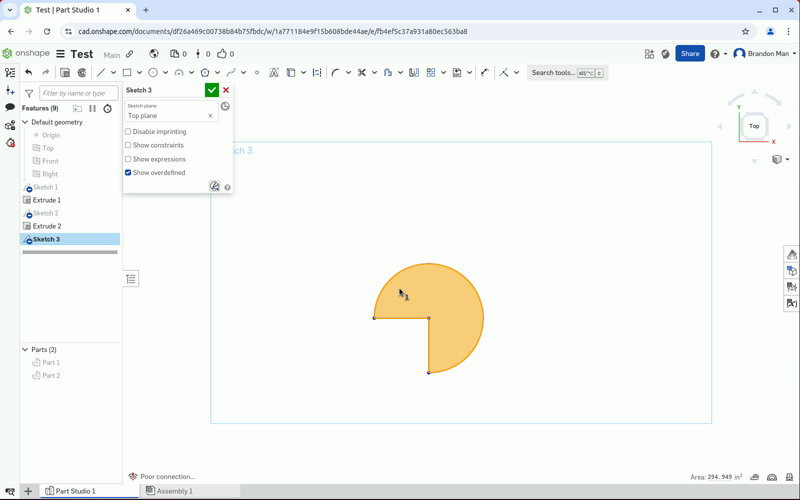
mouse_move(73, 352)
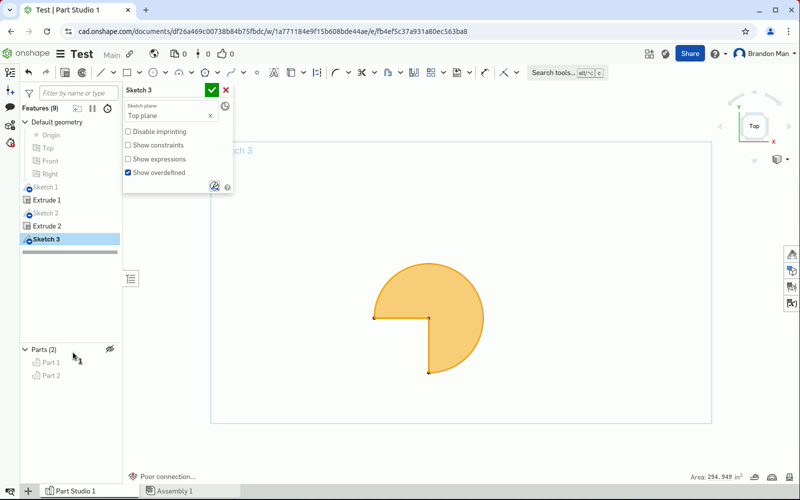
key(shift+y)
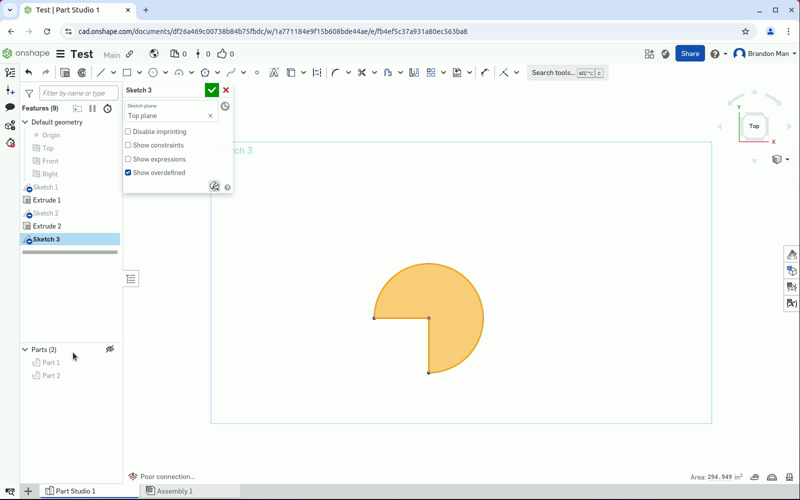
key(shift+e)
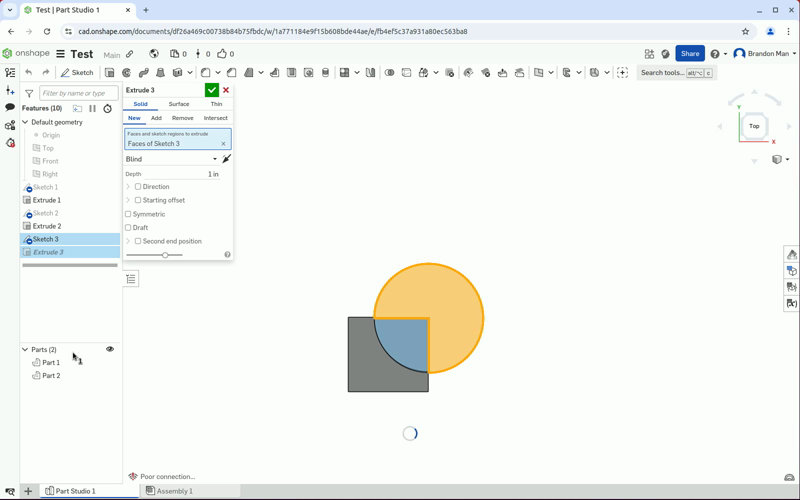
mouse_move(143, 106)
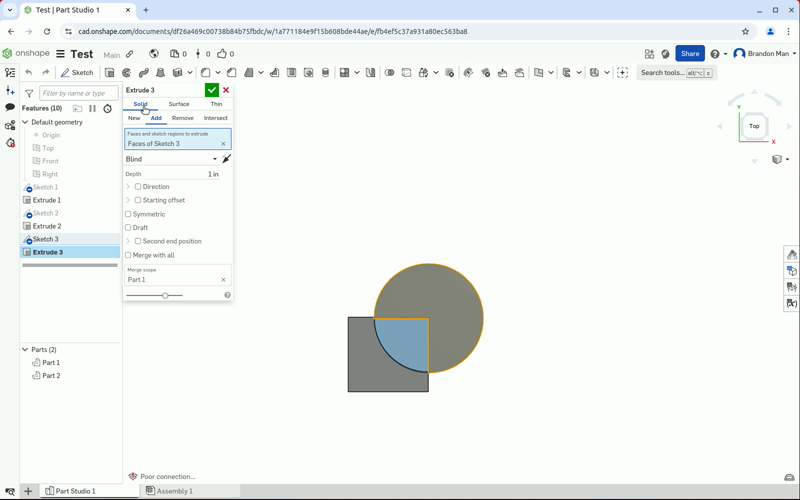
click(143, 106)
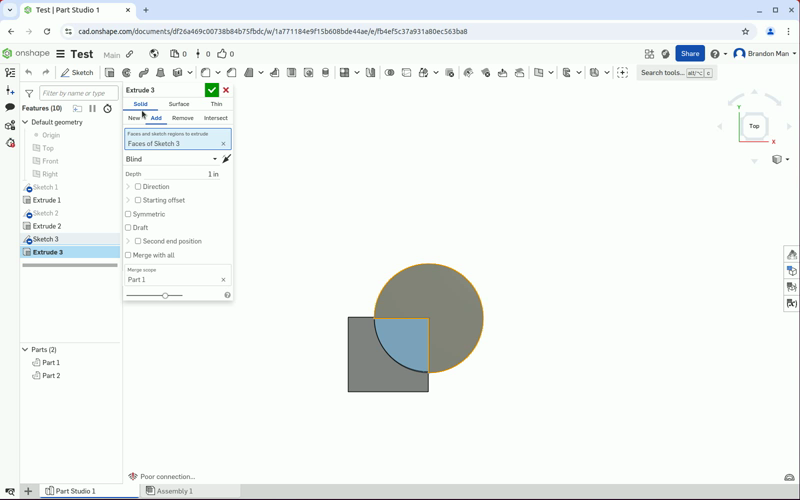
mouse_move(137, 120)
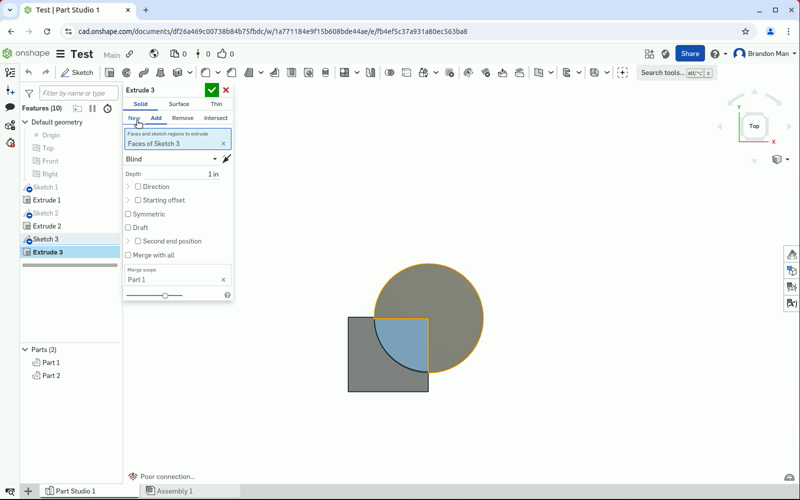
click(137, 120)
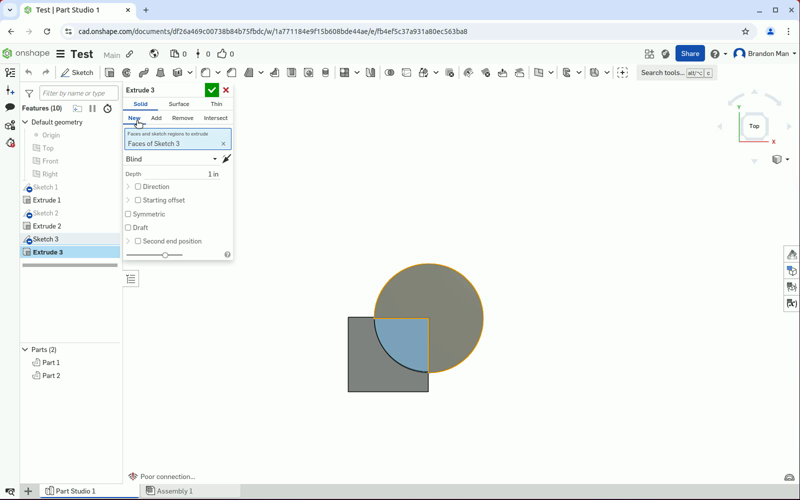
key(tab, 4)
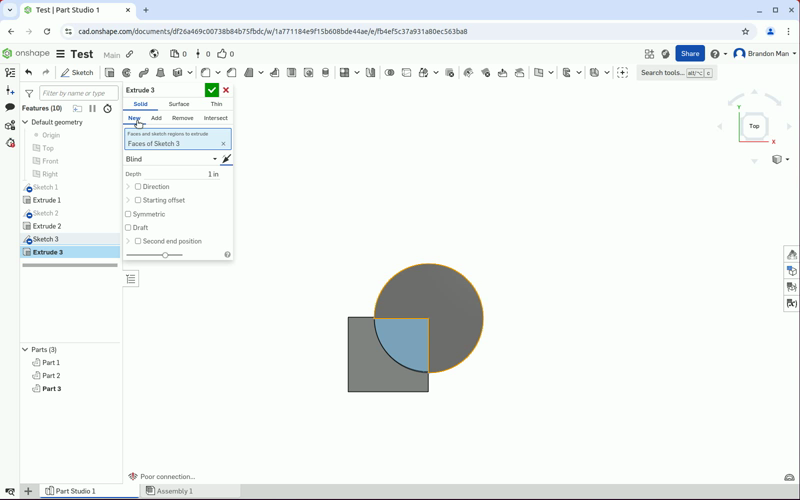
text(4.574)
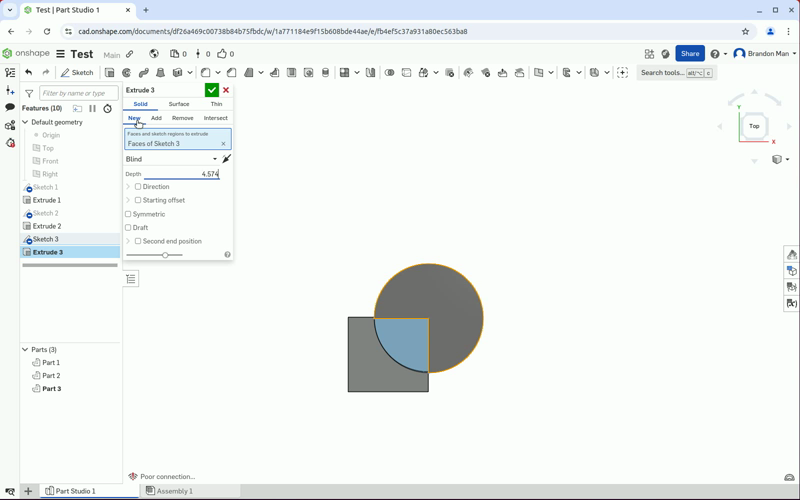
key(enter)
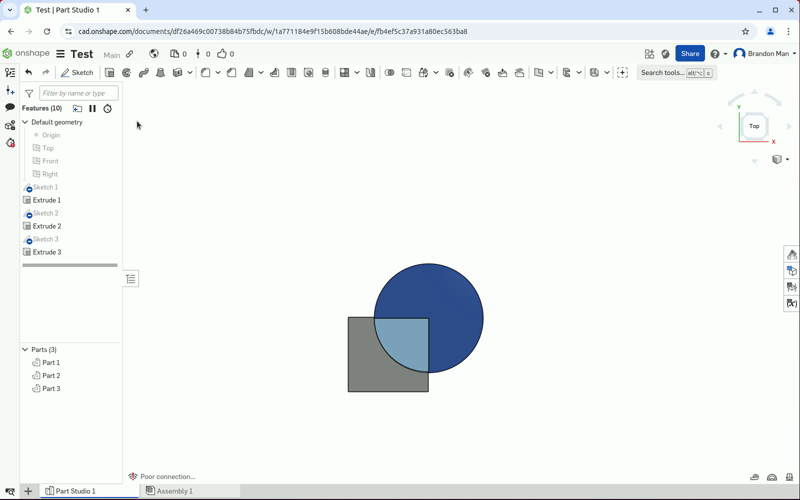
key(shift+h)
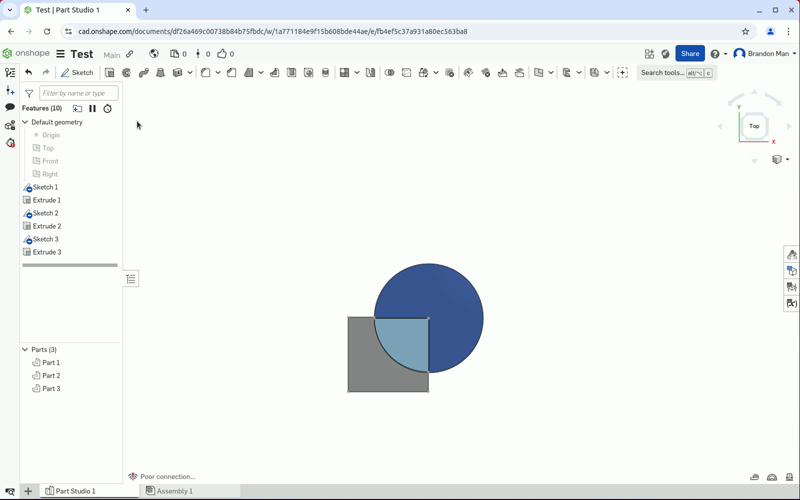
key(shift+h)
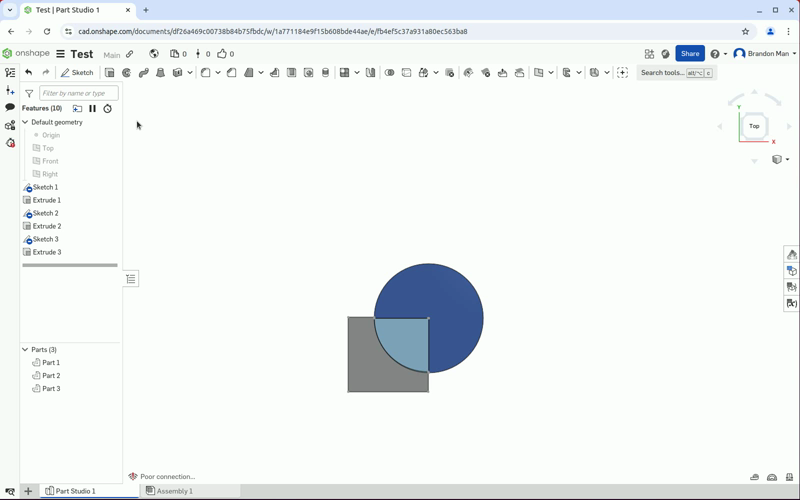
key(shift+7)
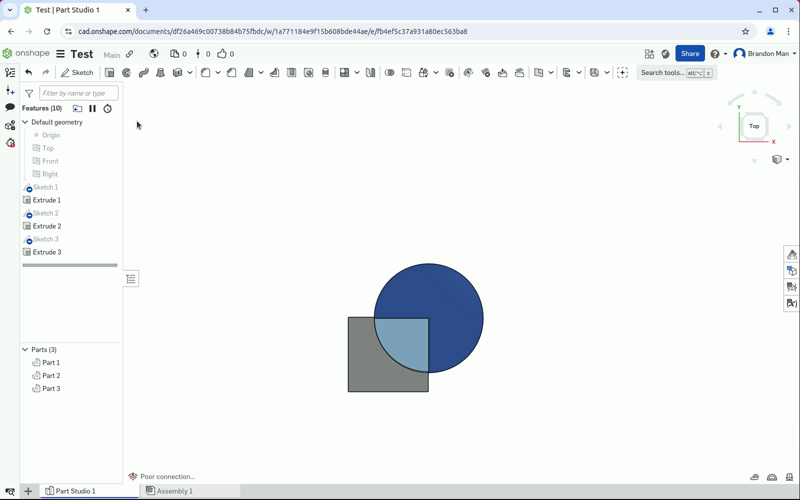
key(up, 3)
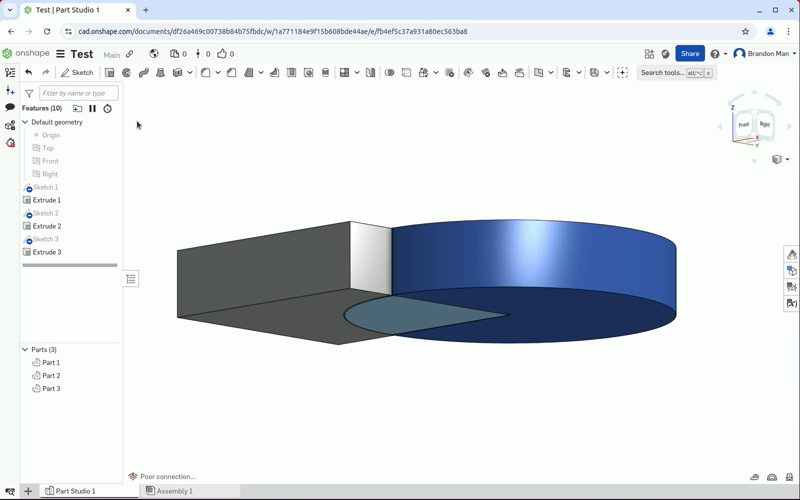
key(left, 3)
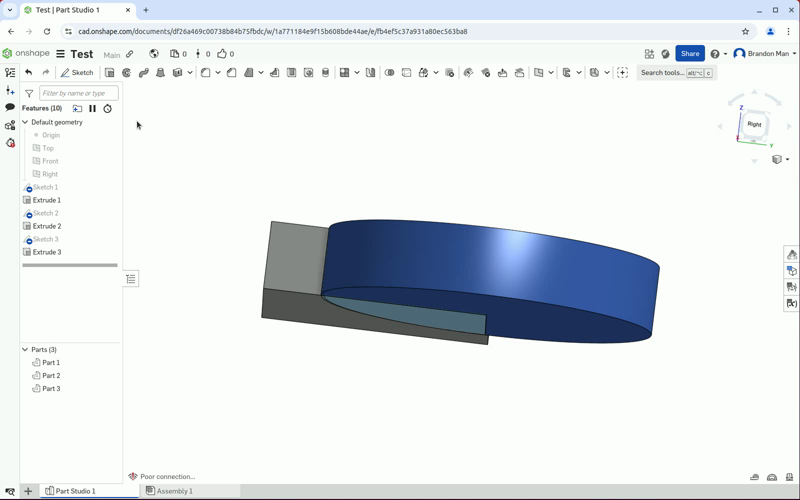
key(right, 3)
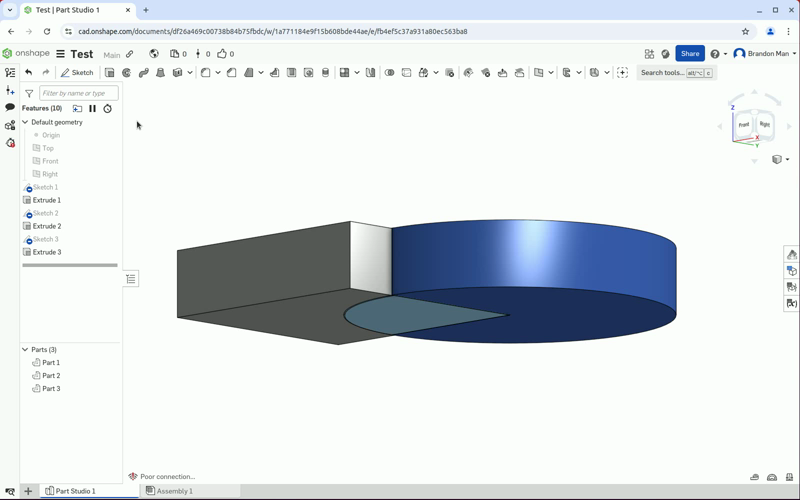
key(down, 3)
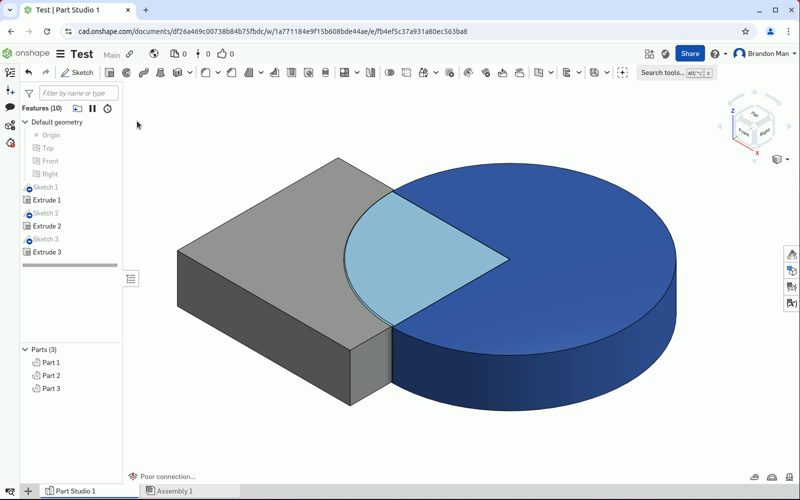
mouse_move(73, 189)
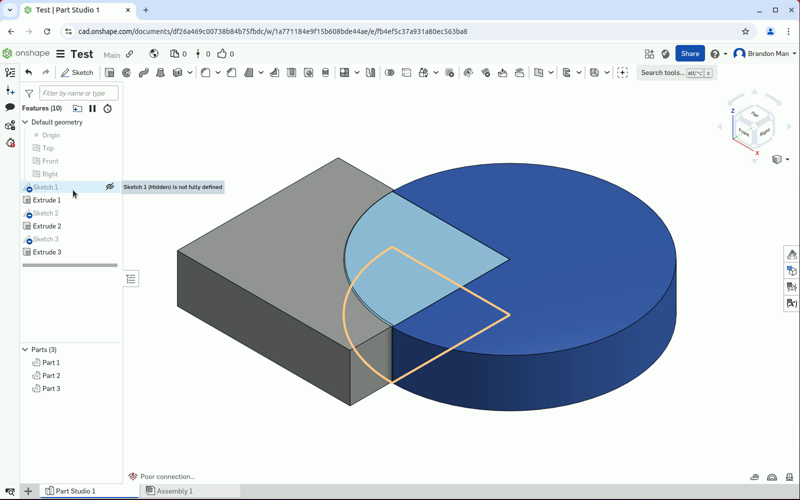
click(73, 189)